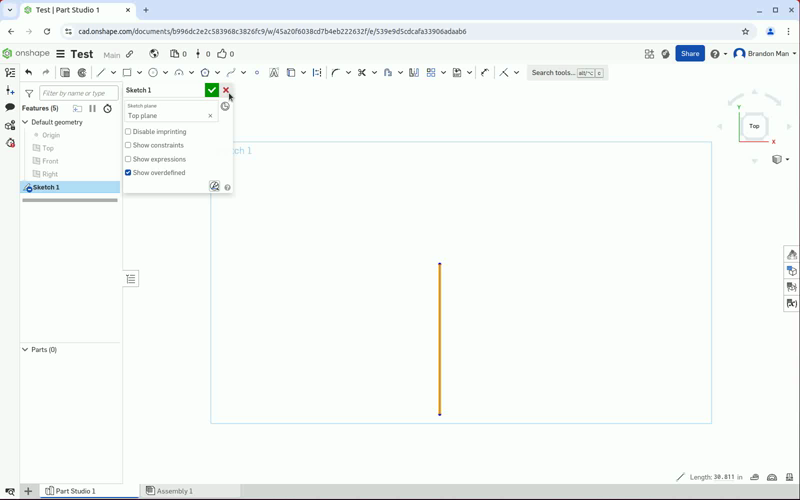
key(shift+h)
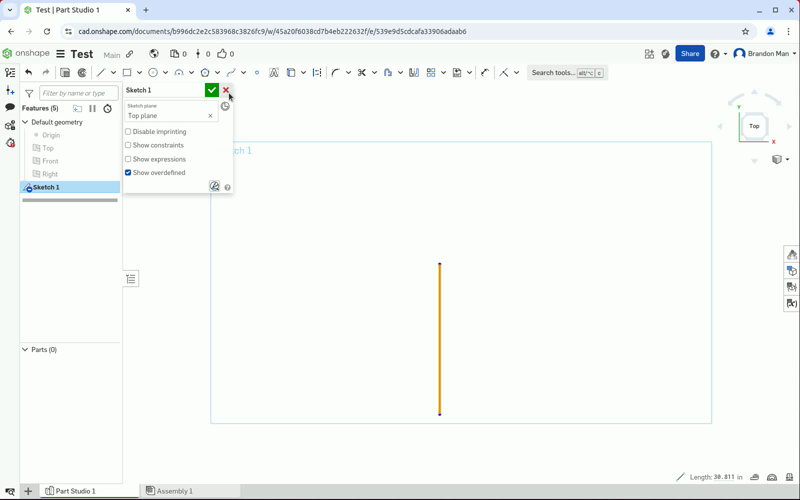
key(shift+s)
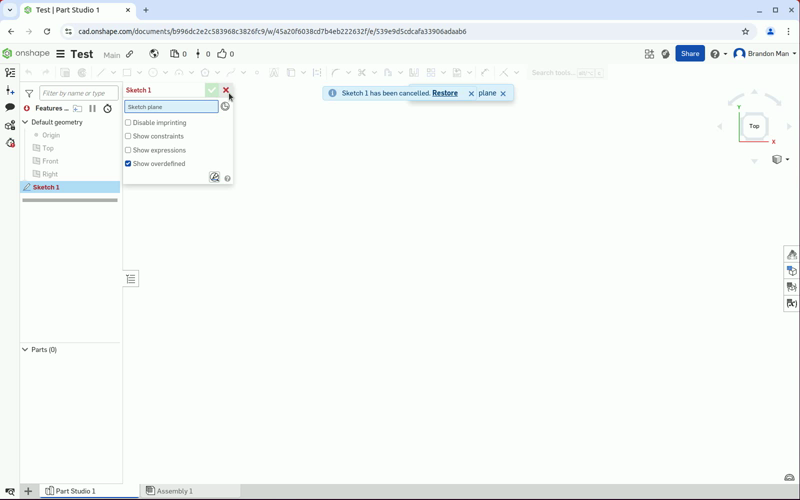
mouse_move(73, 150)
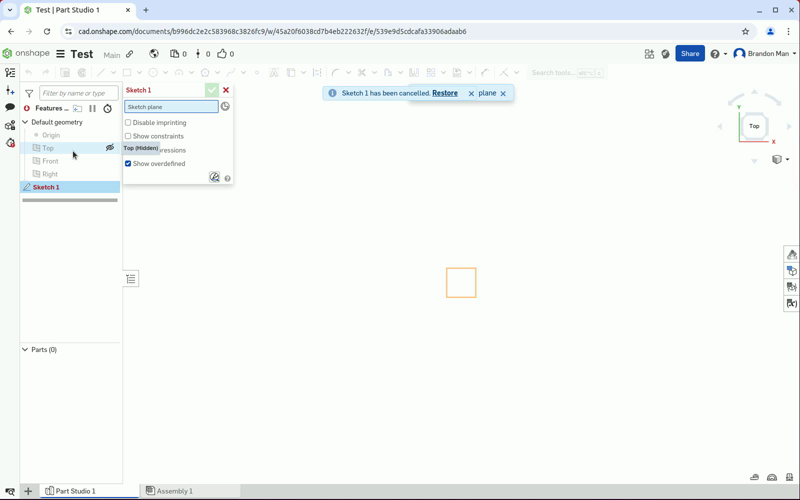
click(73, 150)
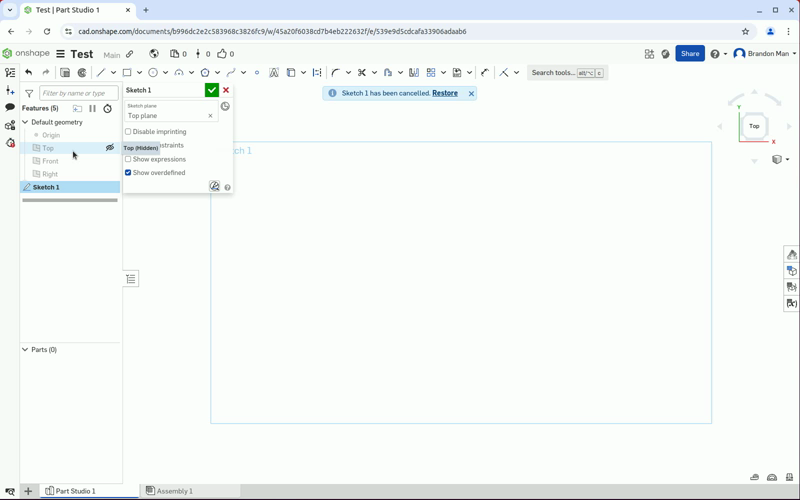
mouse_move(73, 352)
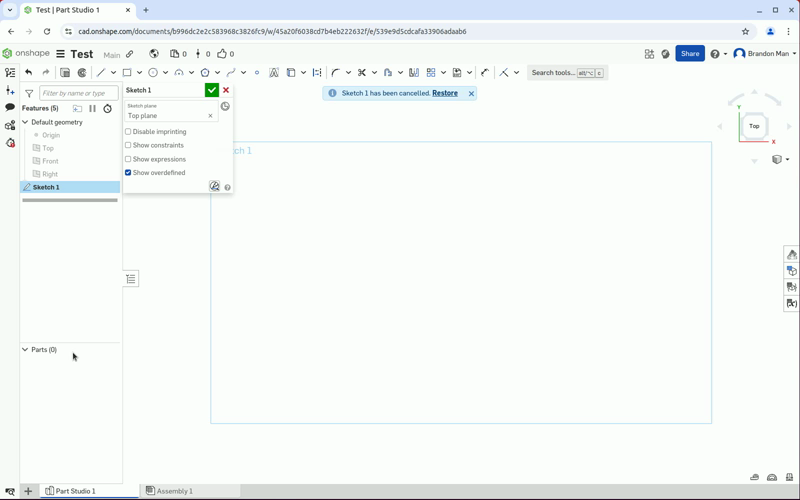
key(y)
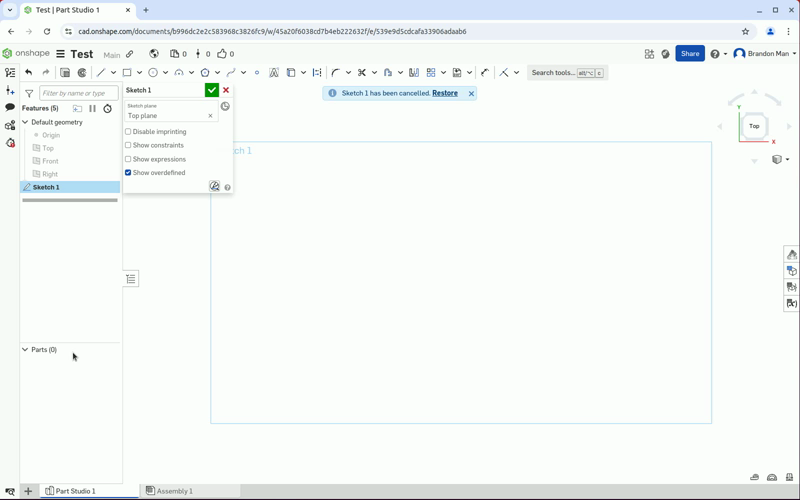
key(l)
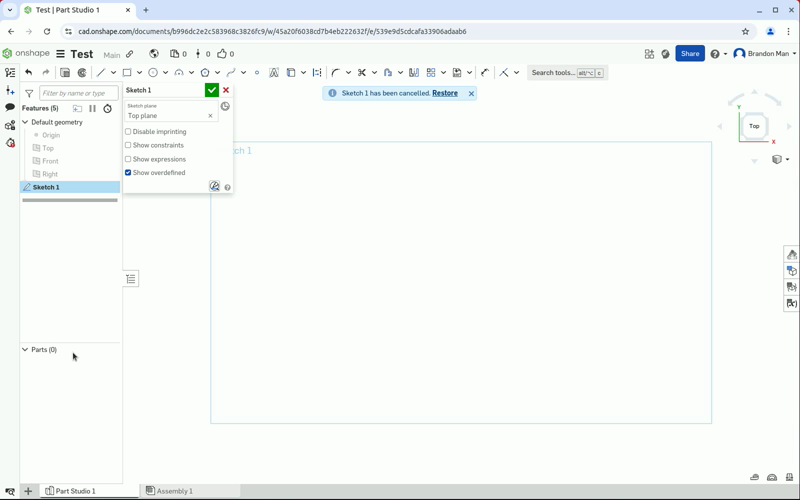
key_down(shift)
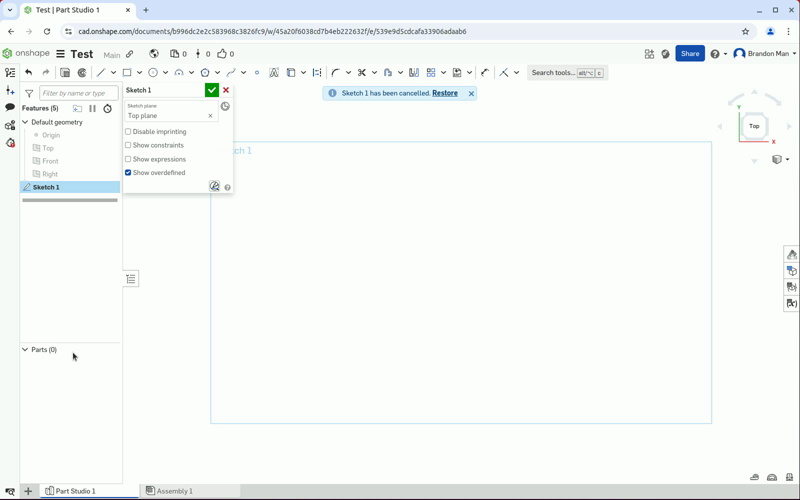
mouse_move(348, 294)
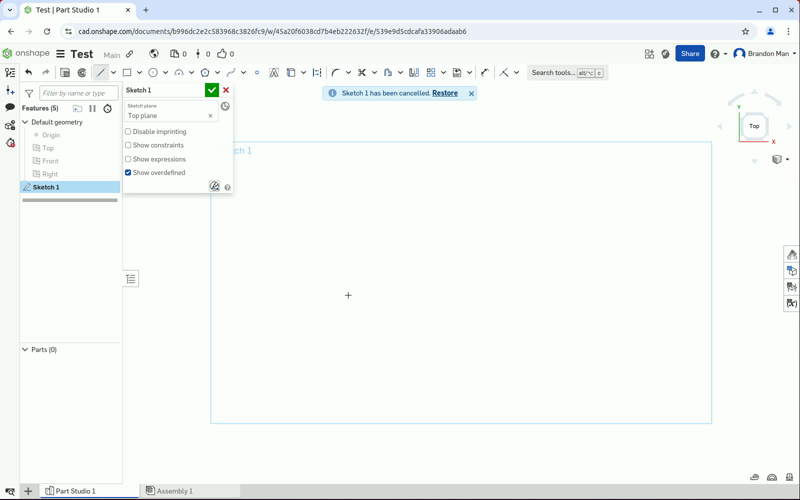
click(348, 294)
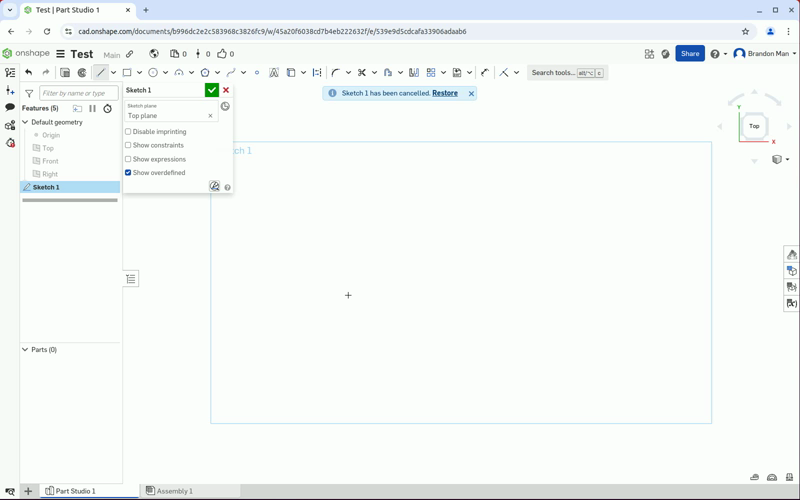
key_up(shift)
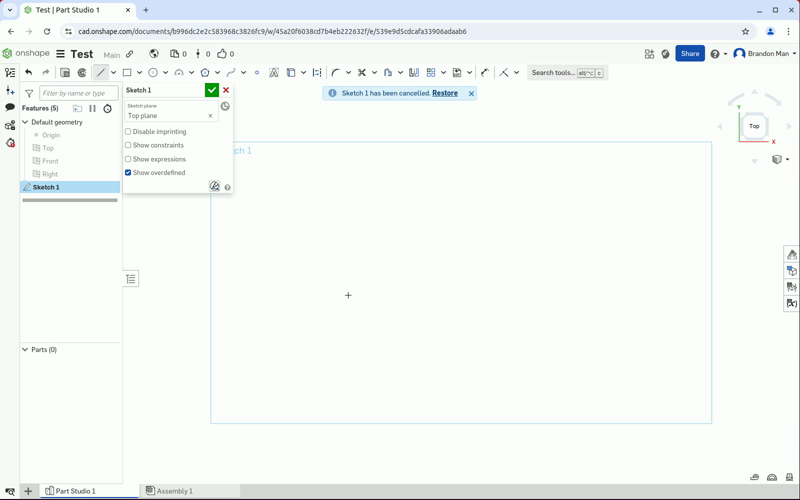
key_down(shift)
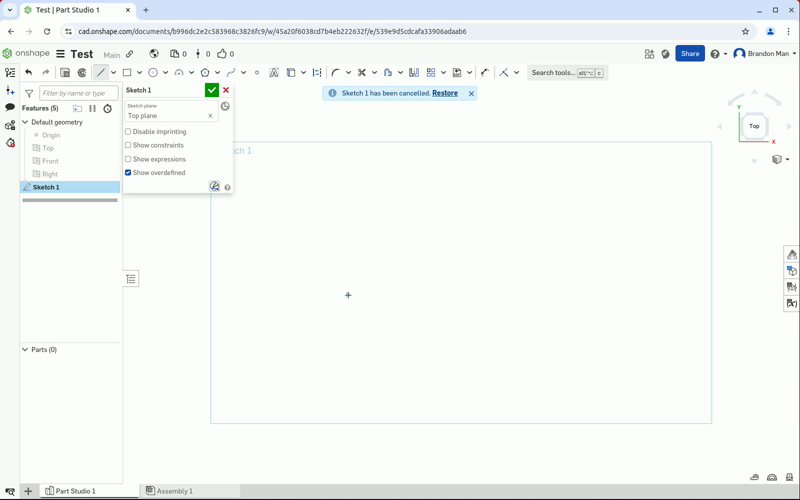
mouse_move(572, 294)
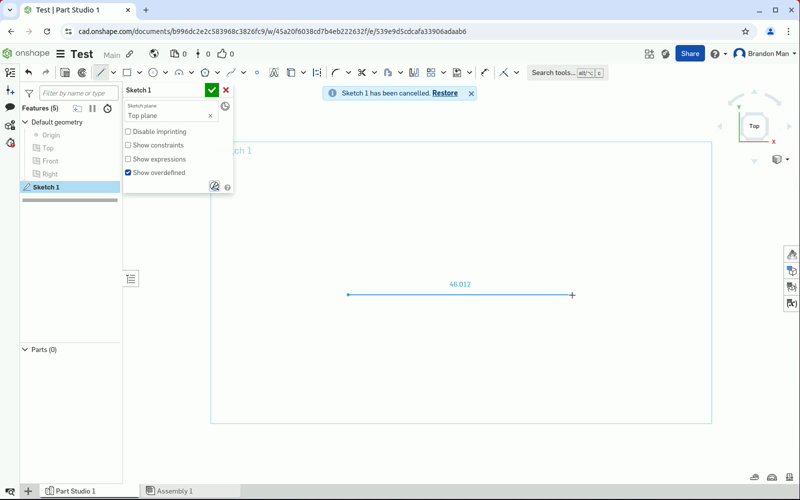
click(572, 294)
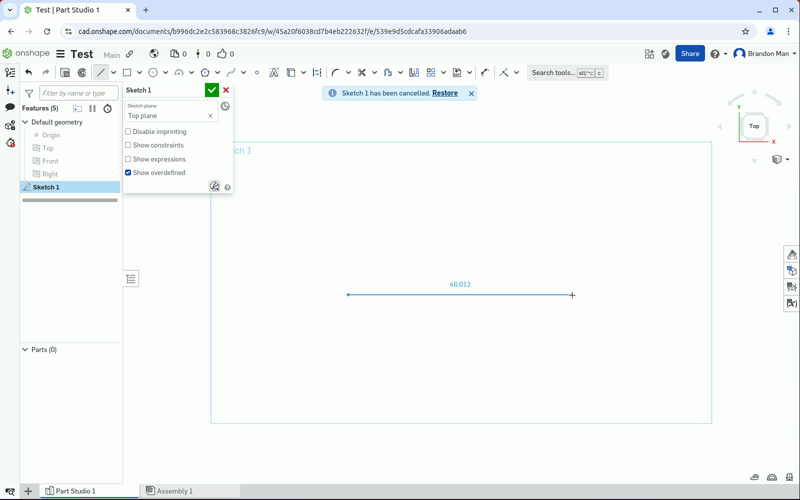
key_up(shift)
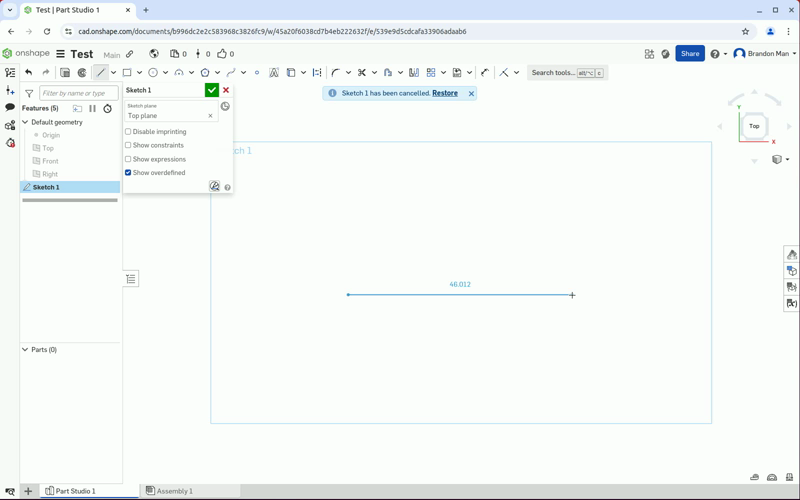
key_down(shift)
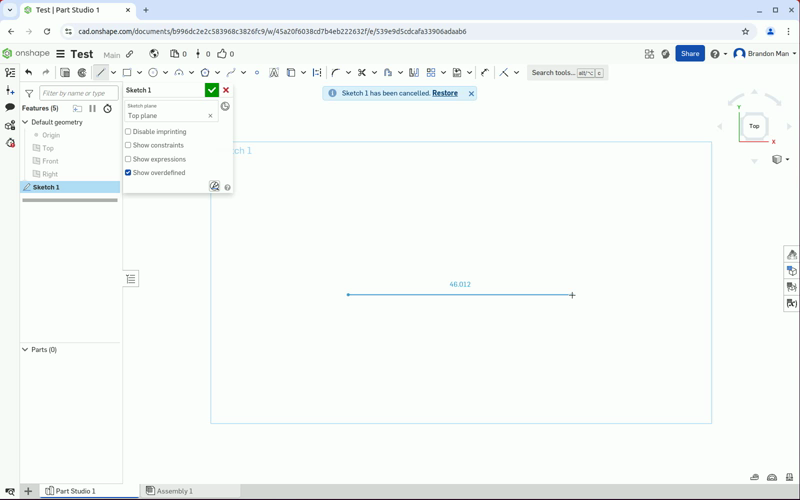
mouse_move(589, 294)
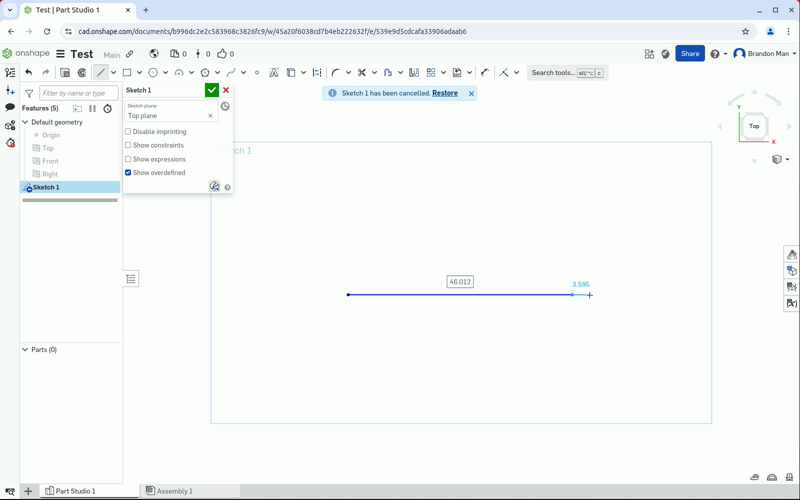
mouse_move(572, 282)
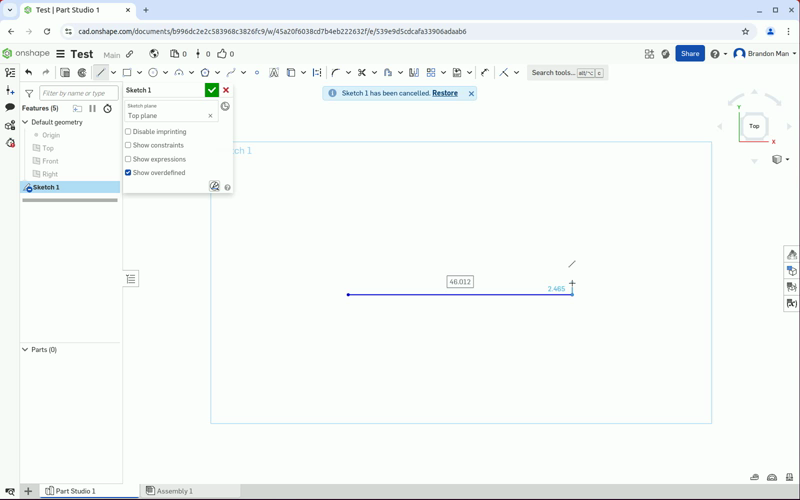
click(572, 282)
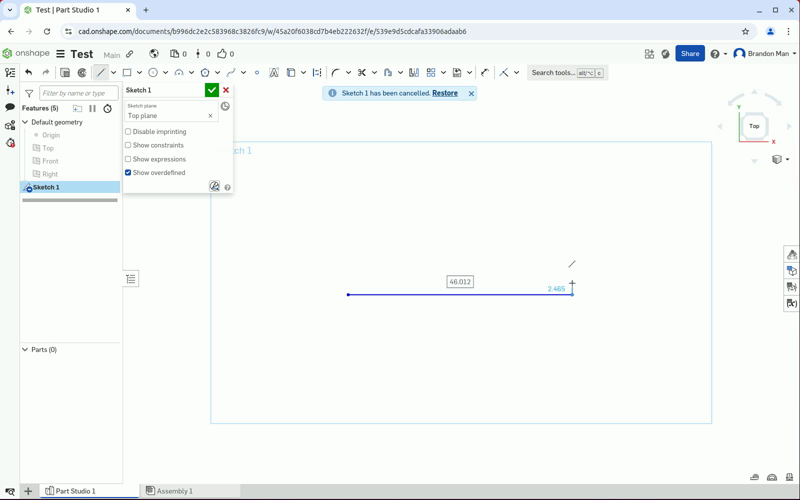
key_up(shift)
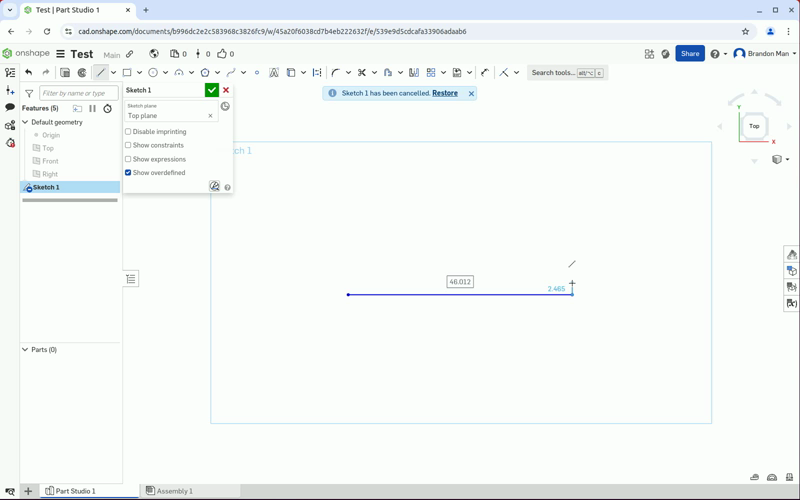
key_down(shift)
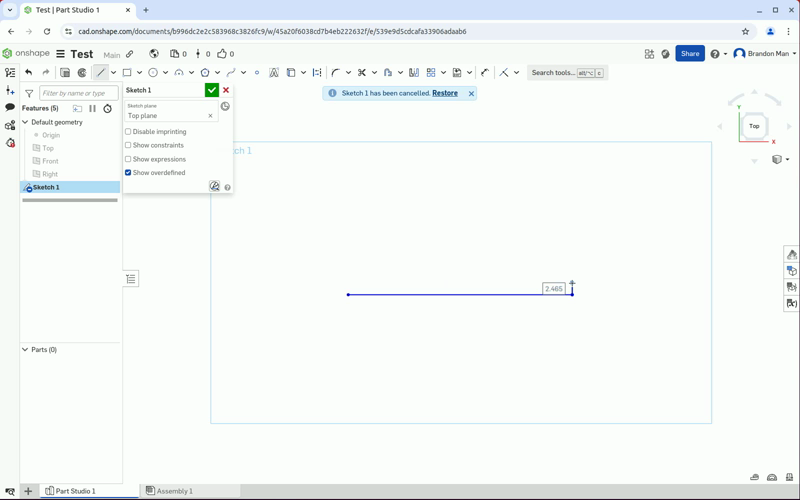
mouse_move(499, 282)
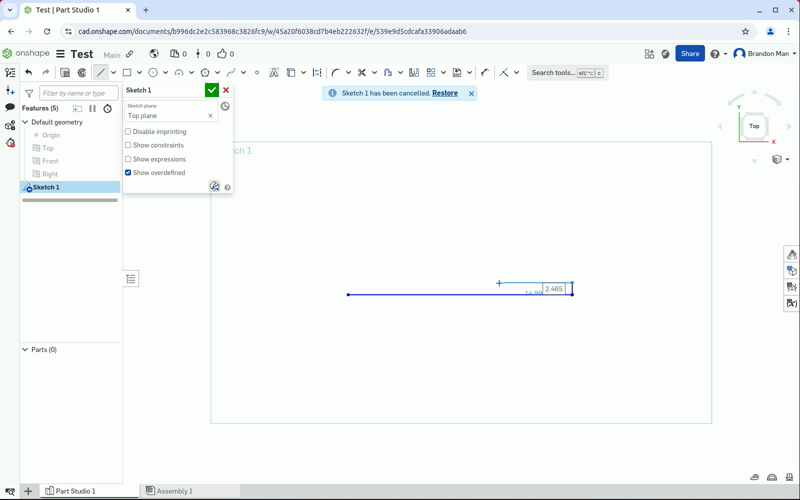
click(499, 282)
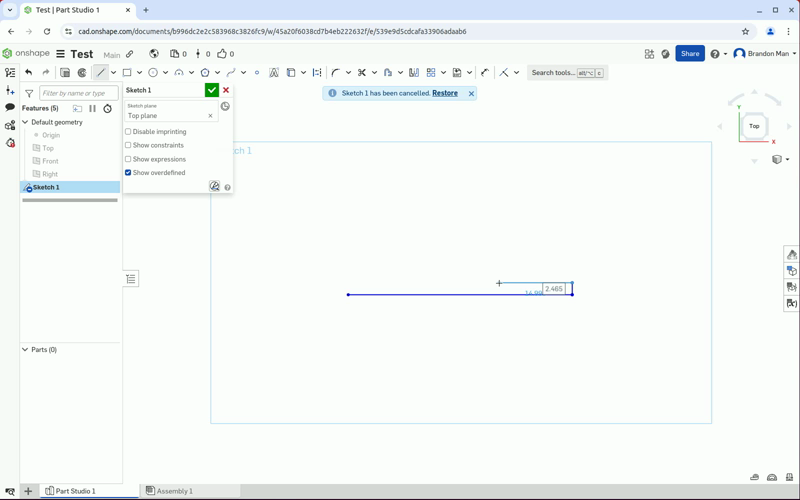
key_up(shift)
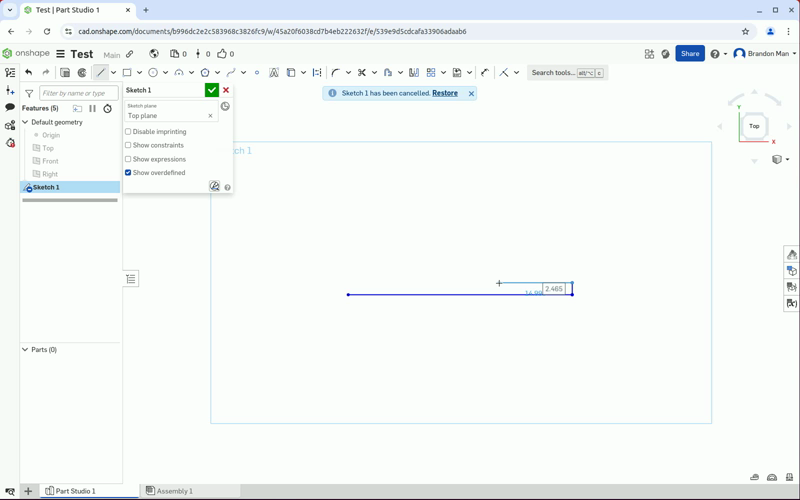
key_down(shift)
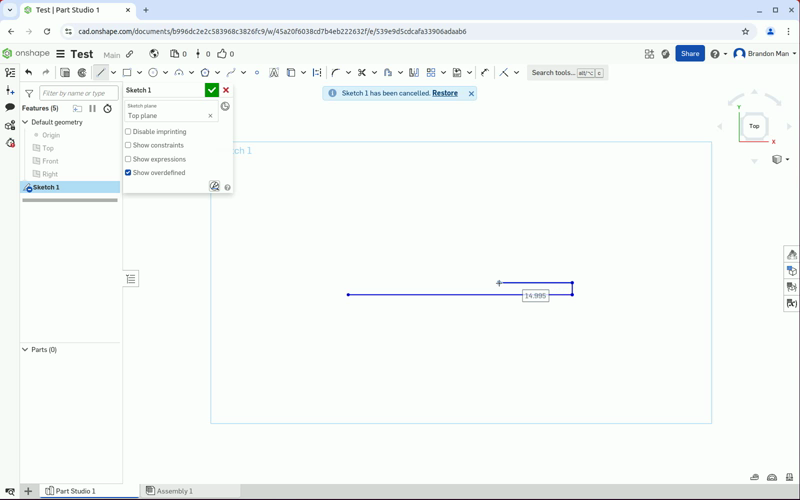
mouse_move(529, 282)
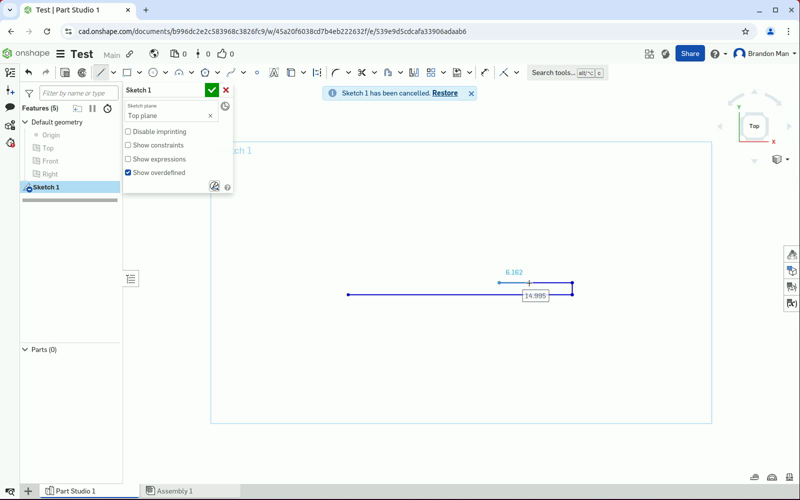
mouse_move(461, 282)
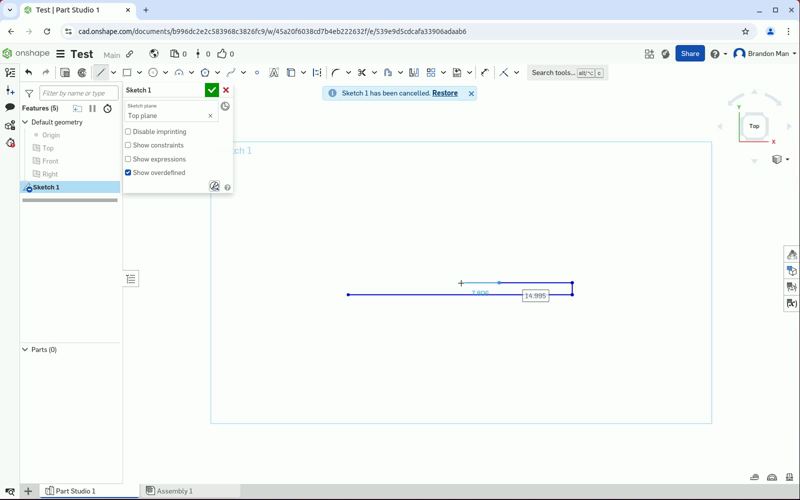
click(461, 282)
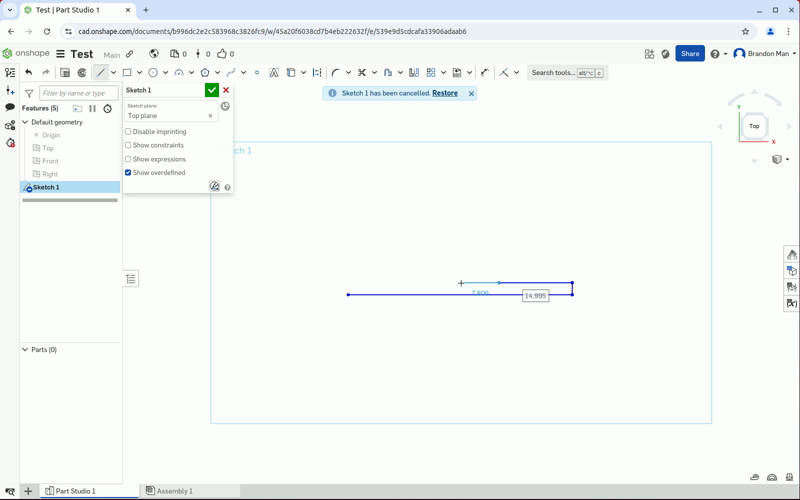
key_up(shift)
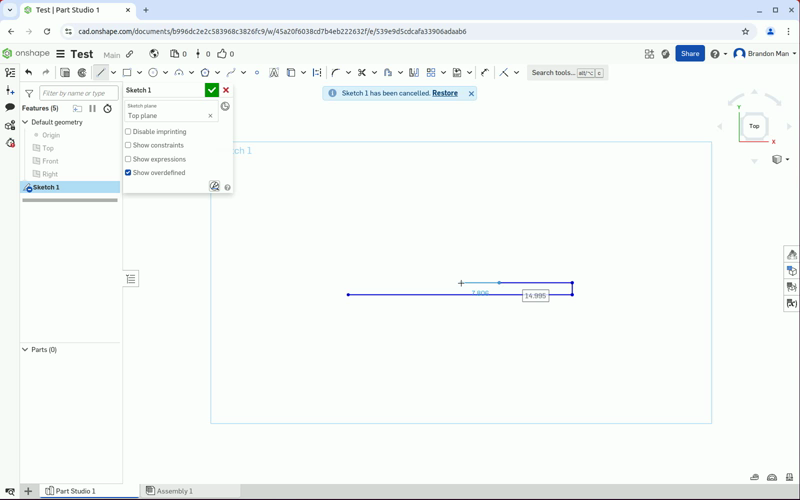
key_down(shift)
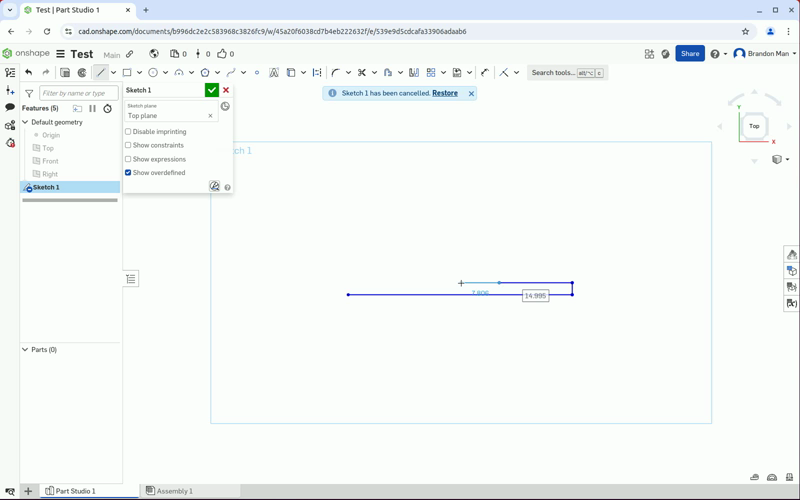
mouse_move(491, 282)
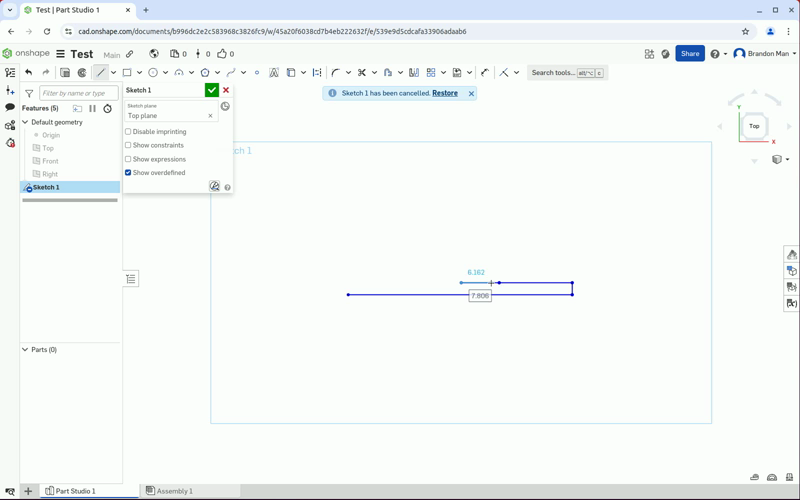
mouse_move(421, 282)
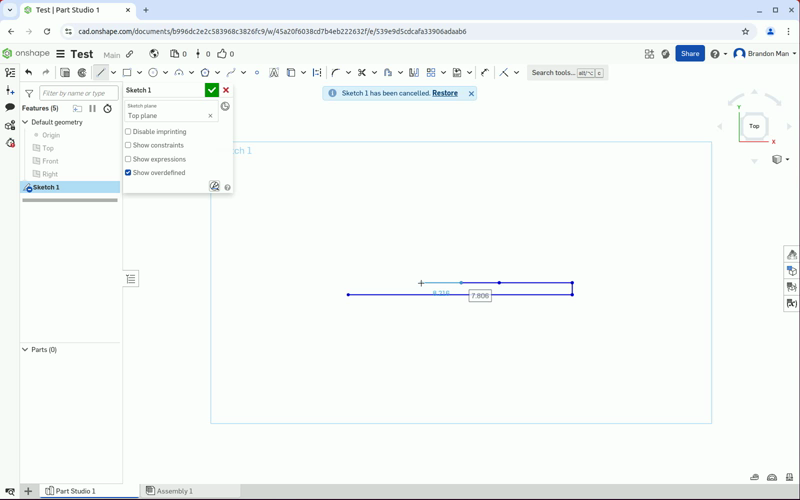
click(421, 282)
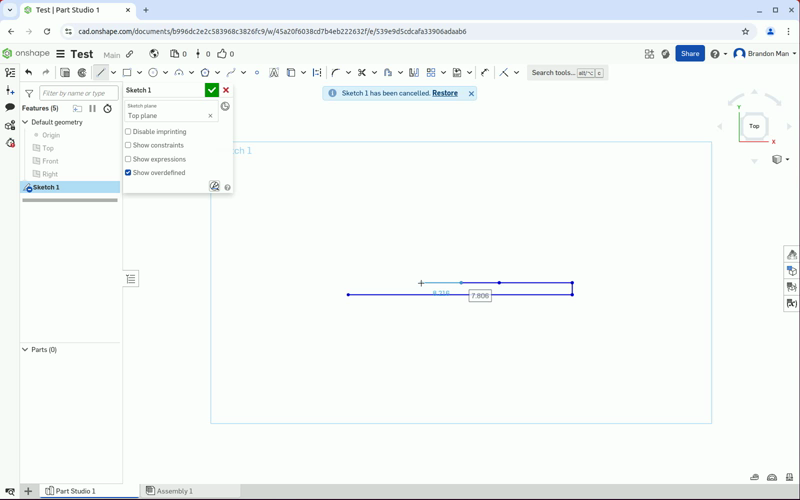
key_up(shift)
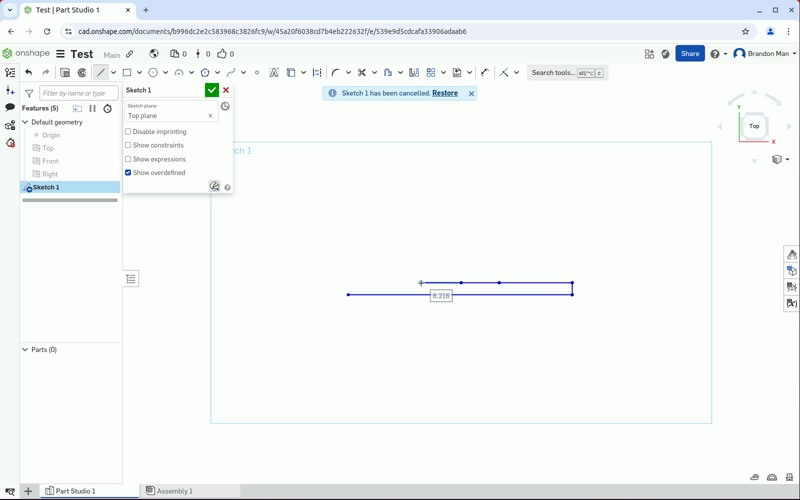
key_down(shift)
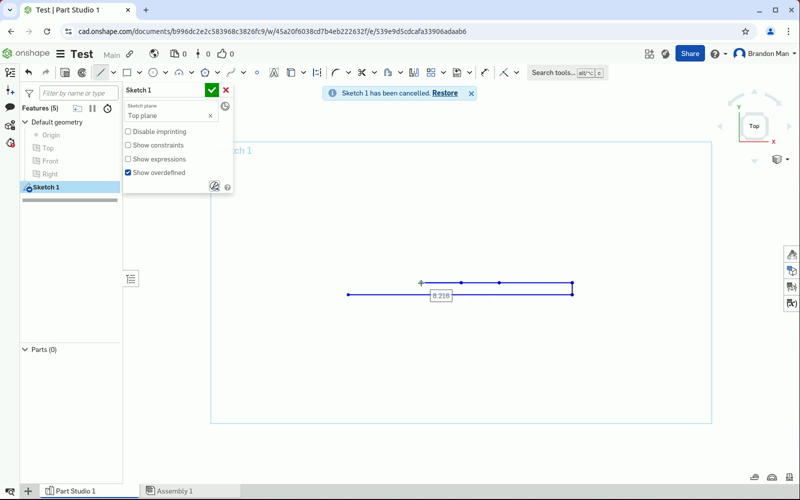
mouse_move(348, 282)
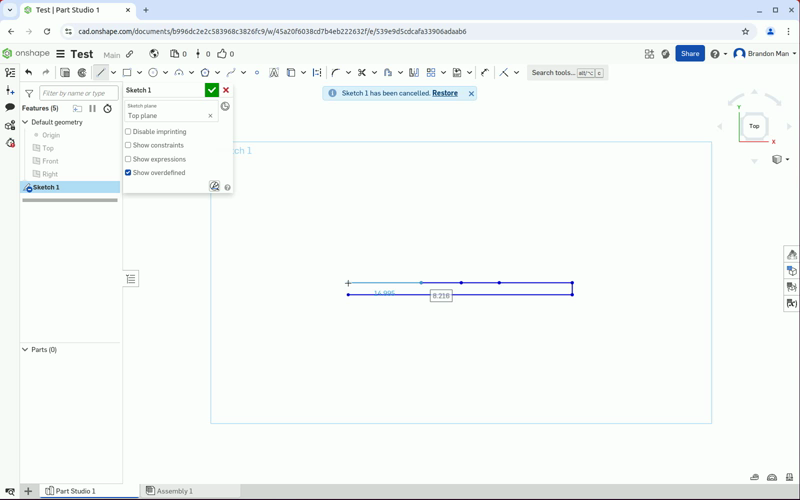
click(348, 282)
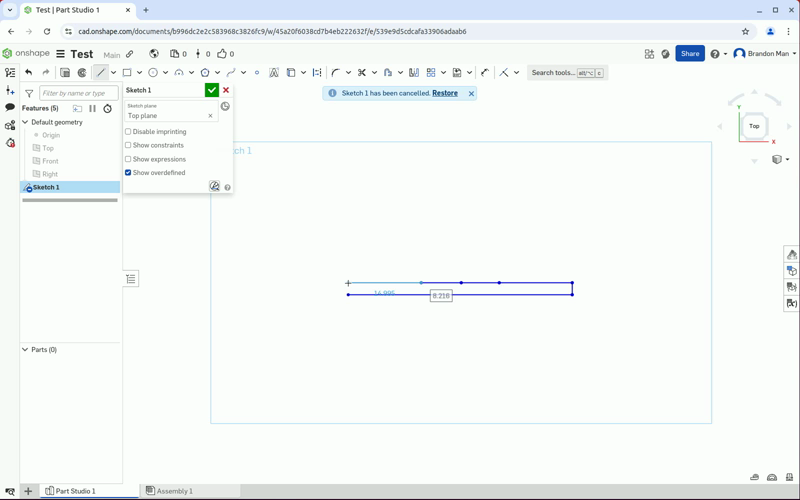
key_up(shift)
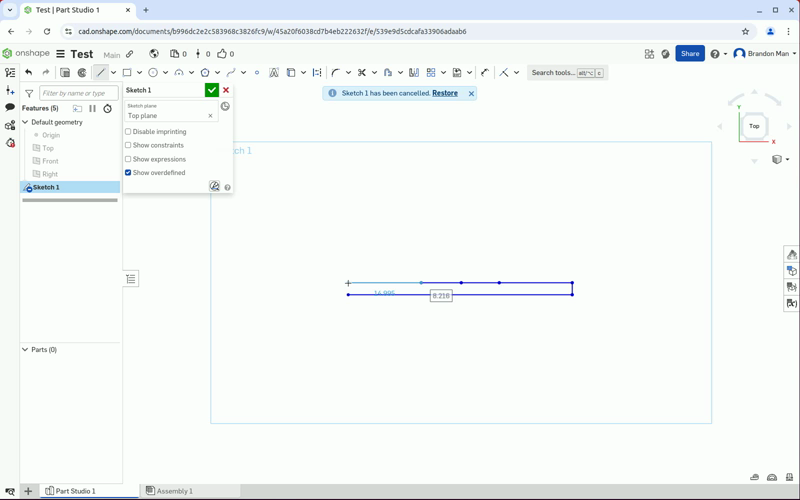
mouse_move(378, 282)
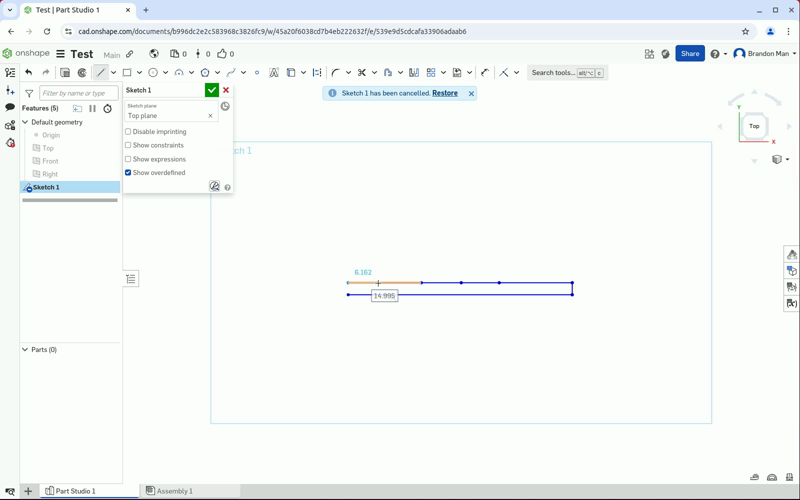
key_down(shift)
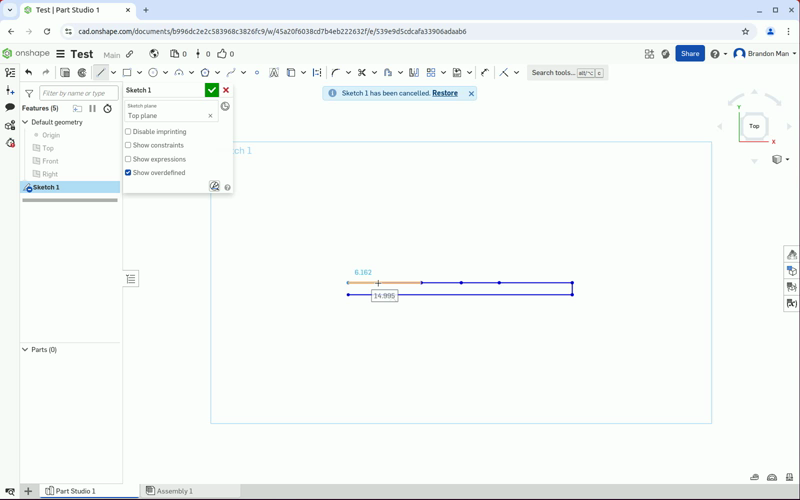
mouse_move(348, 294)
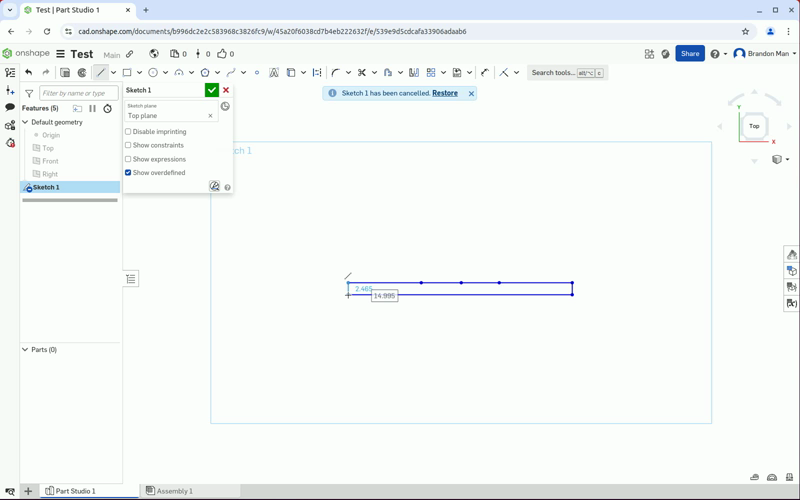
key_up(shift)
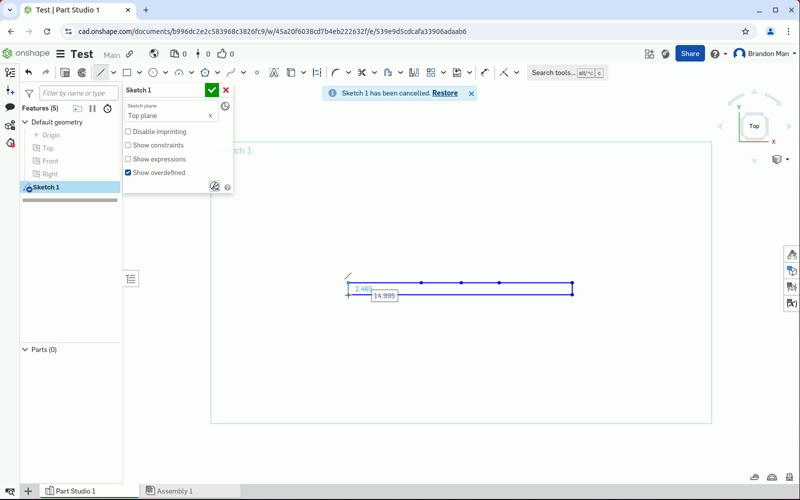
click(348, 294)
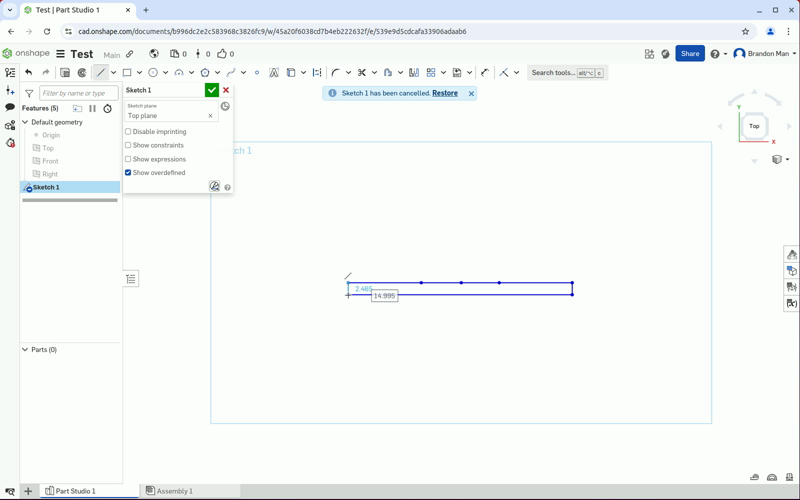
key(esc)
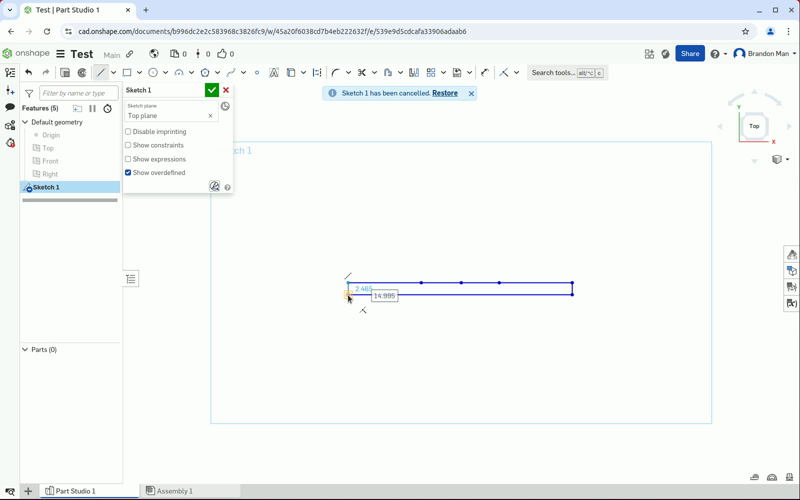
mouse_move(541, 286)
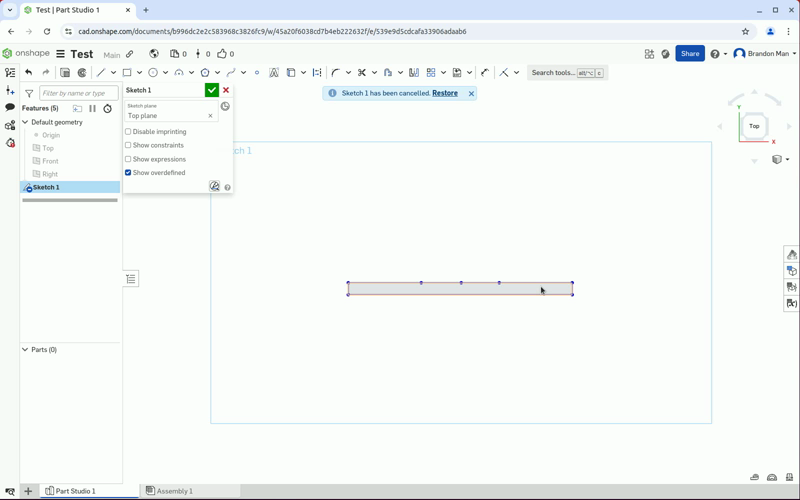
click(541, 286)
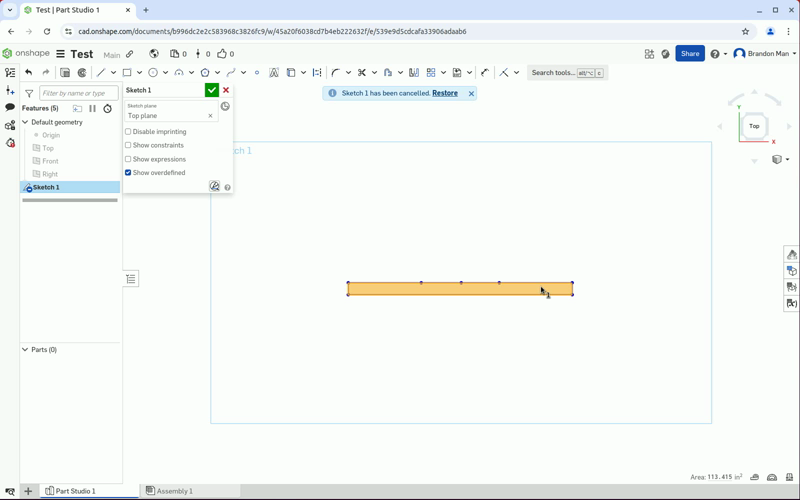
mouse_move(73, 352)
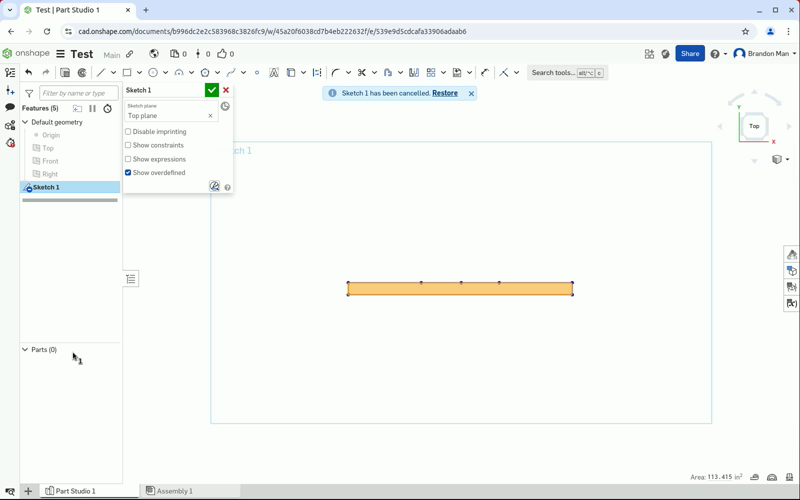
key(shift+y)
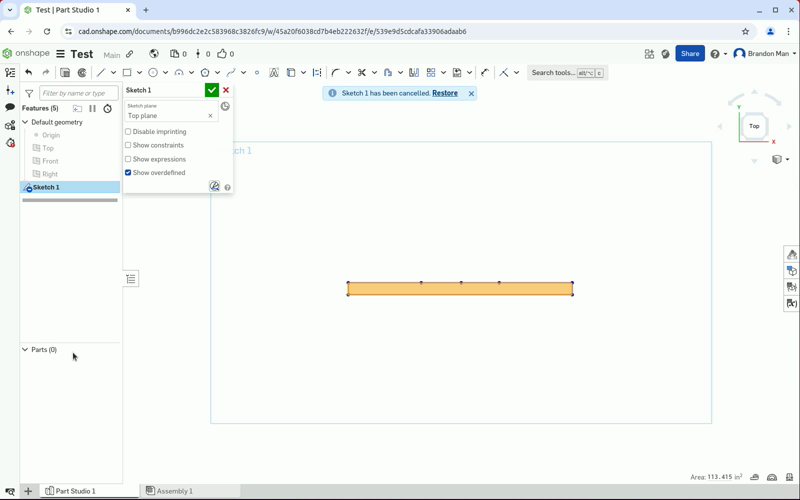
key(shift+e)
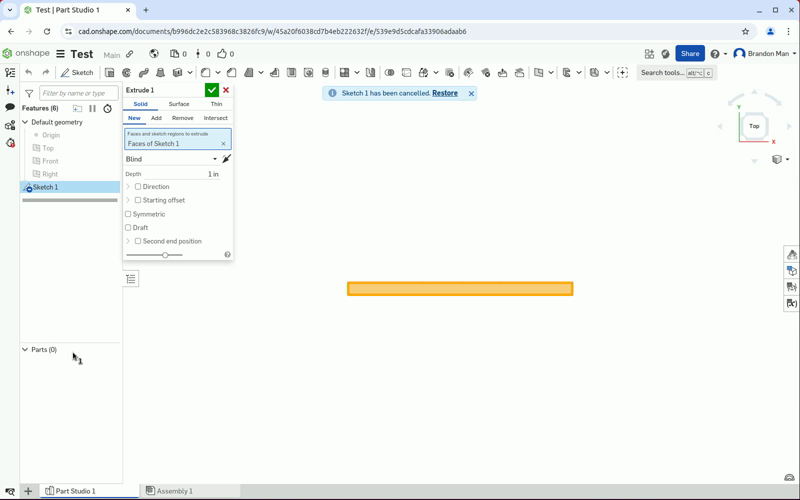
mouse_move(143, 106)
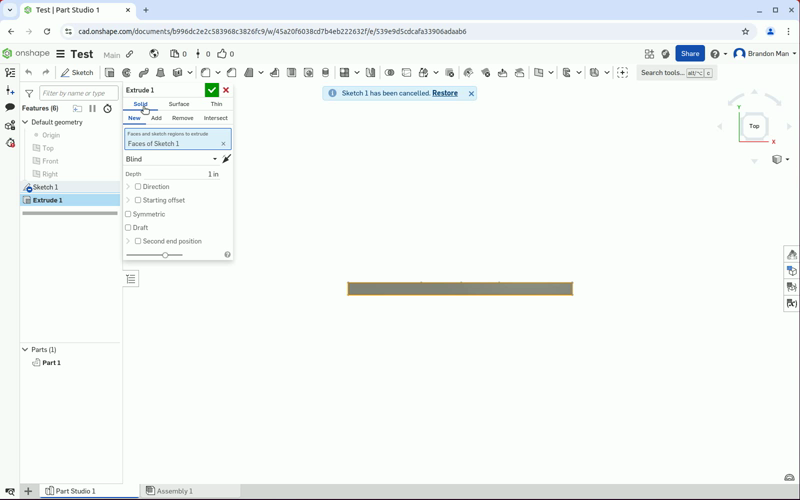
click(143, 106)
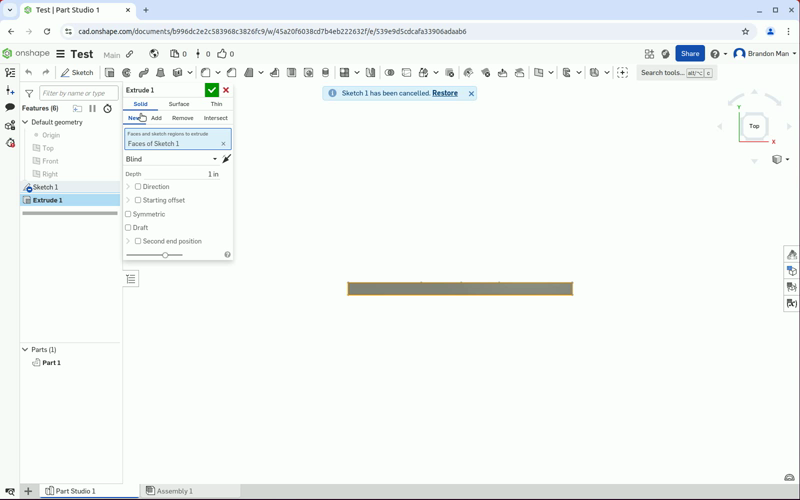
mouse_move(137, 120)
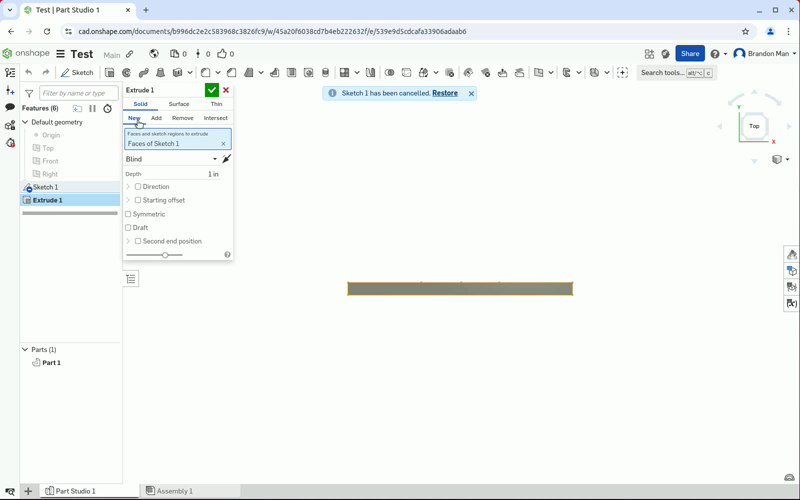
click(137, 120)
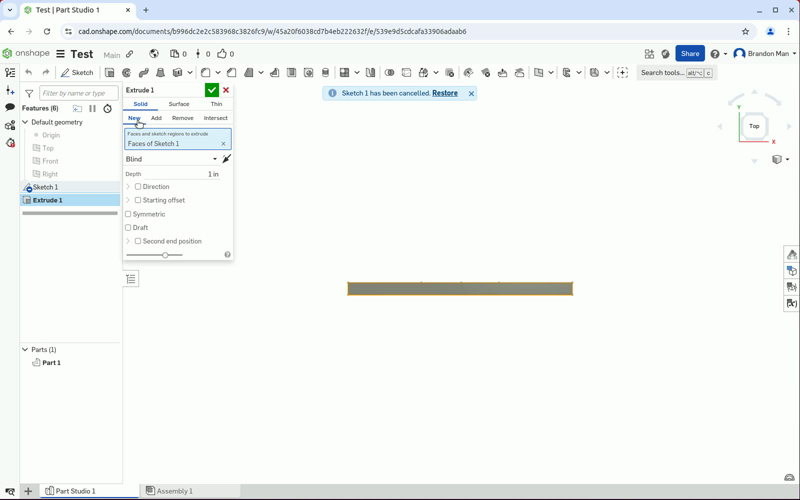
key(tab, 4)
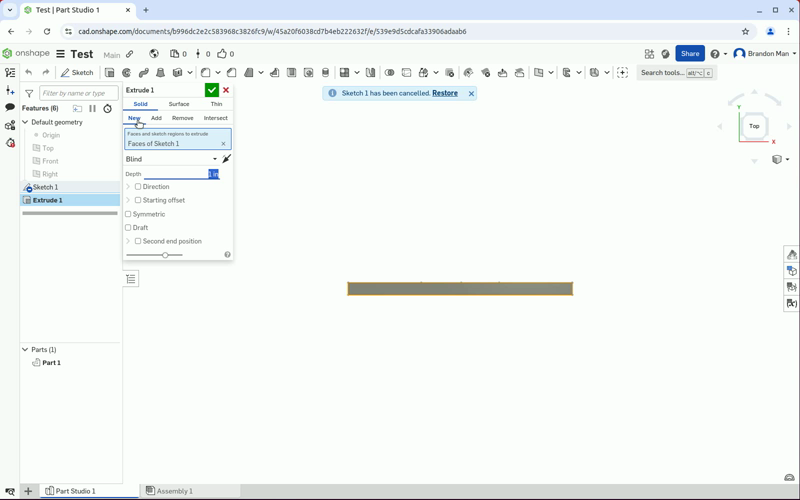
text(23.108)
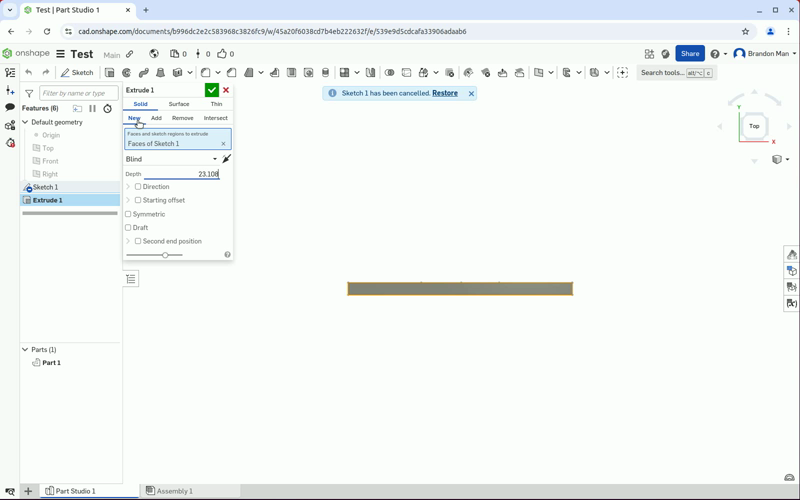
key(enter)
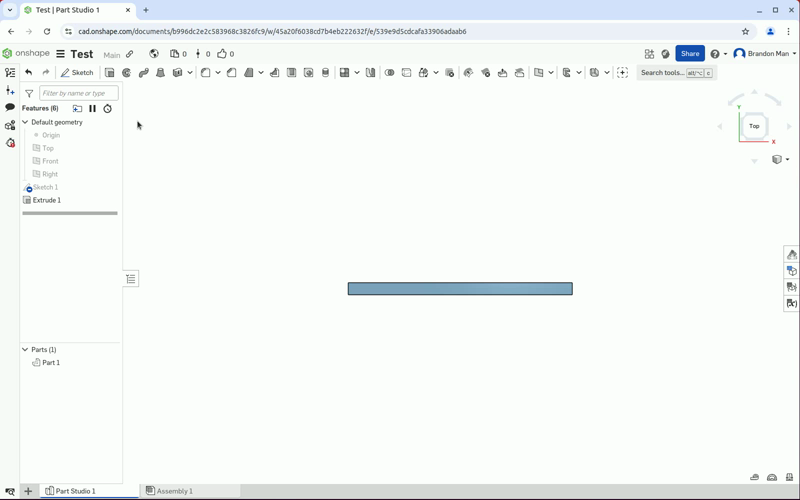
key(shift+h)
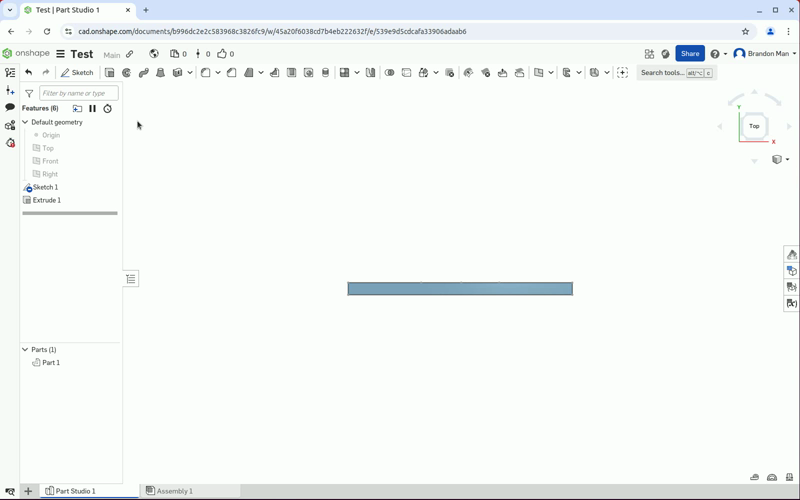
key(shift+h)
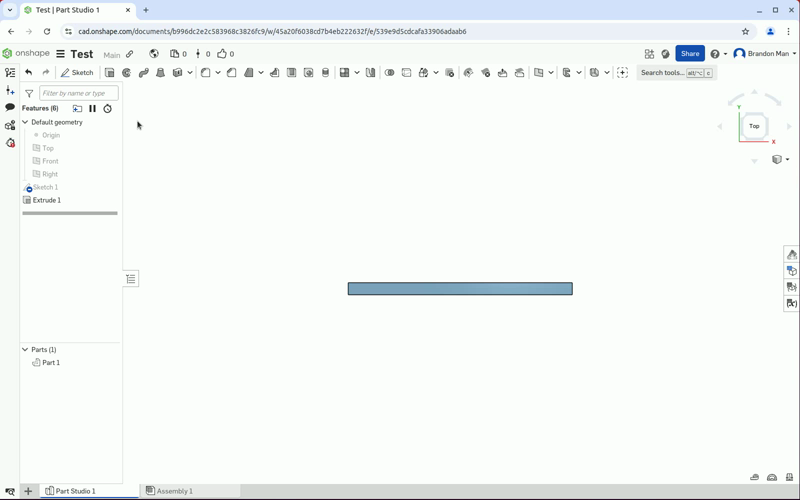
mouse_move(73, 189)
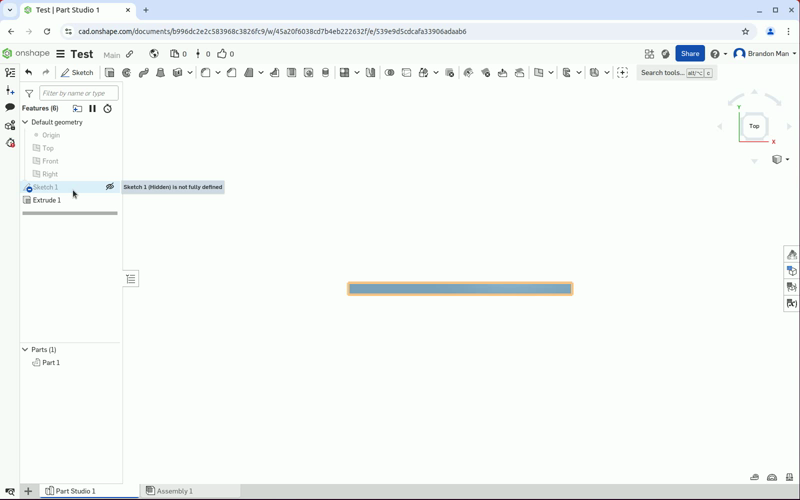
click(73, 189)
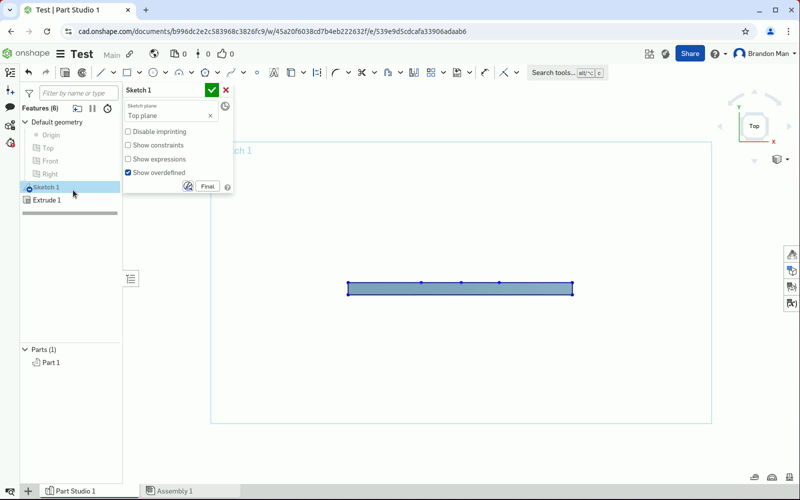
mouse_move(229, 92)
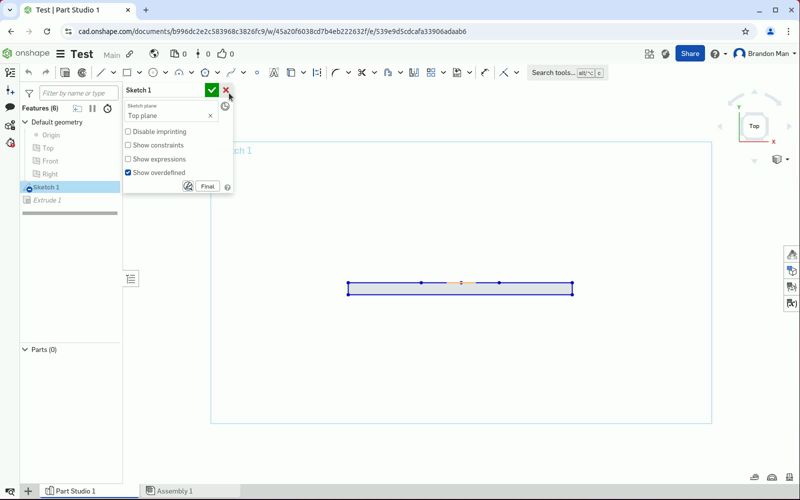
click(229, 92)
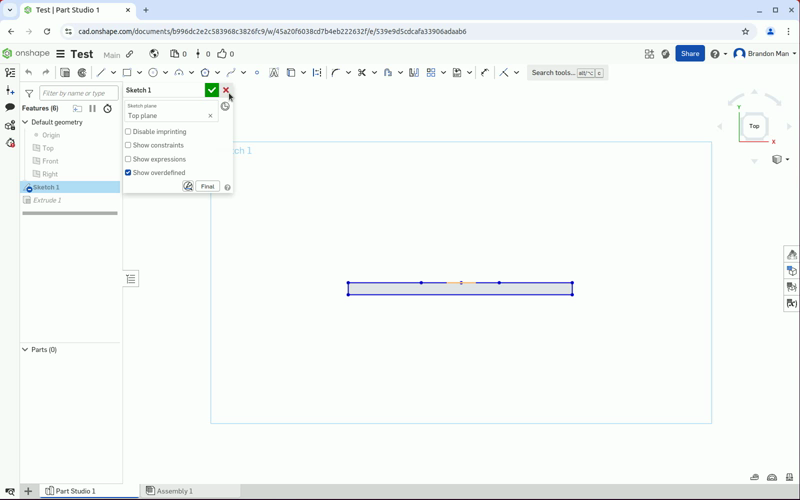
key(shift+s)
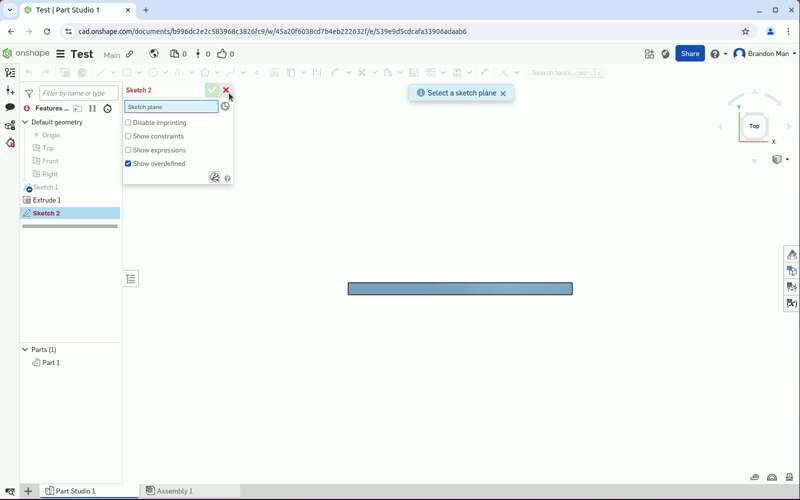
mouse_move(73, 150)
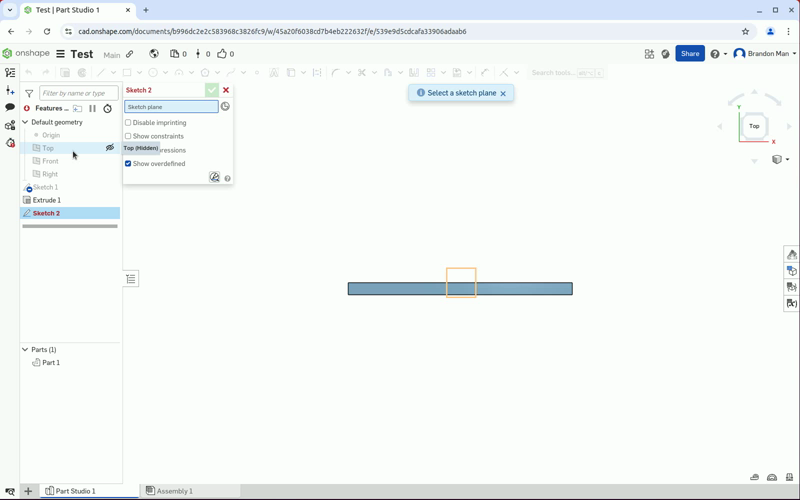
click(73, 150)
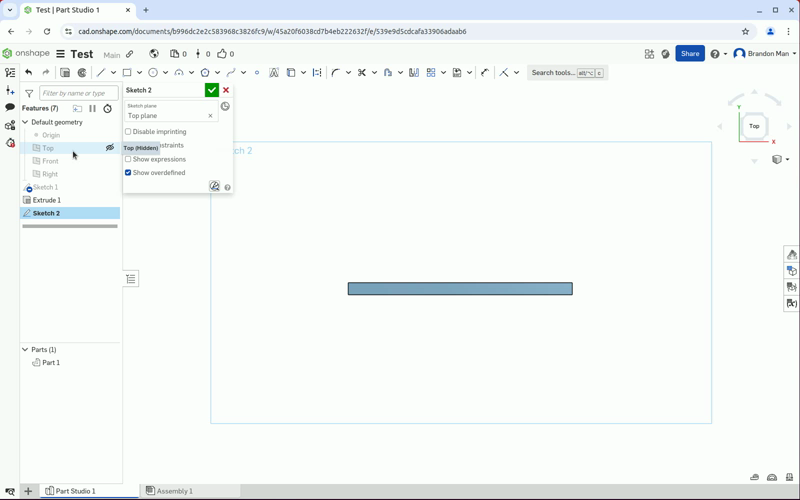
mouse_move(73, 352)
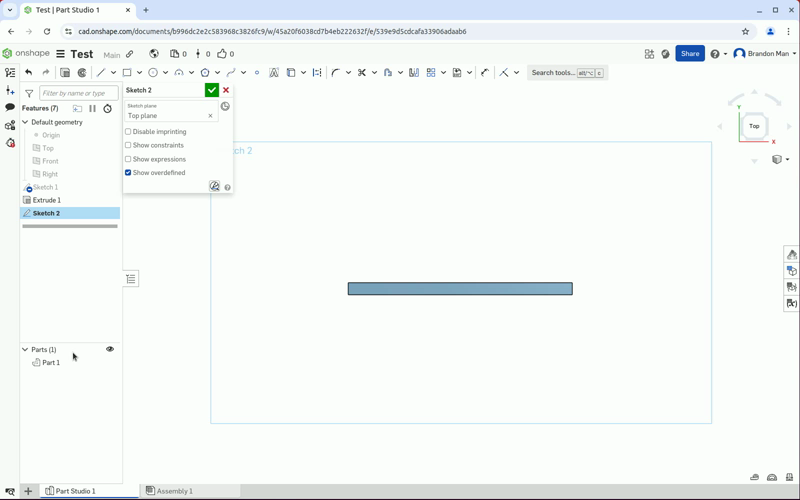
key(y)
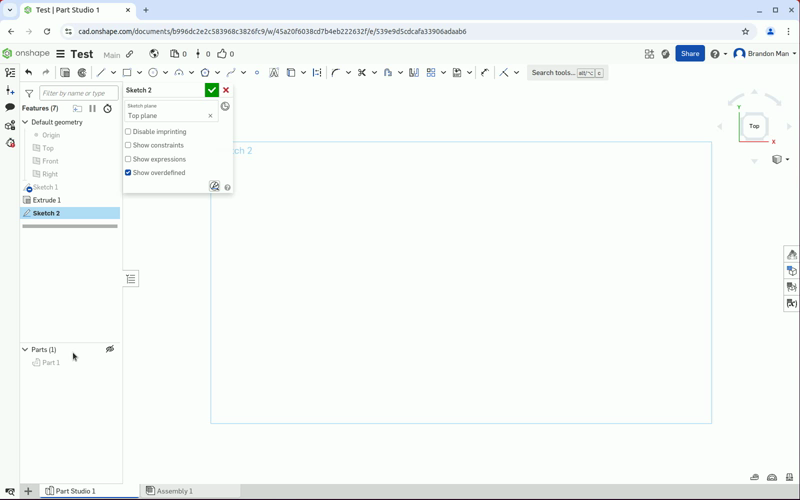
key(l)
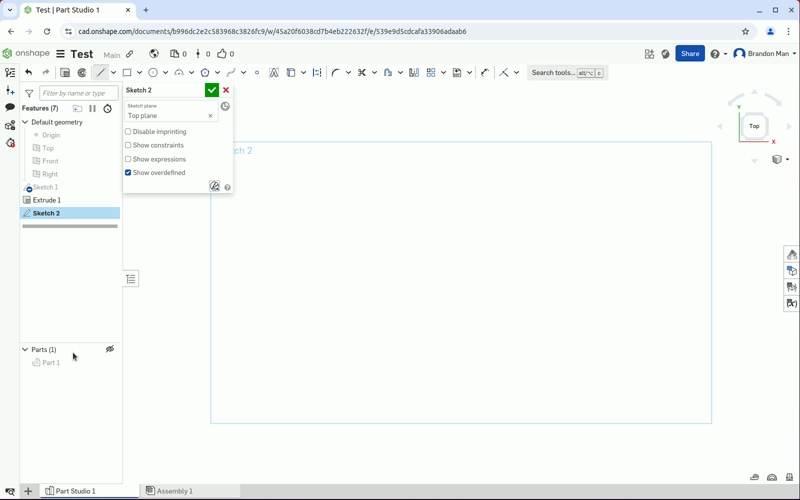
key_down(shift)
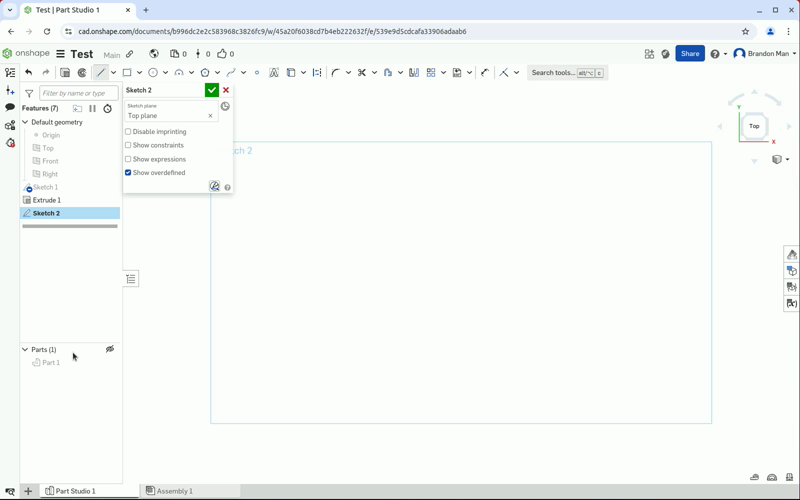
mouse_move(420, 282)
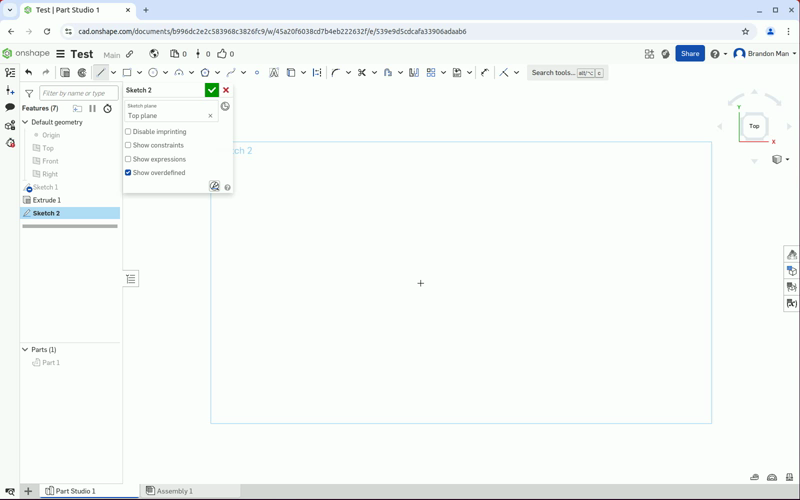
click(420, 282)
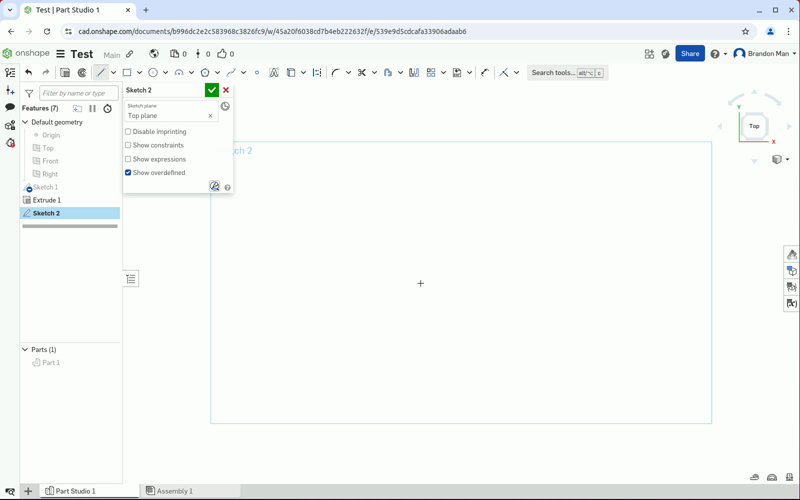
key_up(shift)
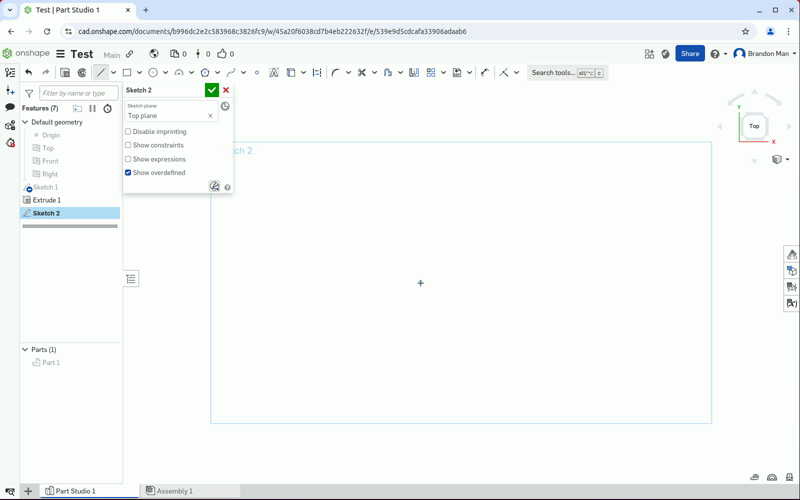
key_down(shift)
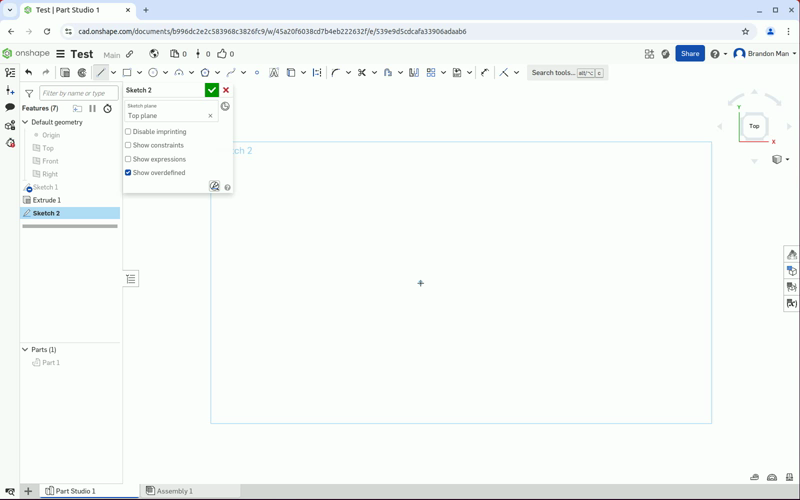
mouse_move(450, 282)
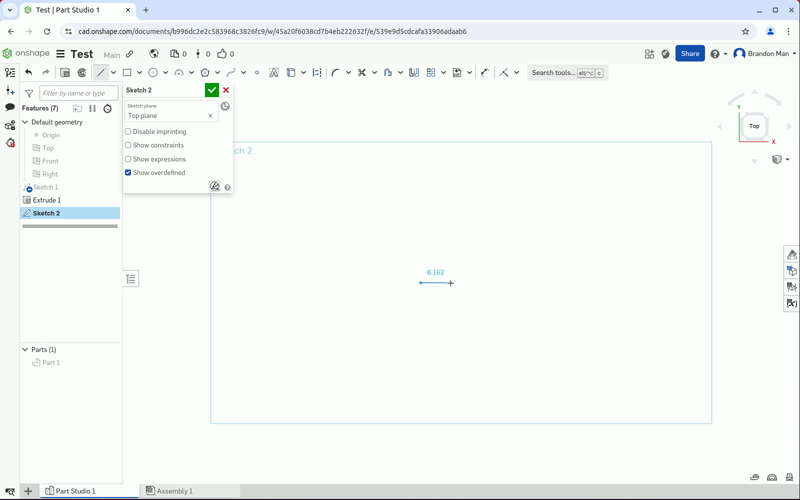
mouse_move(461, 282)
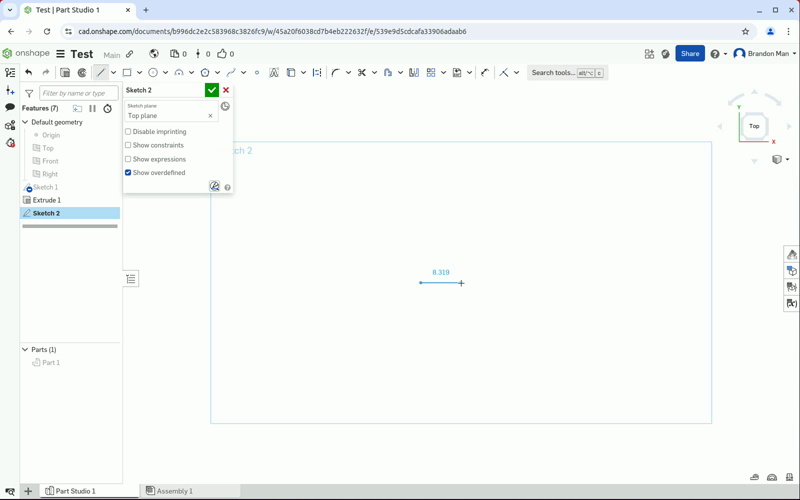
click(461, 282)
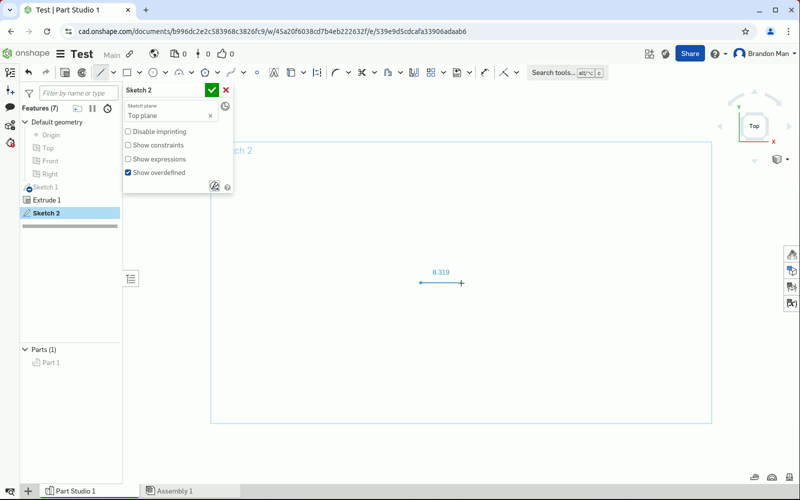
key_up(shift)
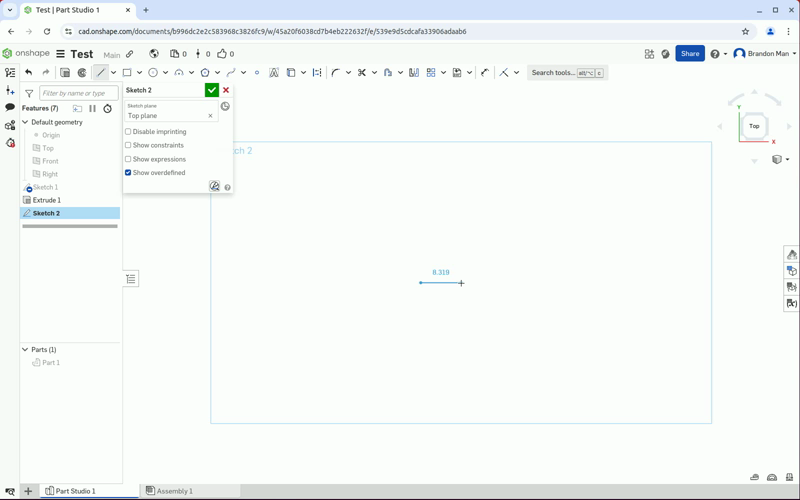
key(esc)
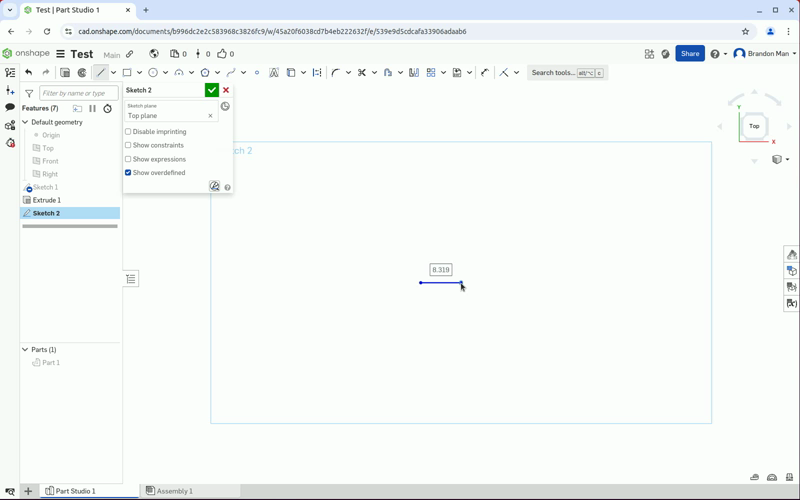
key(a)
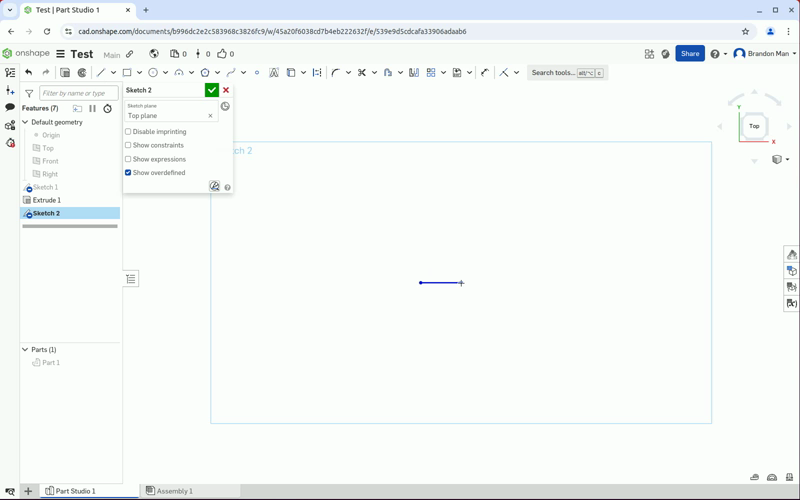
mouse_move(461, 282)
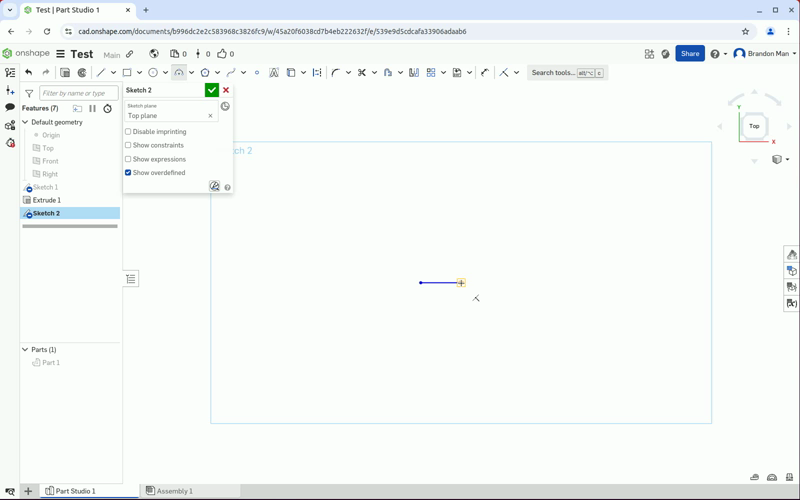
click(461, 282)
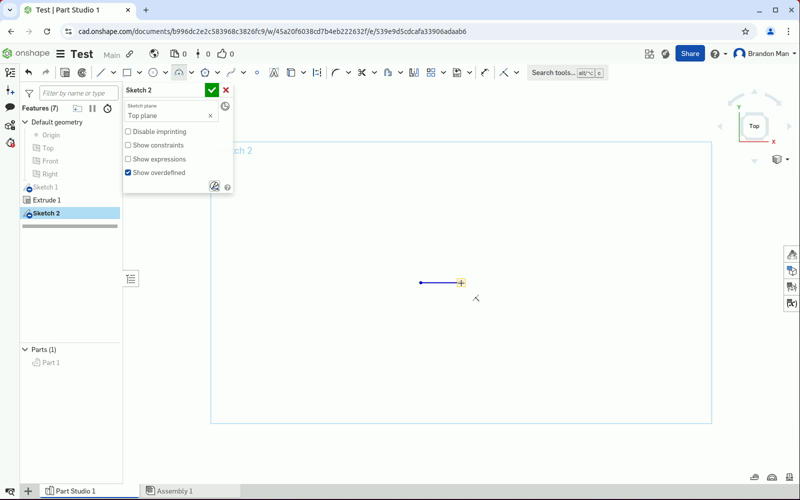
key_down(shift)
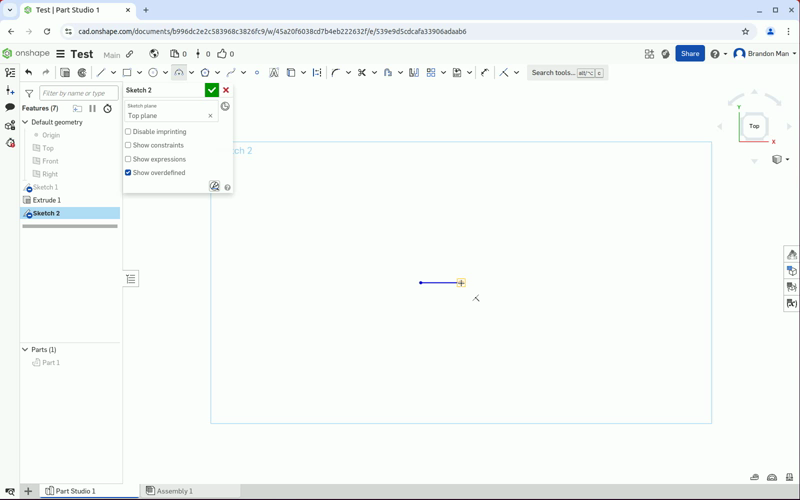
mouse_move(420, 242)
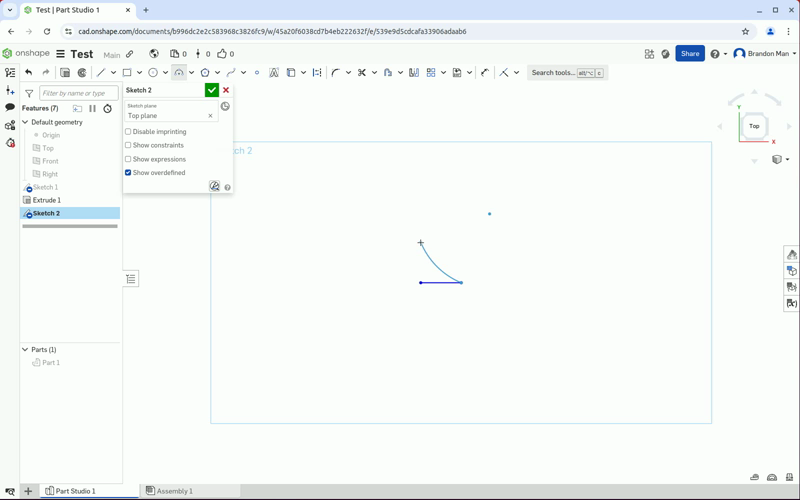
click(420, 242)
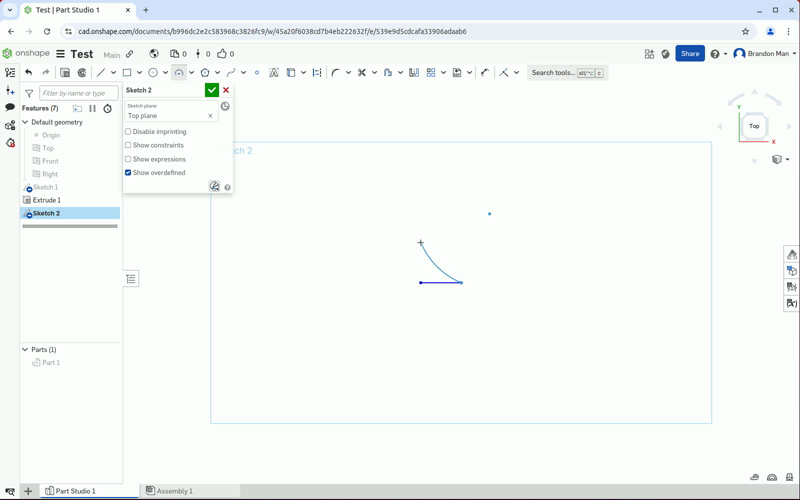
mouse_move(432, 270)
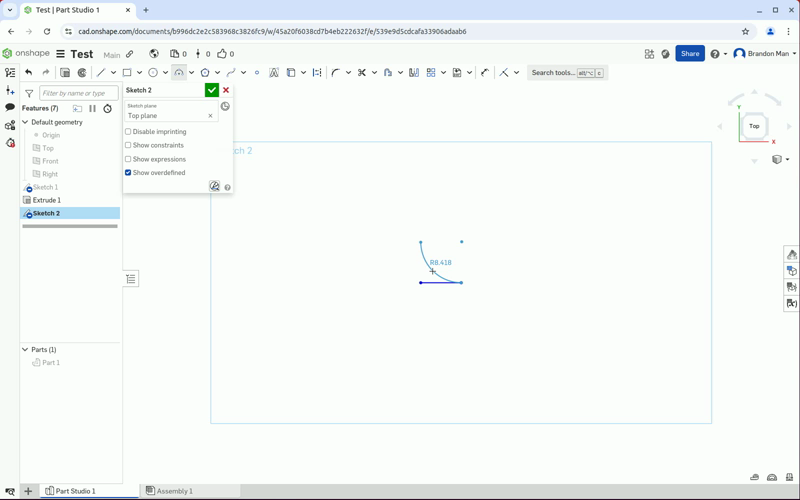
click(432, 270)
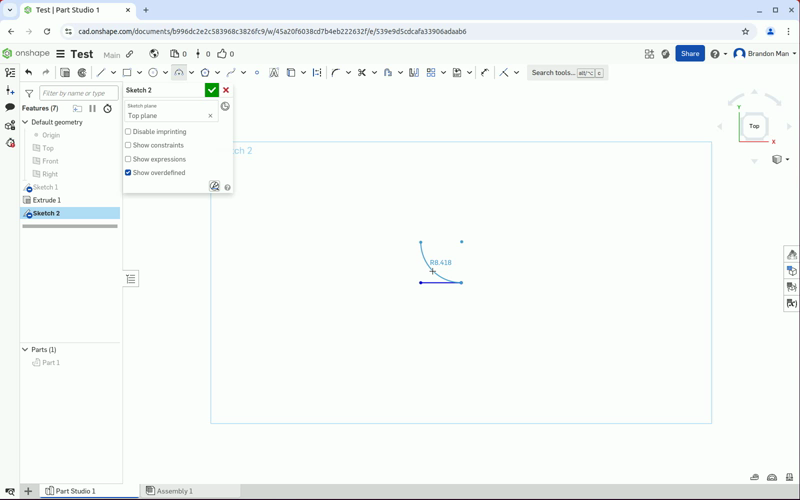
key_up(shift)
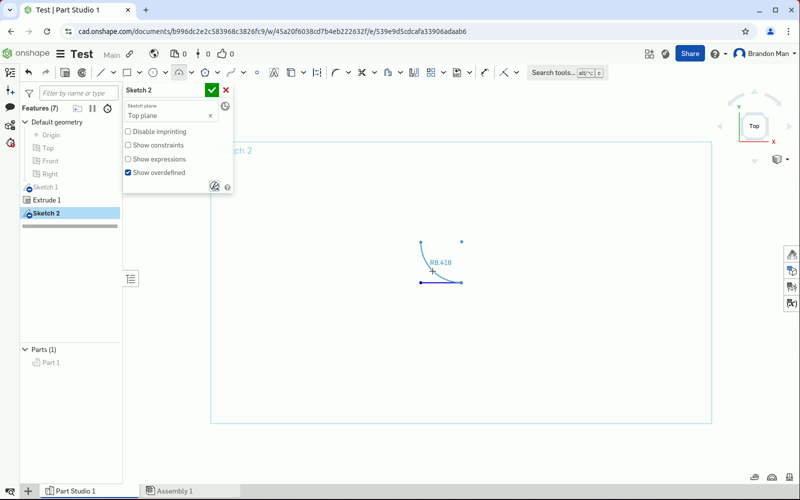
key(esc)
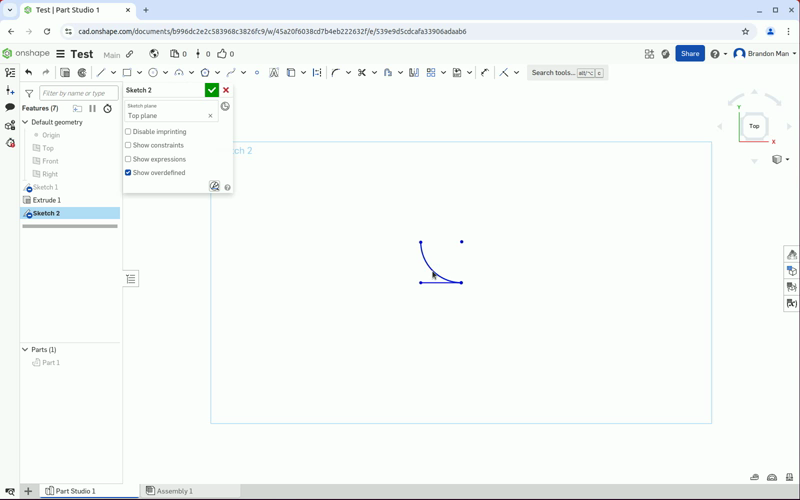
key(l)
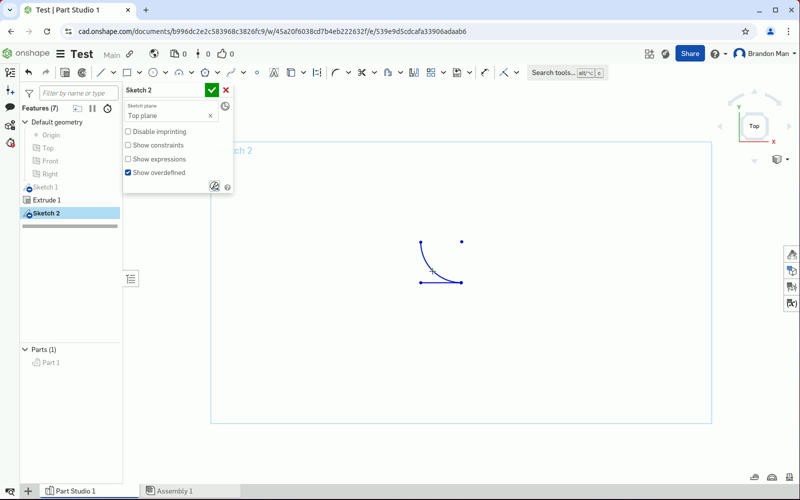
mouse_move(420, 242)
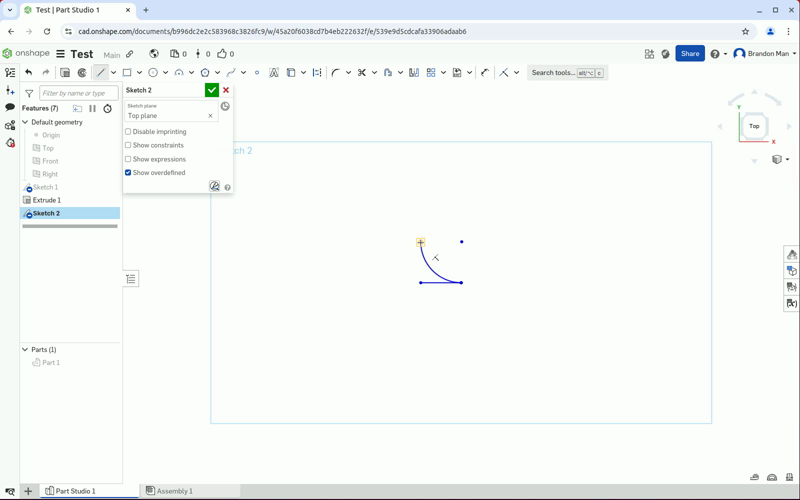
click(420, 242)
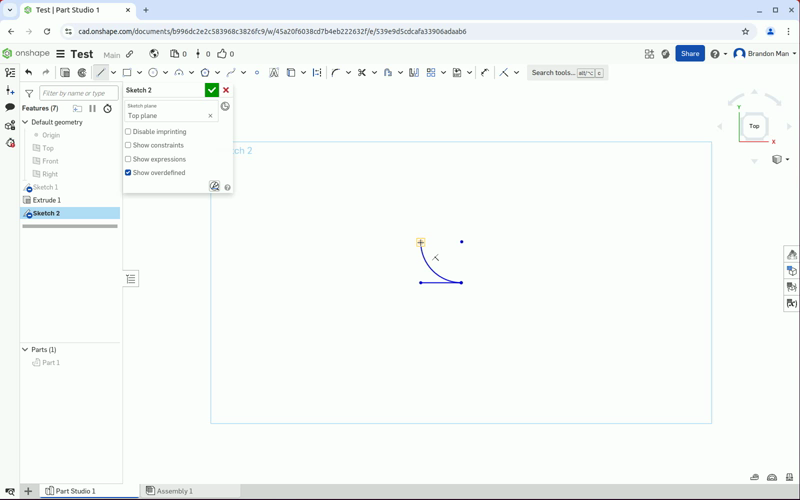
mouse_move(450, 242)
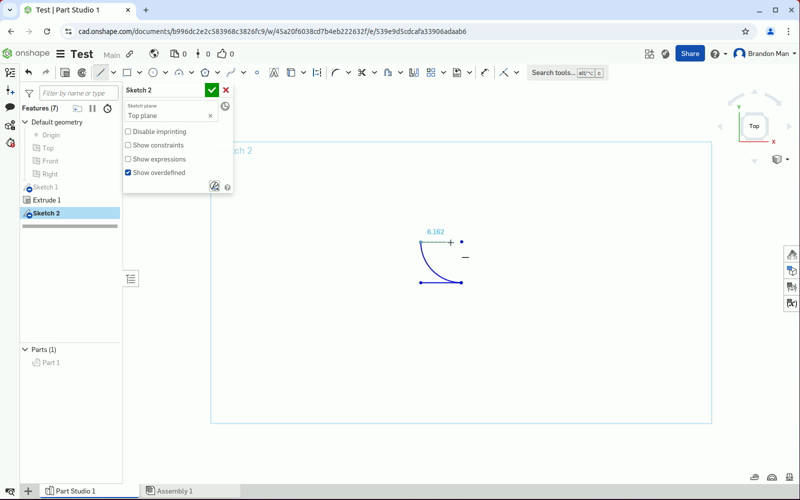
key_down(shift)
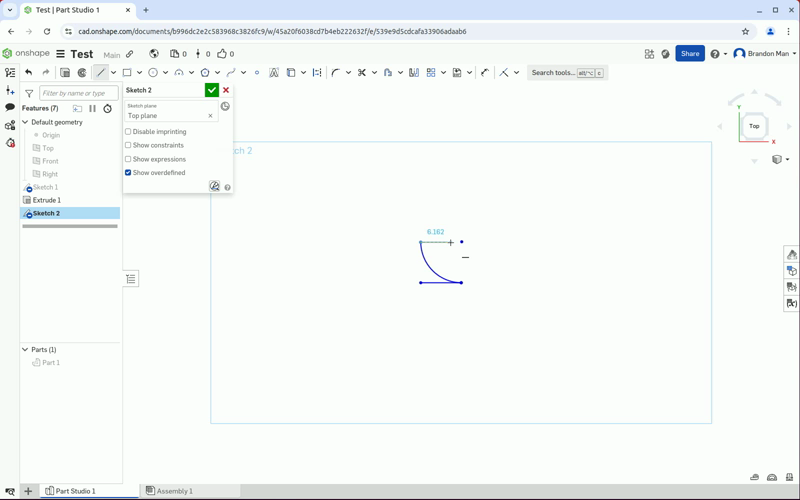
mouse_move(420, 282)
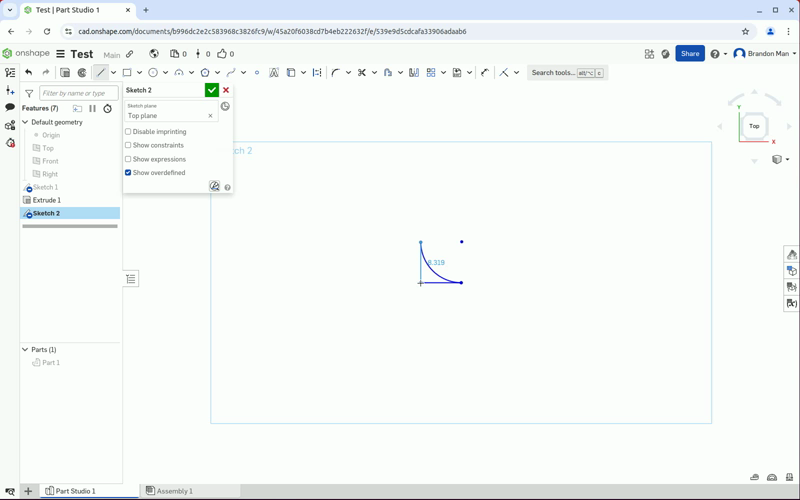
key_up(shift)
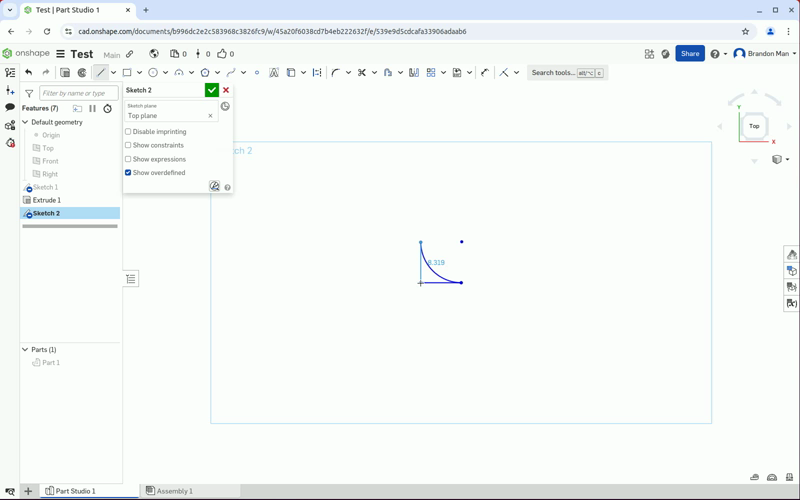
click(420, 282)
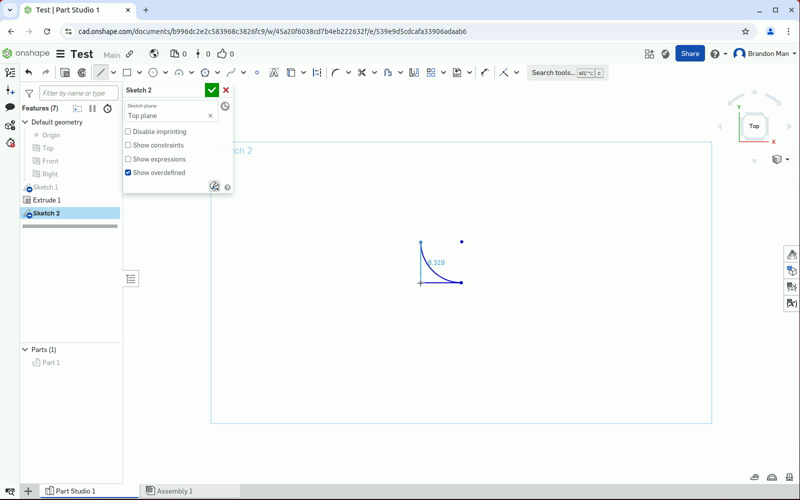
key(esc)
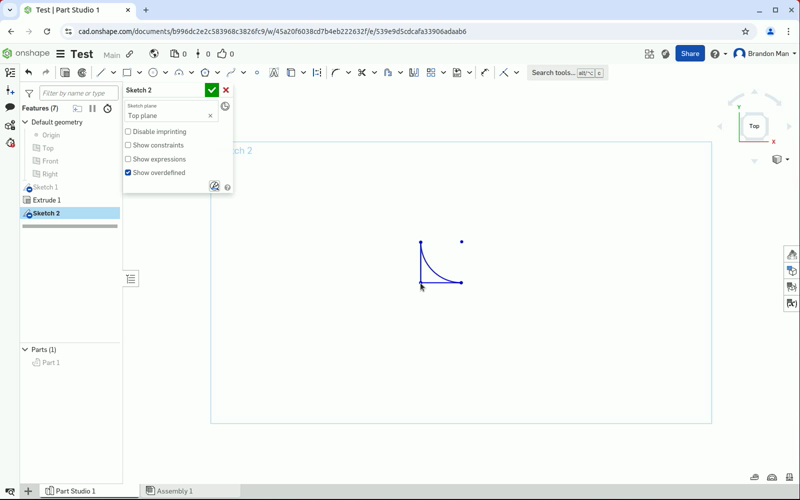
mouse_move(422, 280)
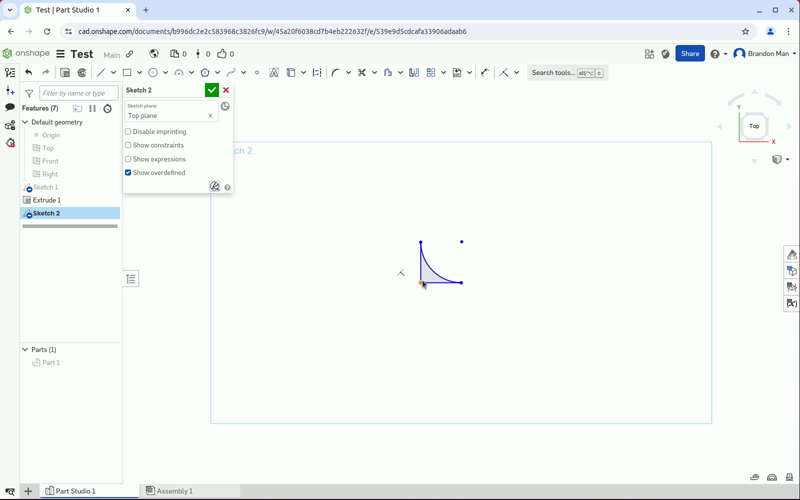
scroll(6)
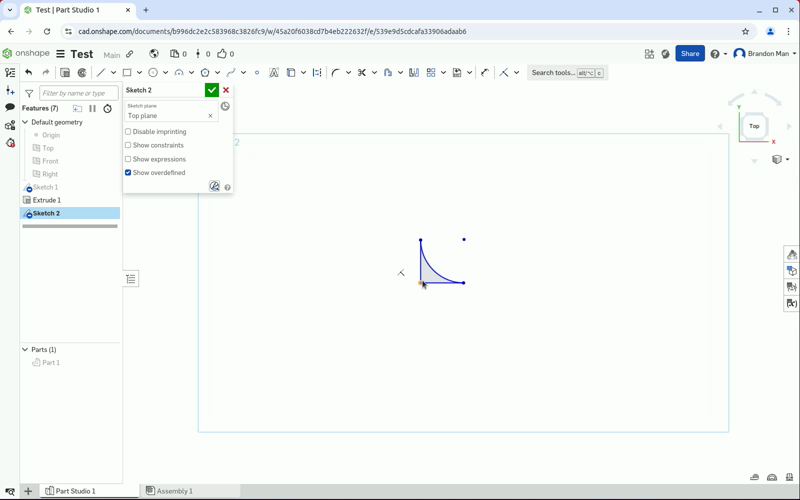
scroll(6)
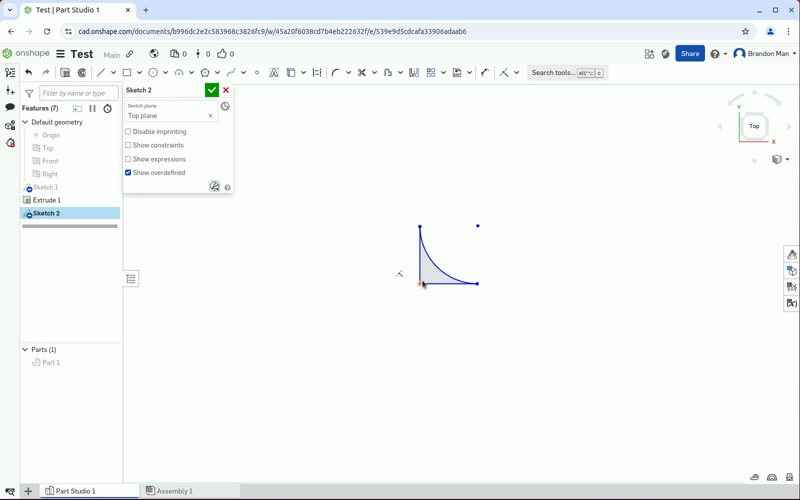
scroll(6)
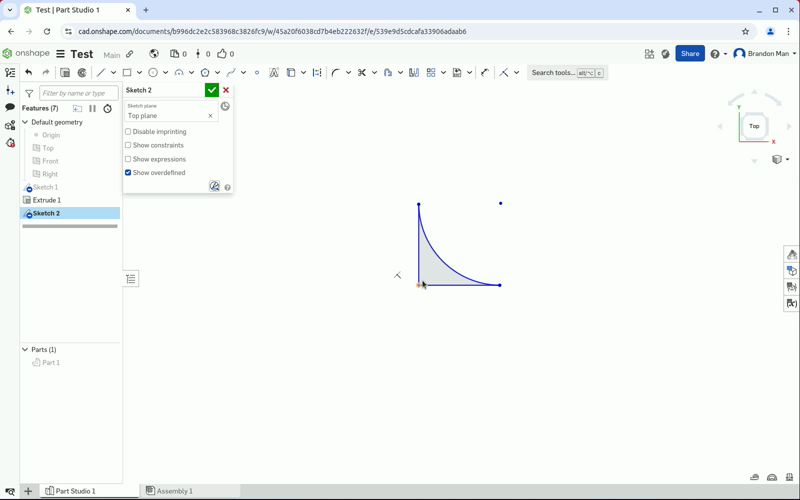
scroll(6)
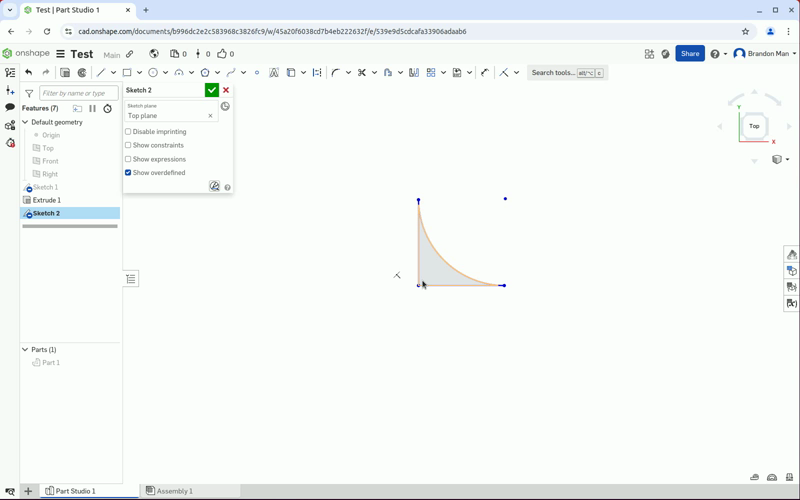
scroll(6)
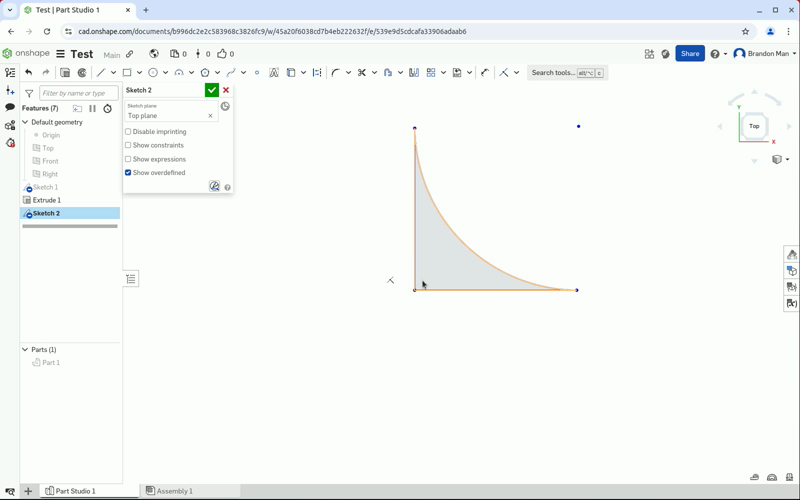
scroll(6)
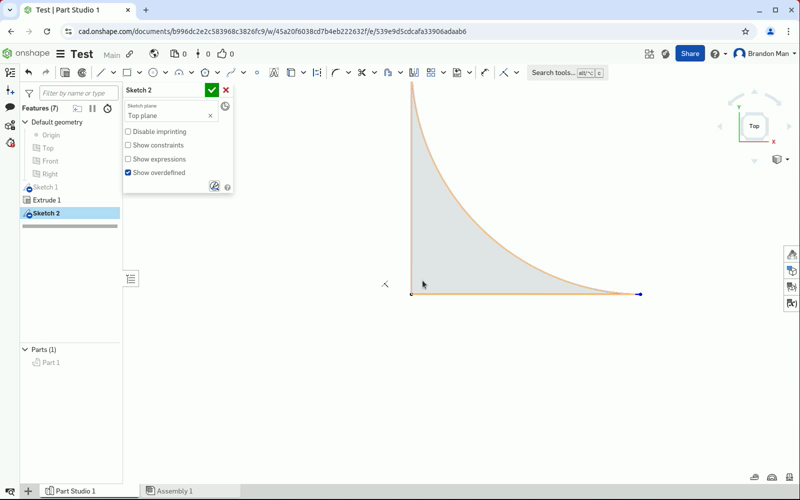
scroll(6)
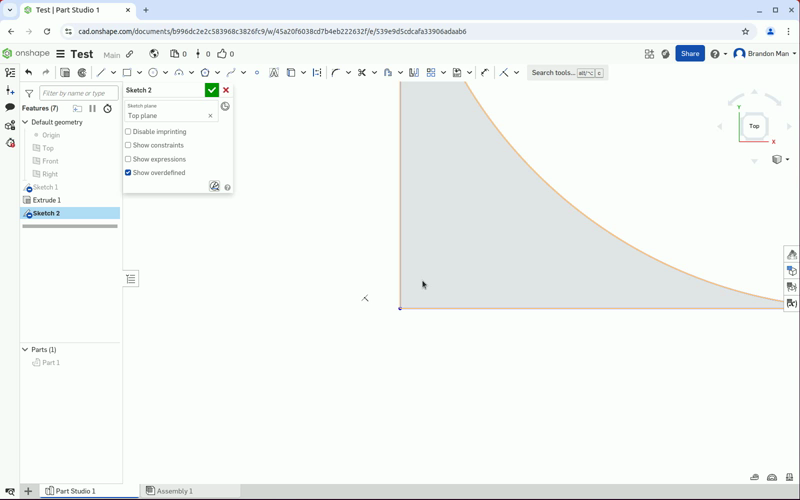
click(422, 280)
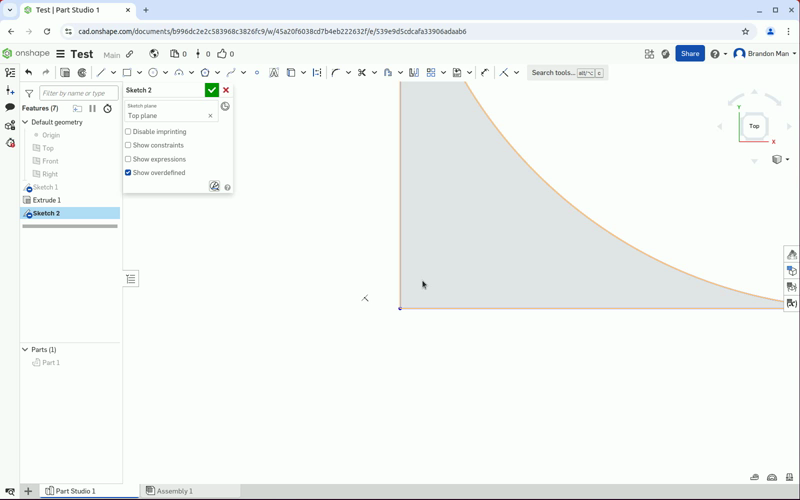
scroll(-6)
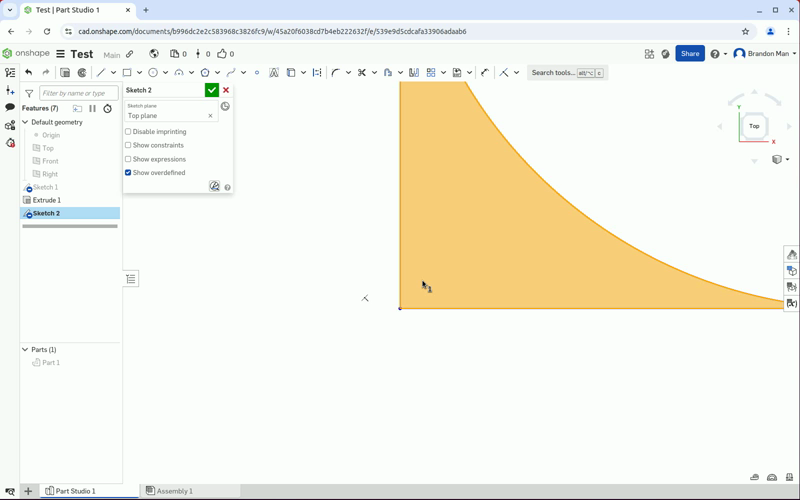
scroll(-6)
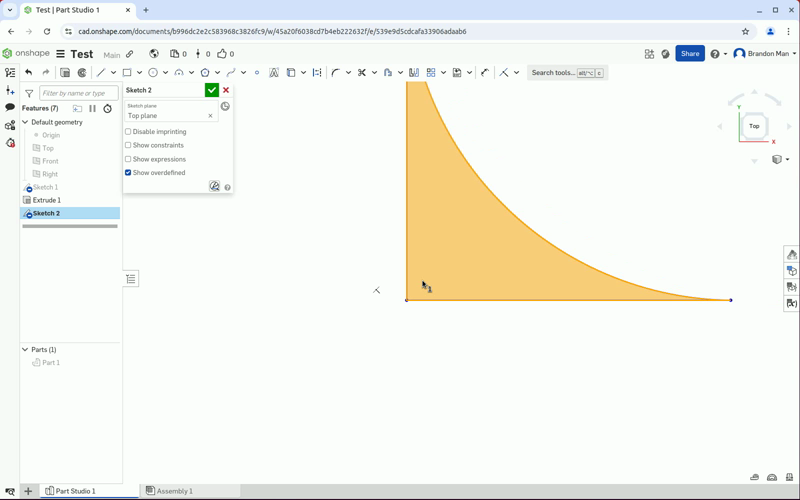
scroll(-6)
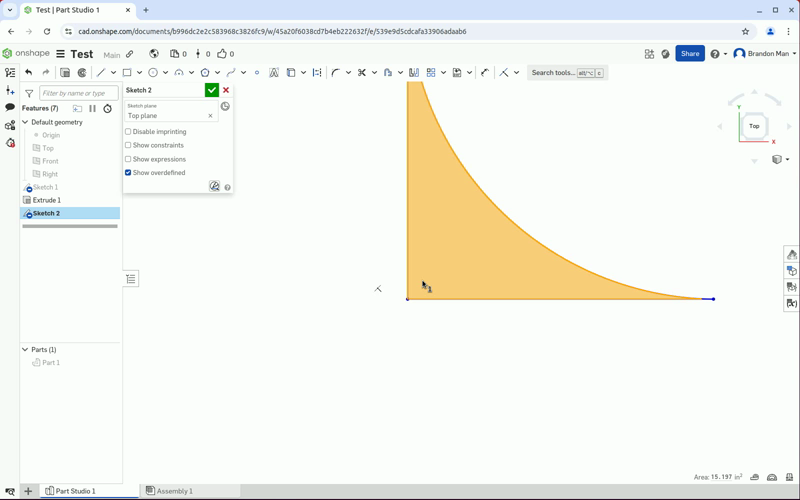
scroll(-6)
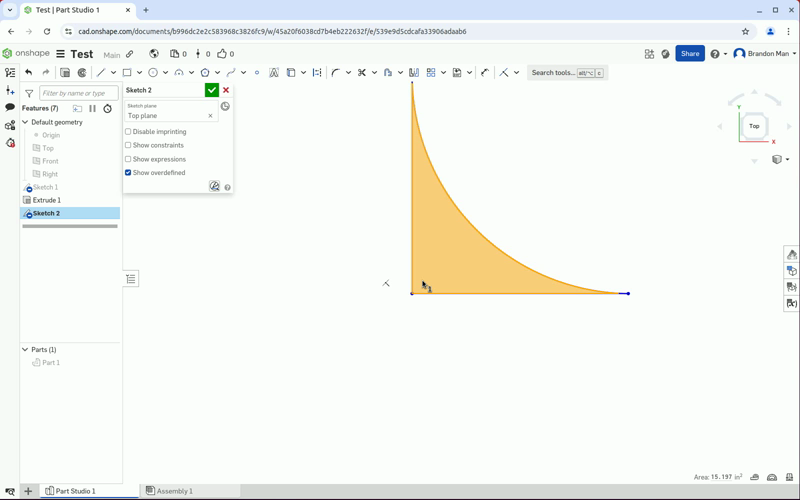
scroll(-6)
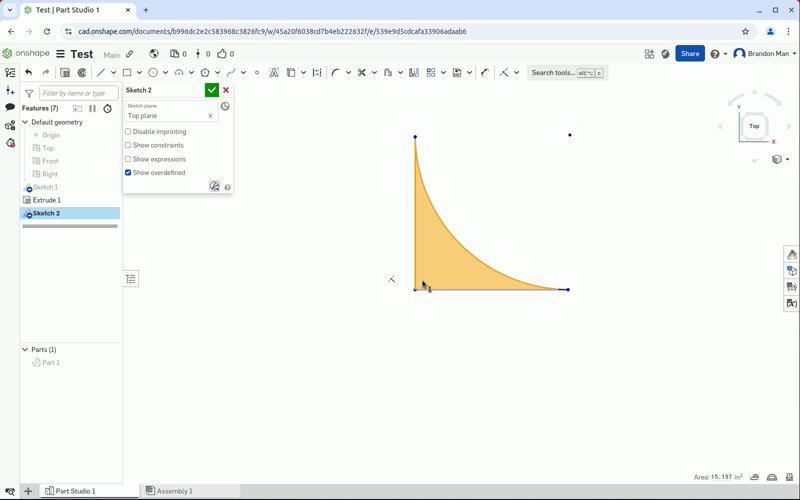
scroll(-6)
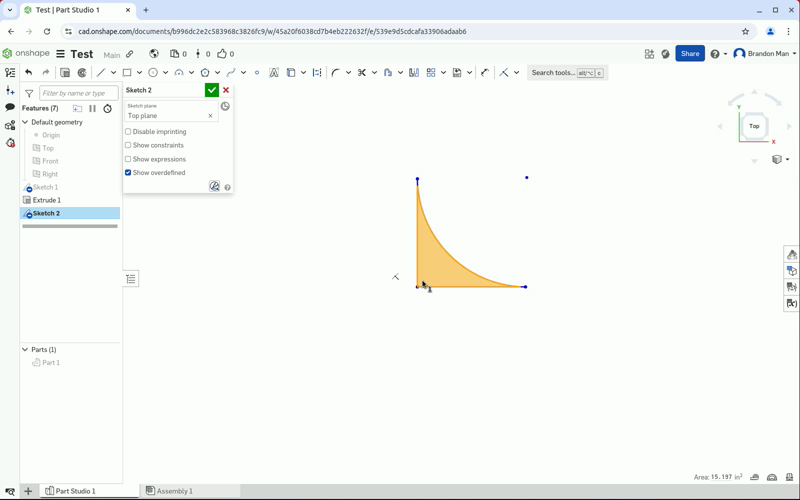
scroll(-6)
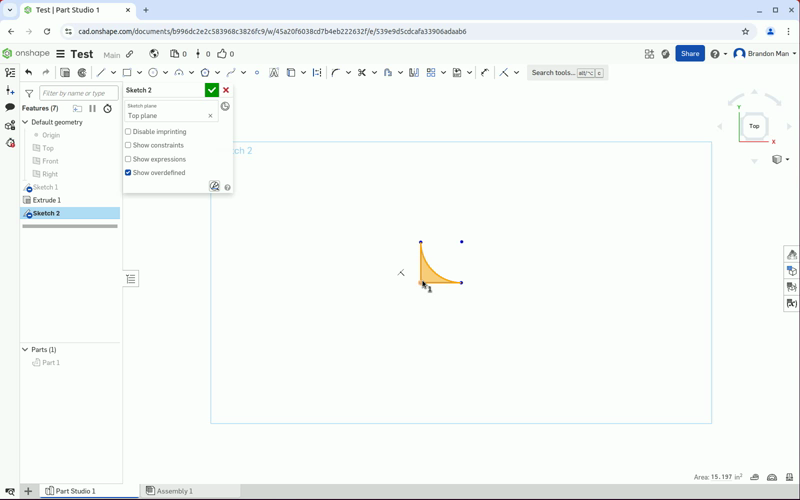
mouse_move(73, 352)
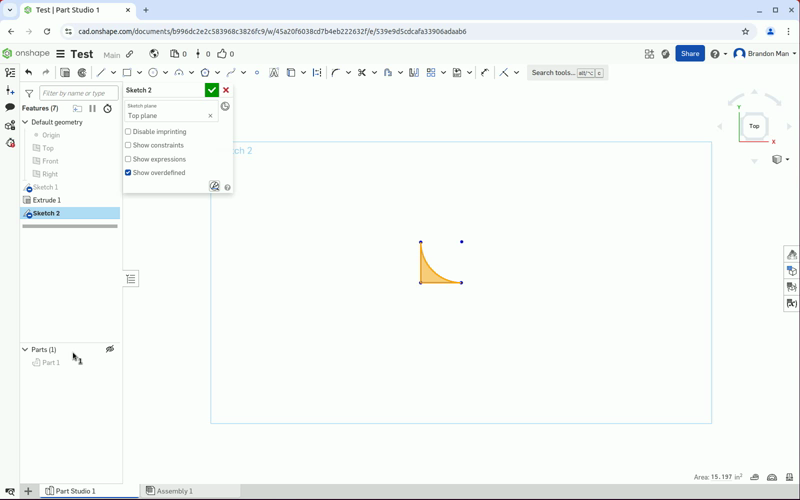
key(shift+y)
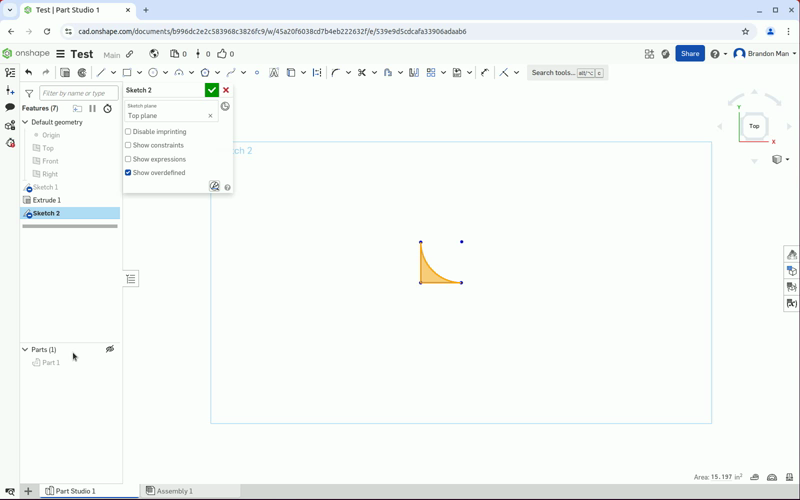
key(shift+e)
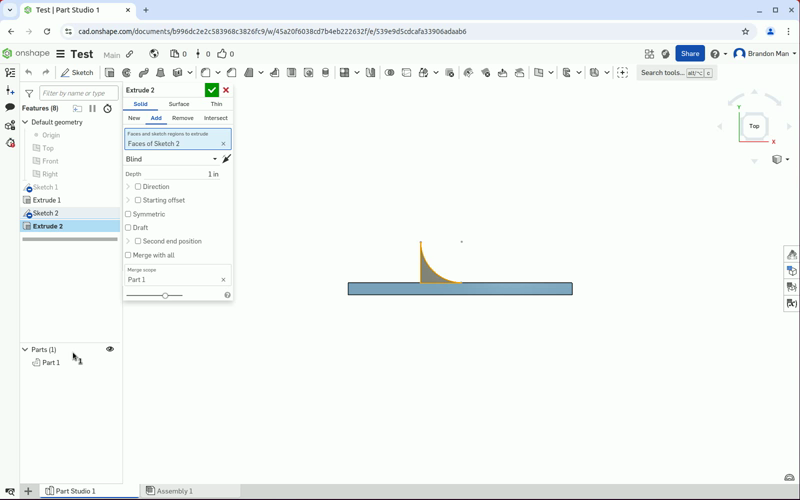
mouse_move(143, 106)
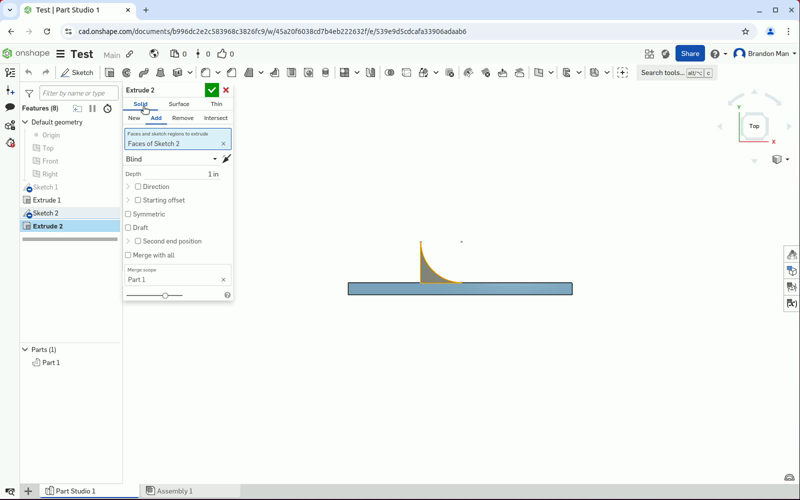
click(143, 106)
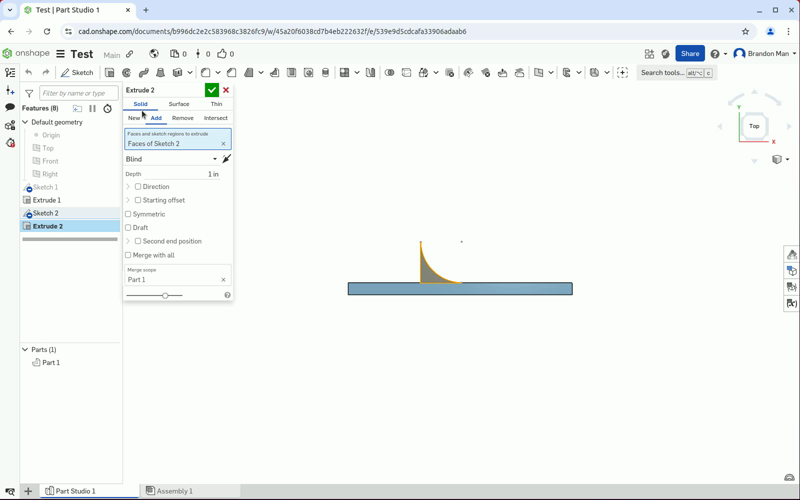
mouse_move(137, 120)
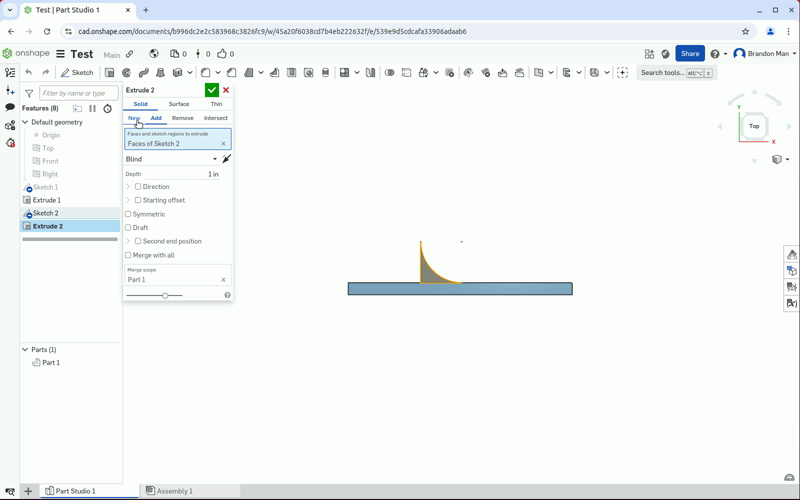
click(137, 120)
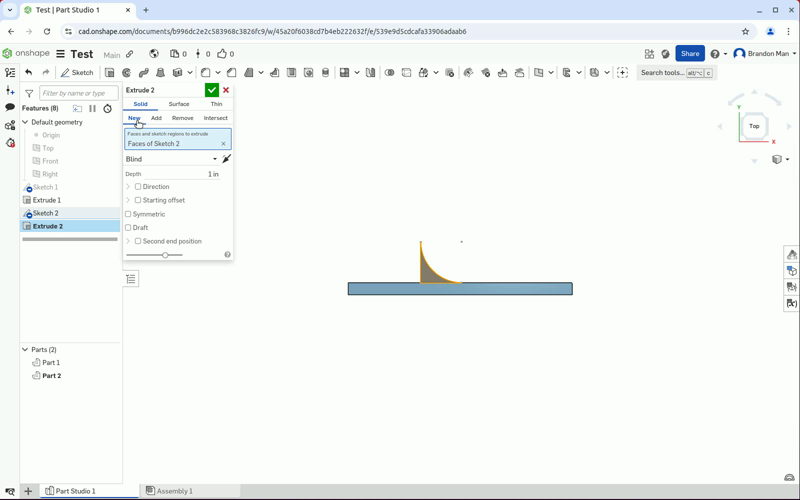
key(tab, 4)
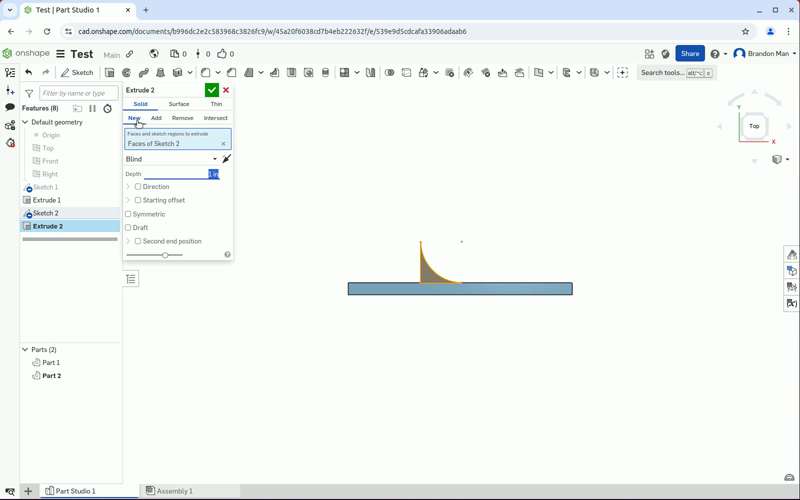
text(23.108)
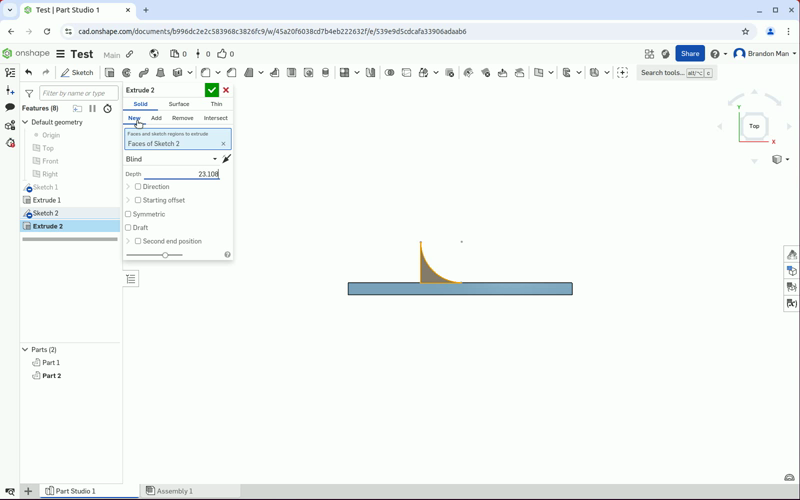
key(enter)
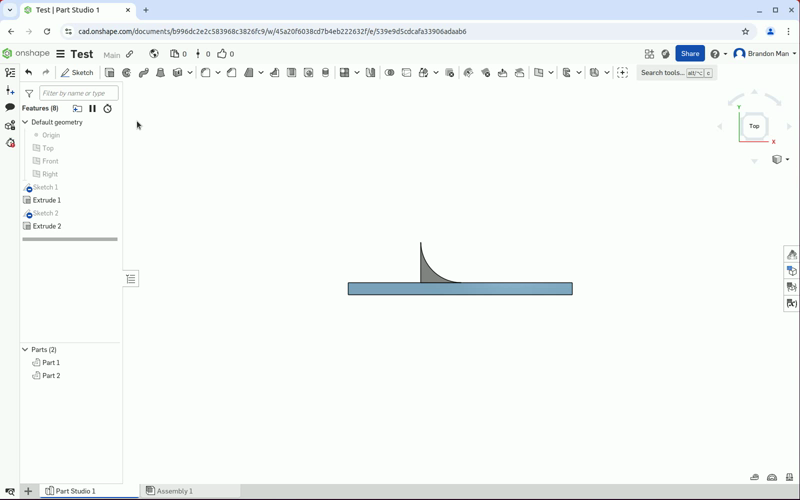
key(shift+h)
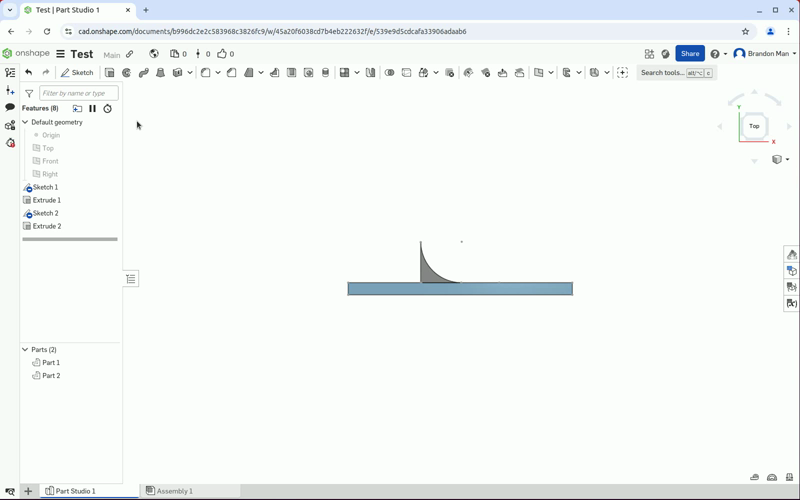
key(shift+h)
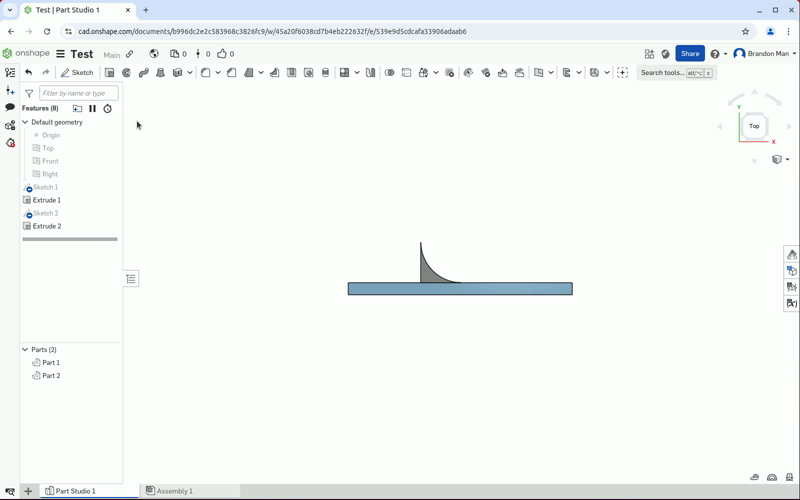
mouse_move(73, 189)
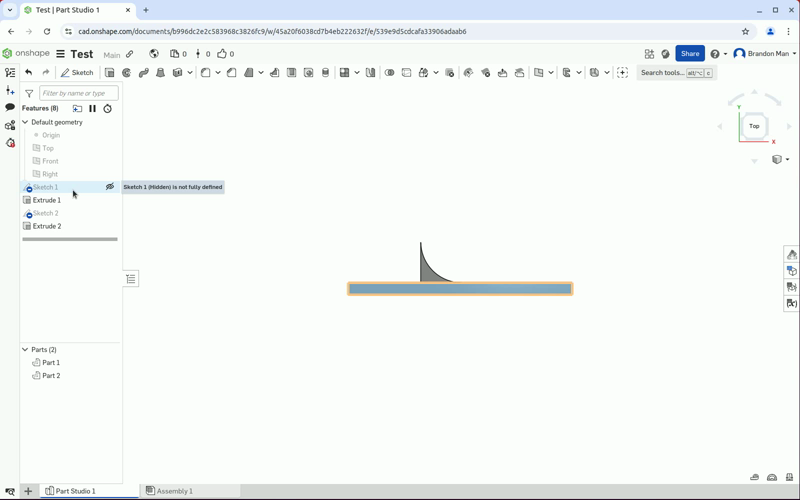
click(73, 189)
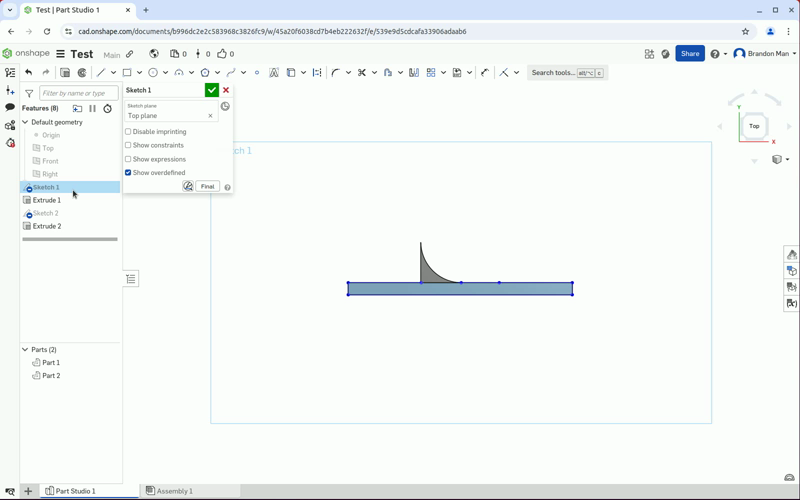
mouse_move(229, 92)
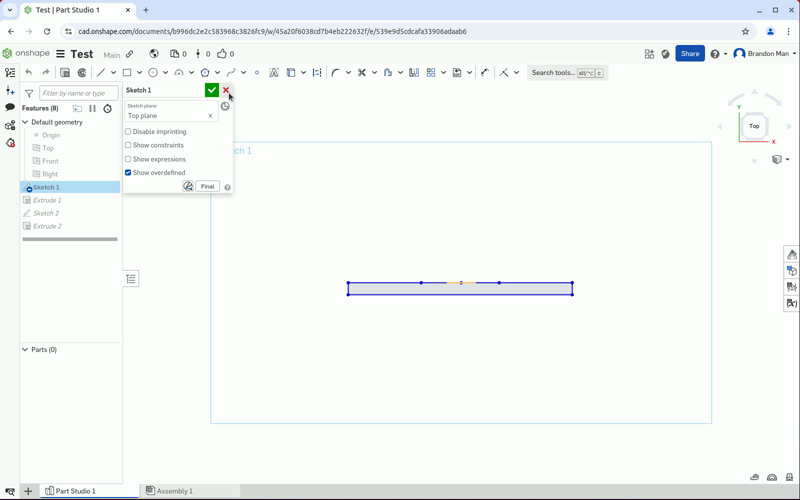
click(229, 92)
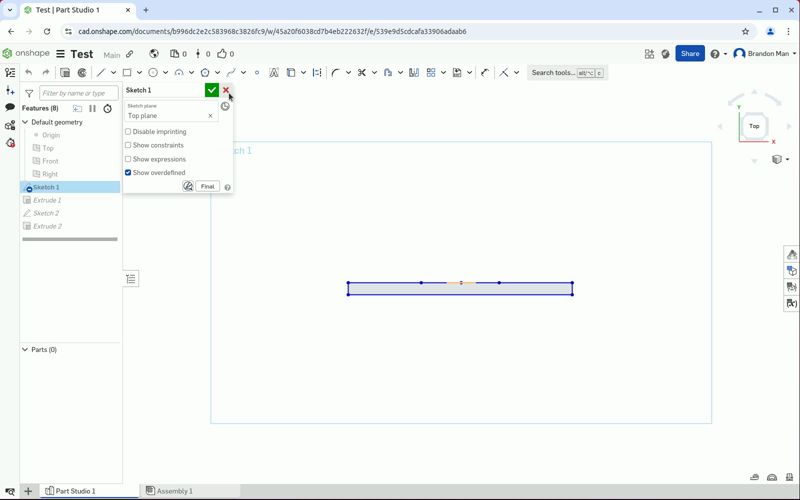
key(shift+s)
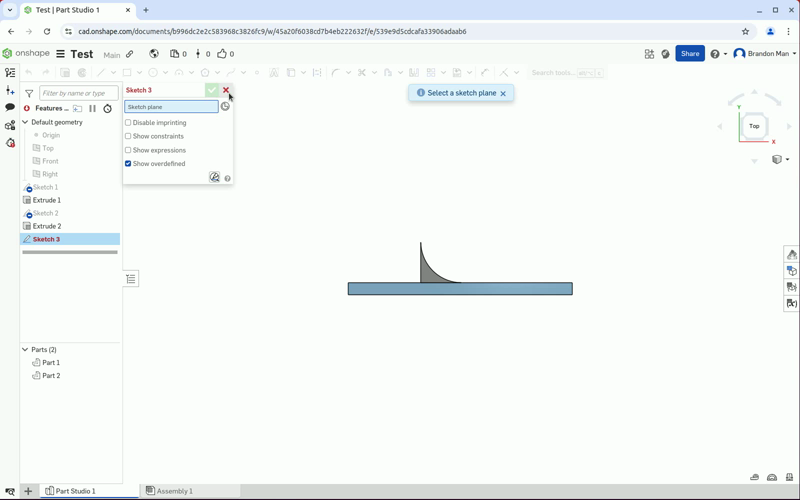
mouse_move(73, 150)
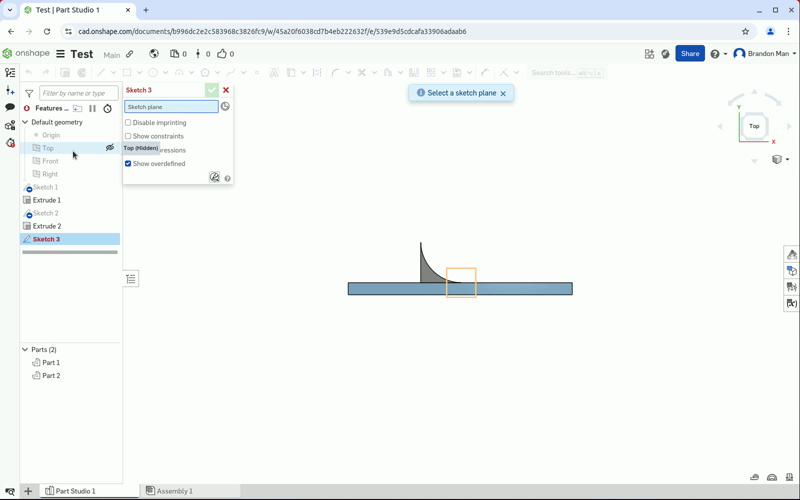
click(73, 150)
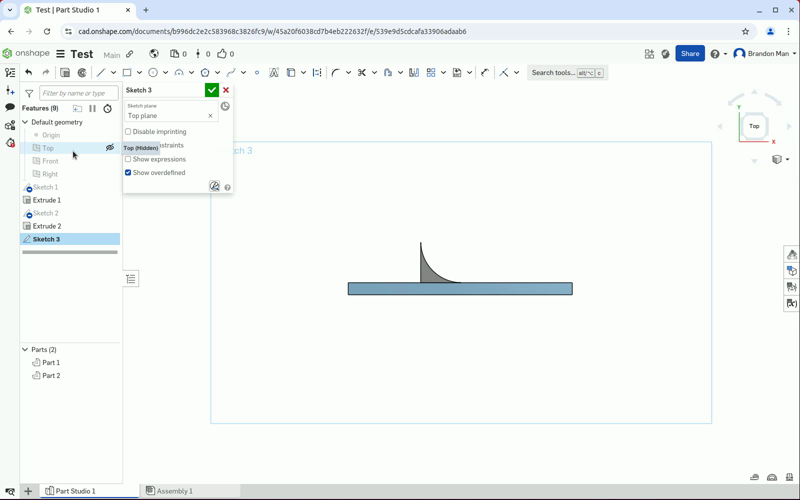
mouse_move(73, 352)
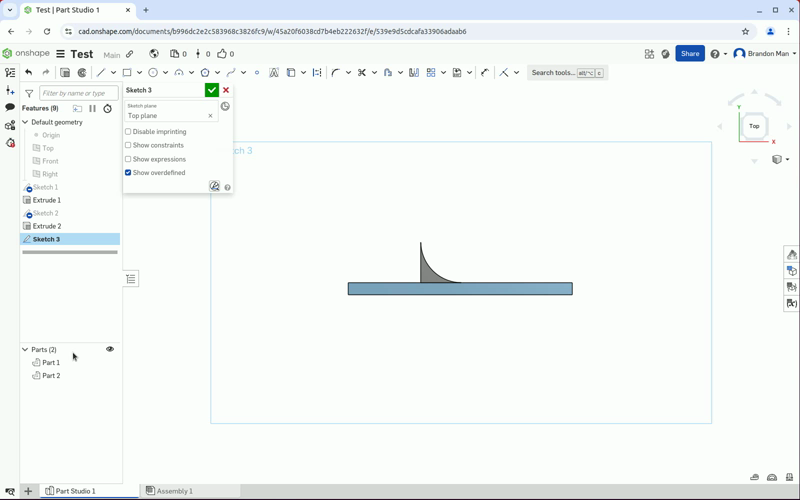
key(y)
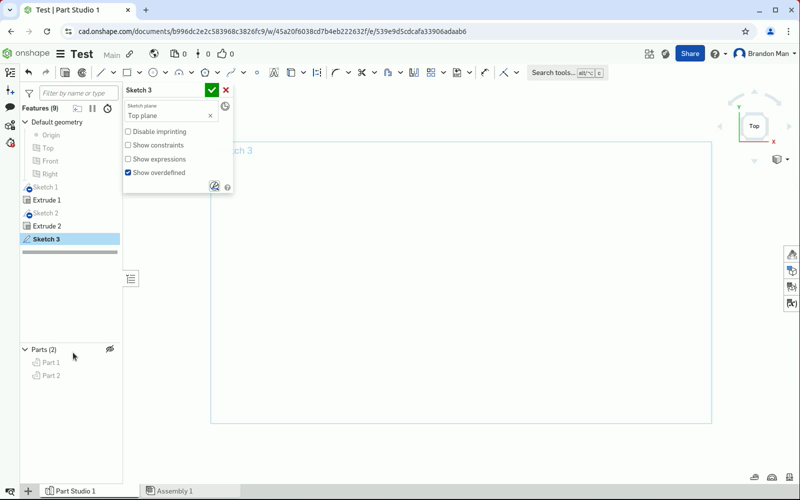
key(l)
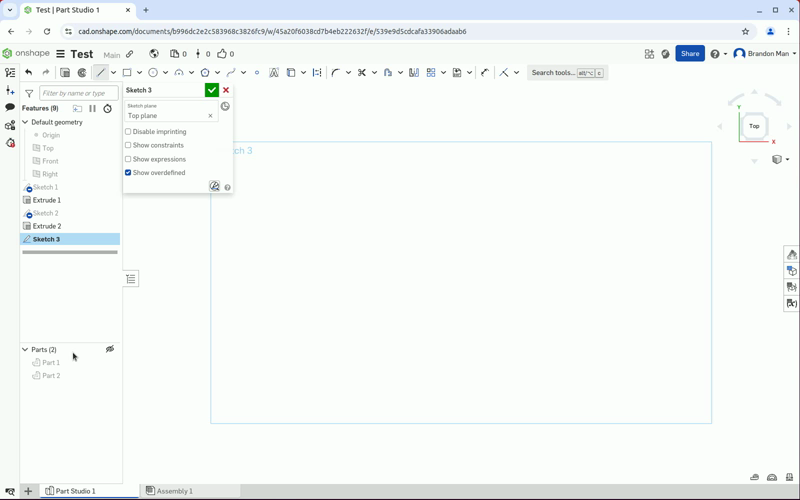
key_down(shift)
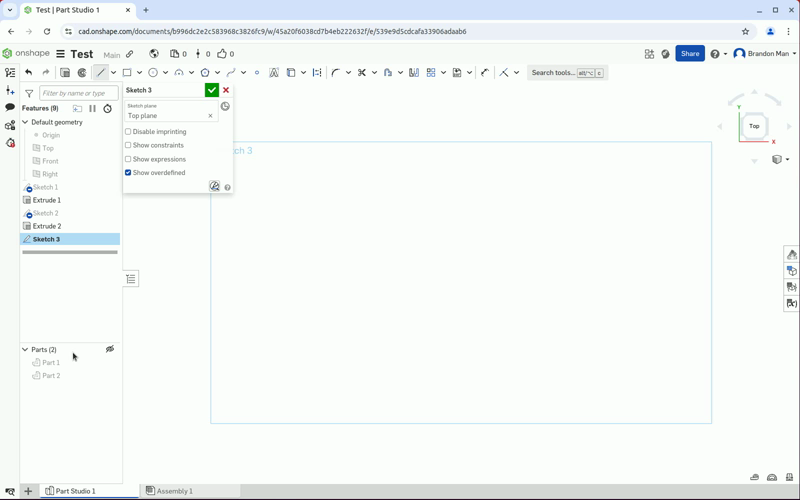
mouse_move(460, 282)
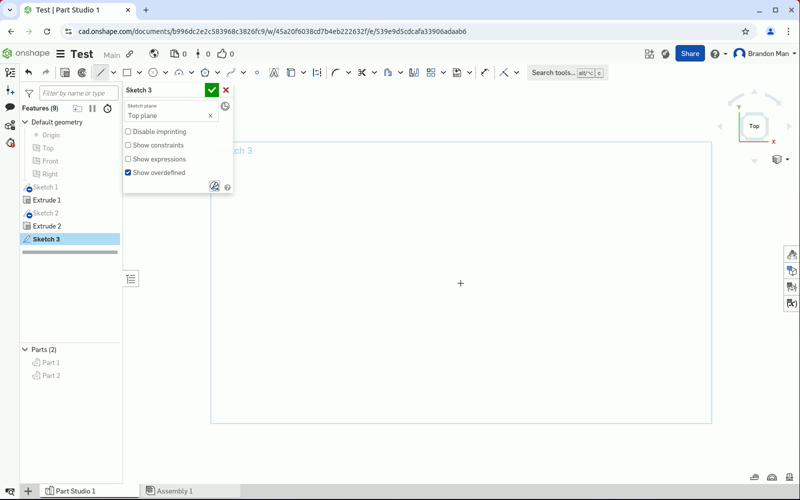
click(460, 282)
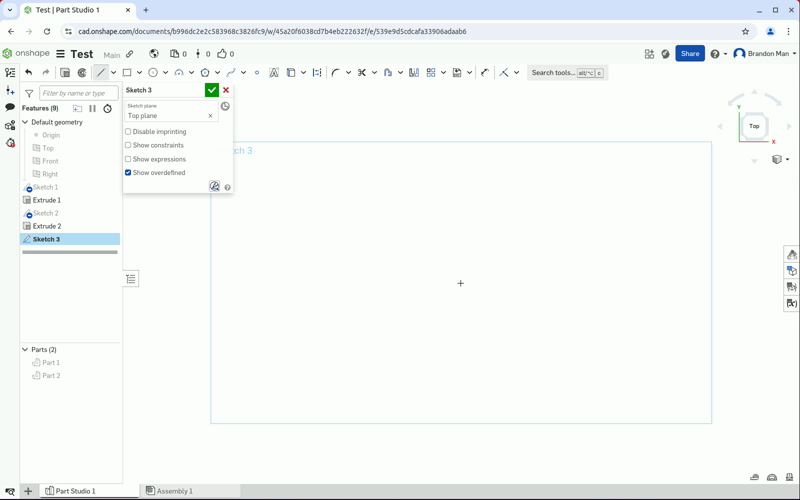
key_up(shift)
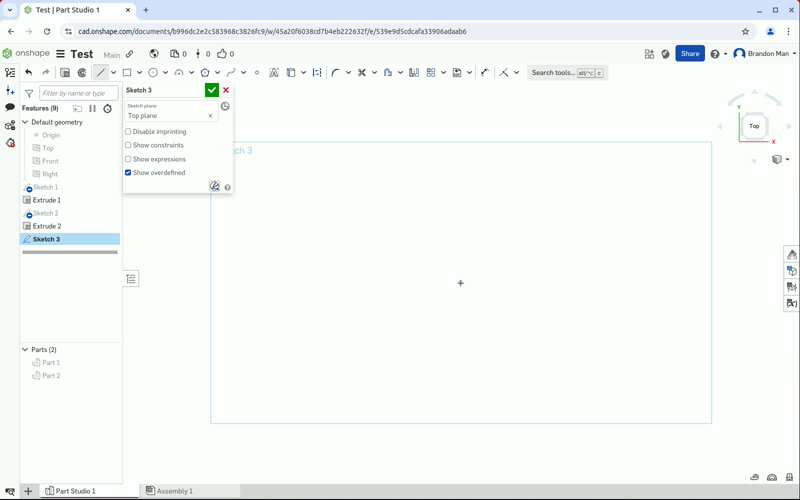
key_down(shift)
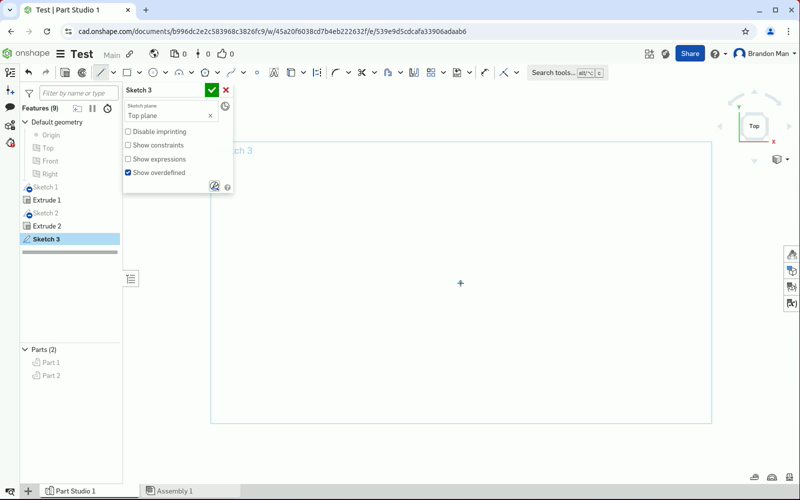
mouse_move(490, 282)
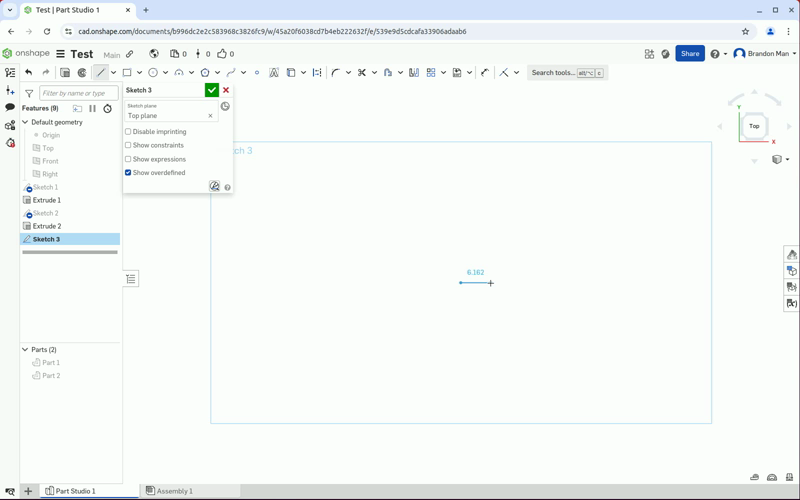
mouse_move(501, 282)
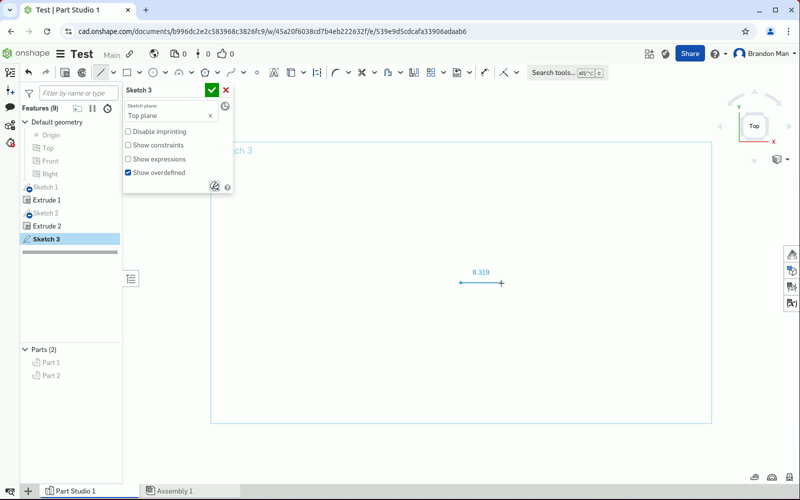
click(501, 282)
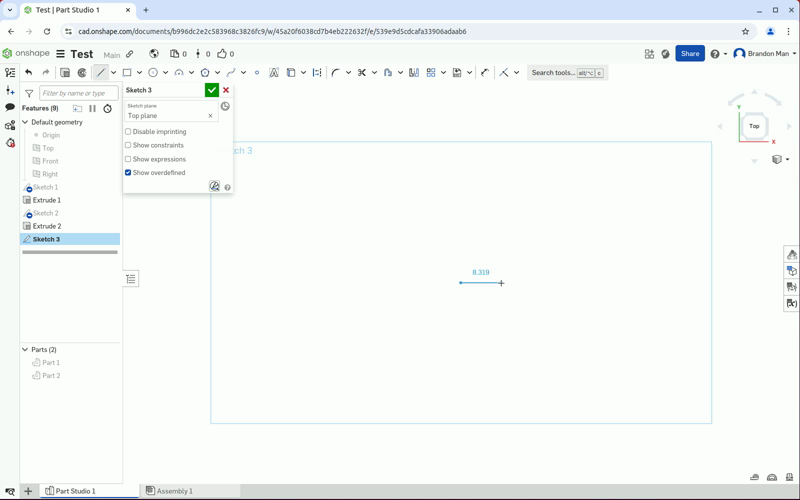
key_up(shift)
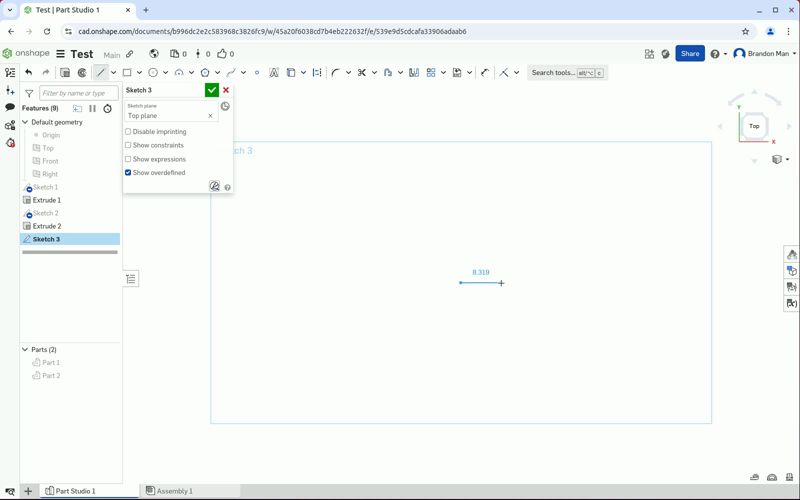
key_down(shift)
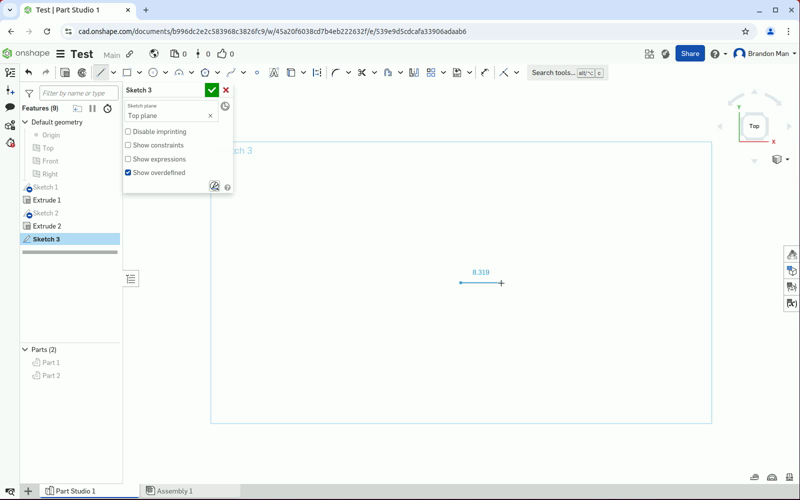
mouse_move(531, 282)
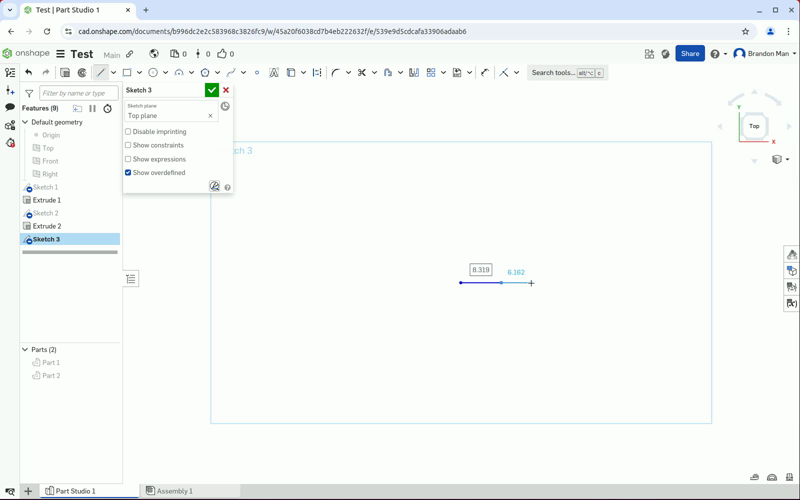
mouse_move(501, 242)
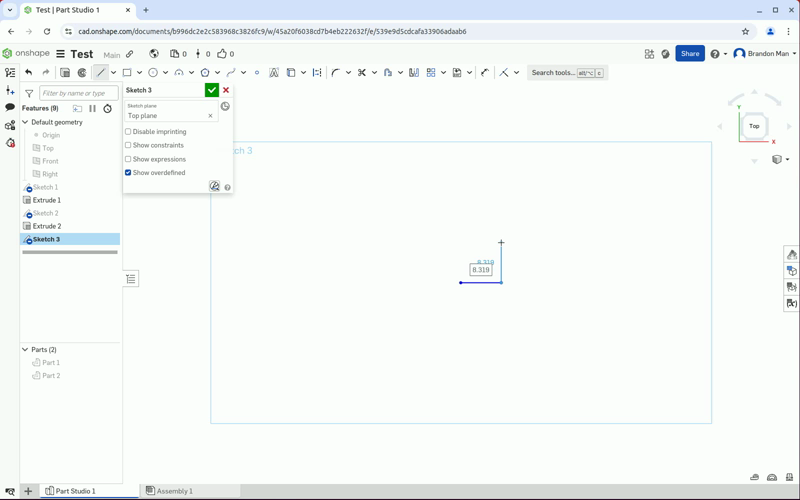
click(501, 242)
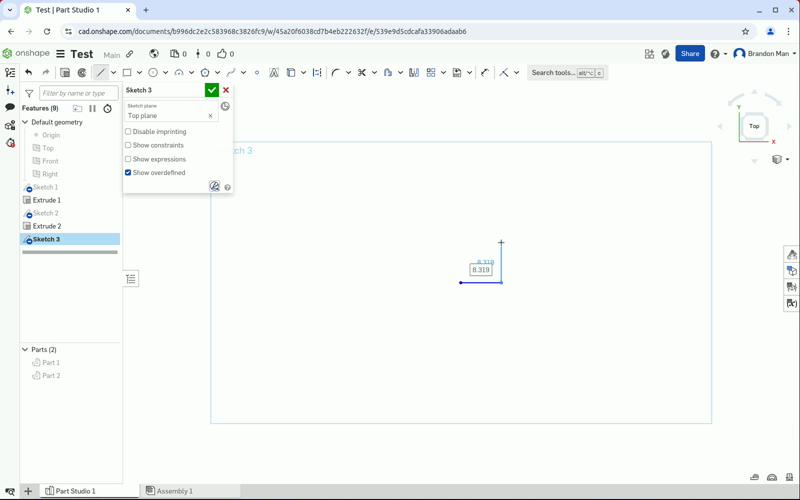
key_up(shift)
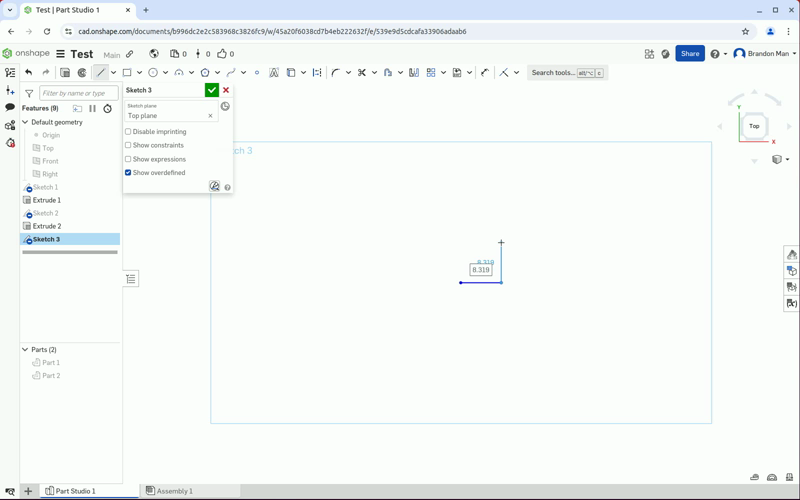
key(esc)
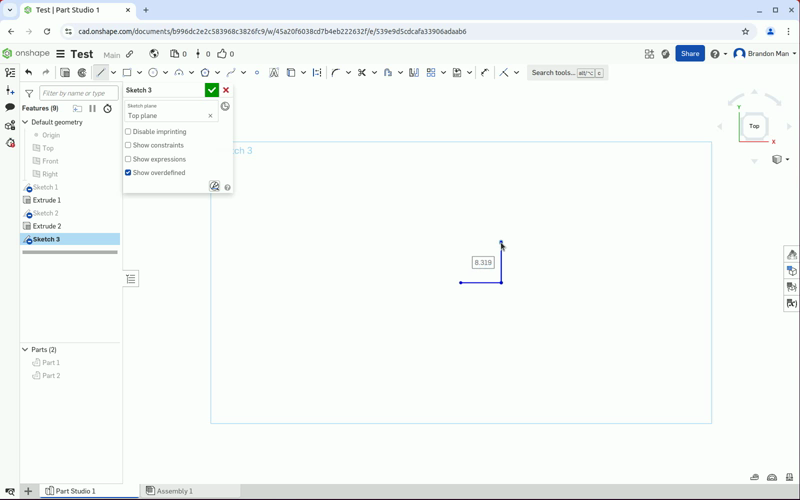
key(a)
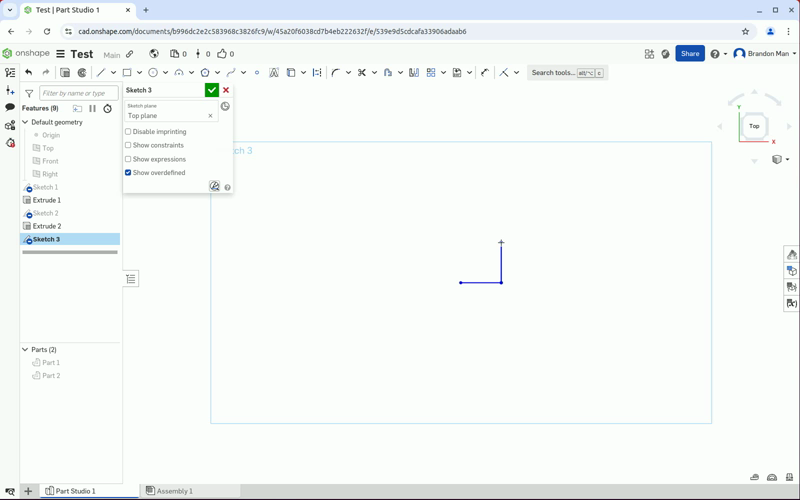
mouse_move(501, 242)
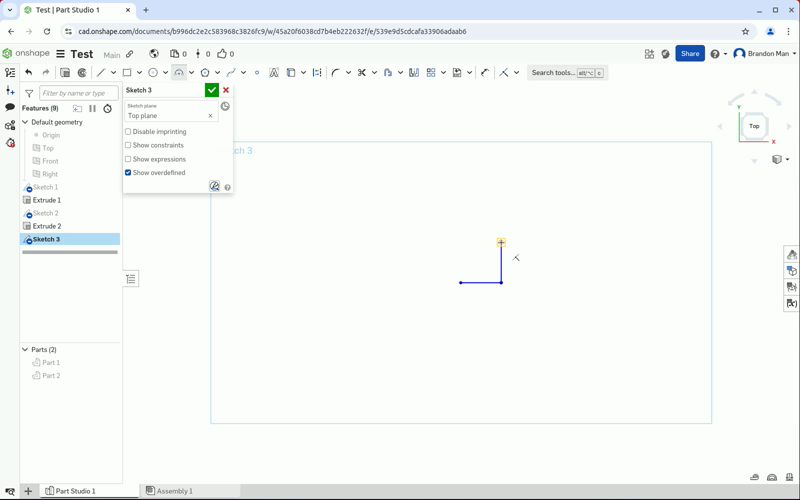
click(501, 242)
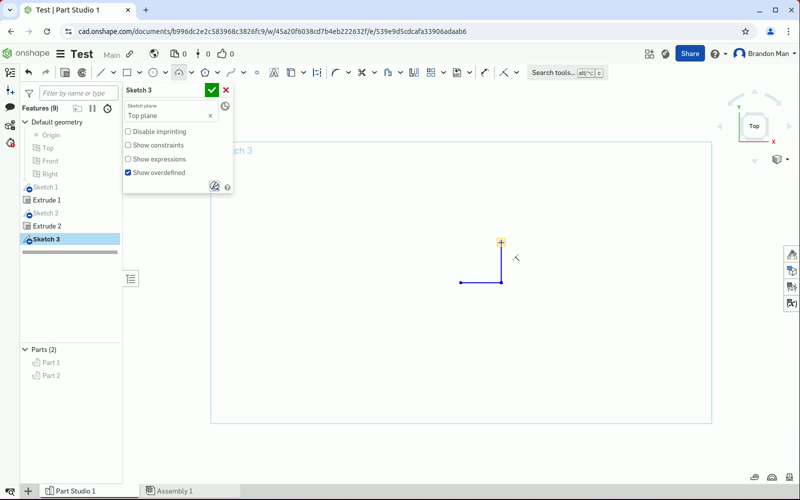
mouse_move(460, 282)
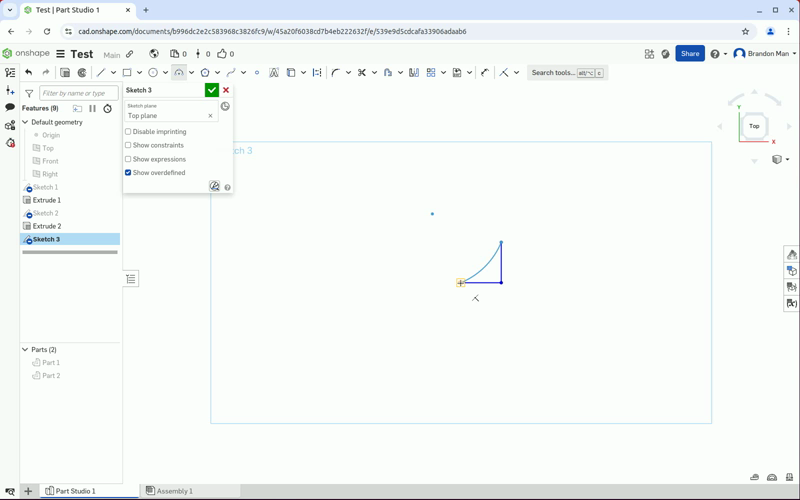
click(460, 282)
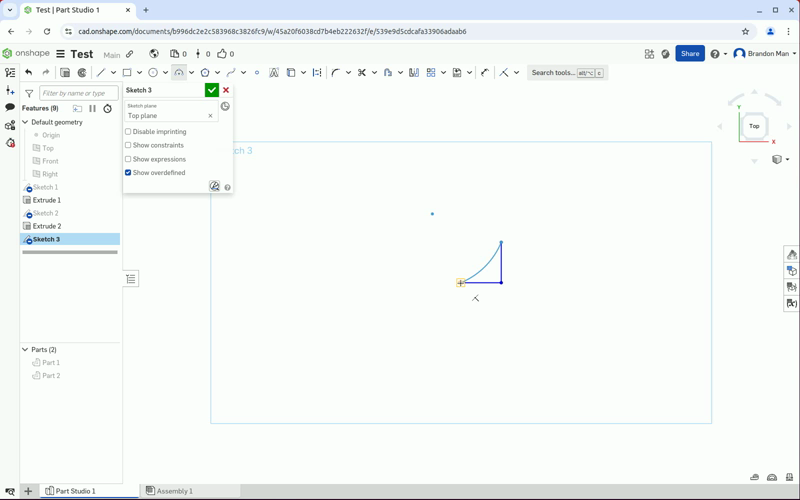
key_down(shift)
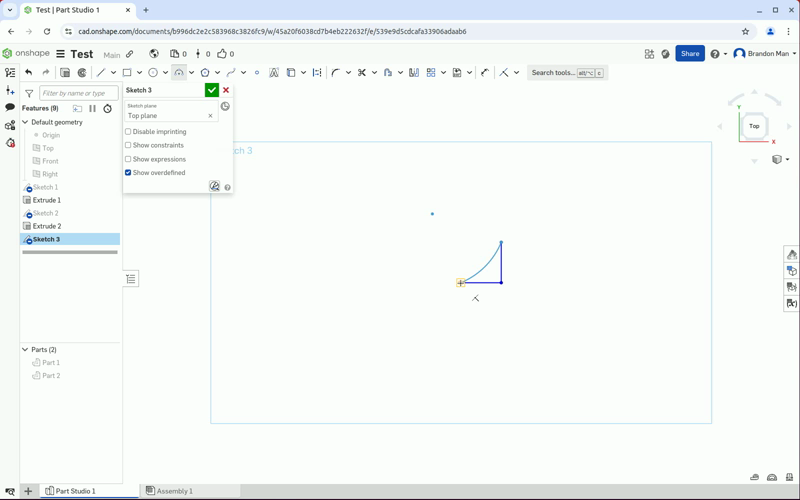
mouse_move(489, 270)
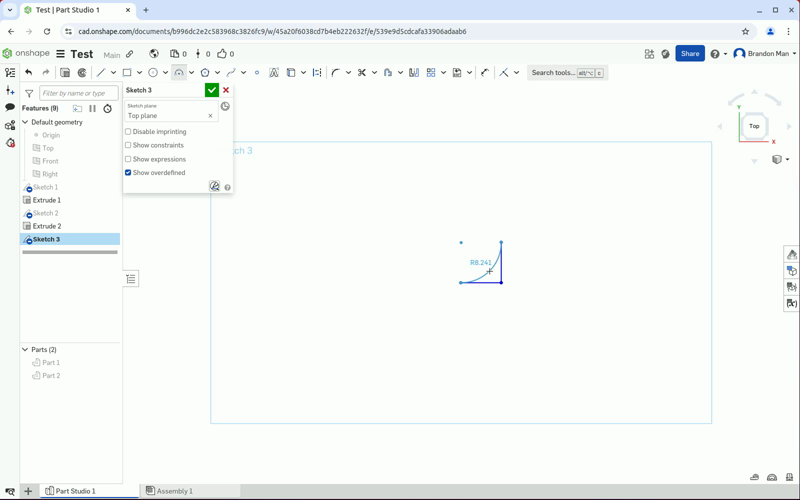
click(489, 270)
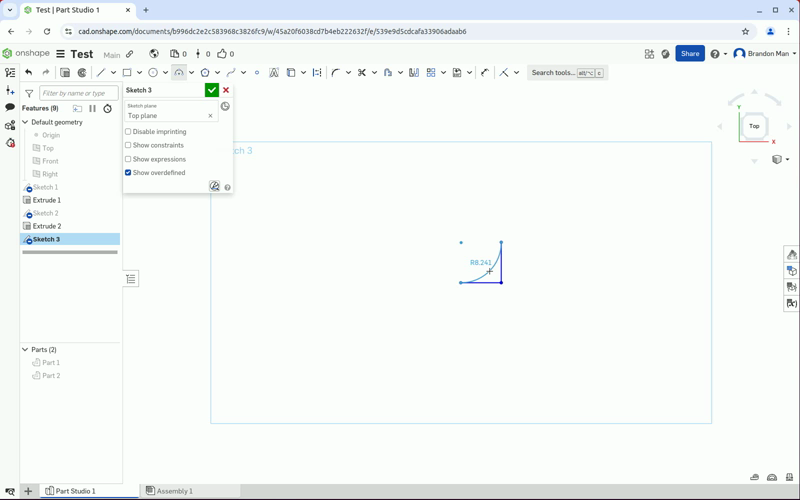
key_up(shift)
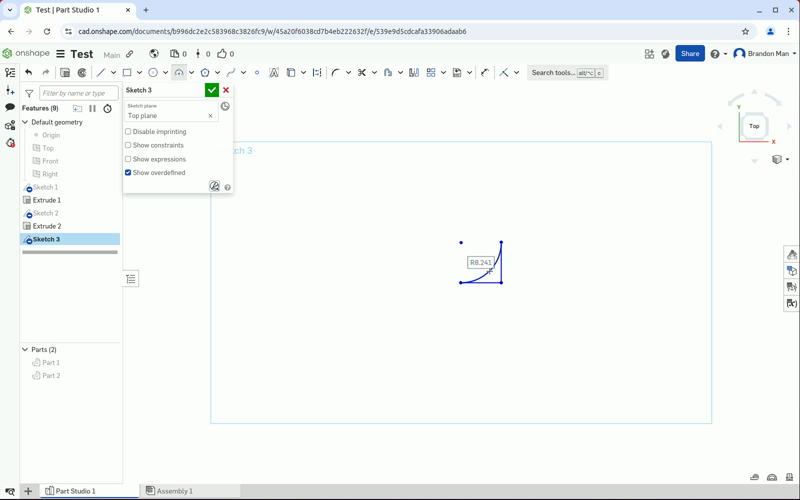
key(esc)
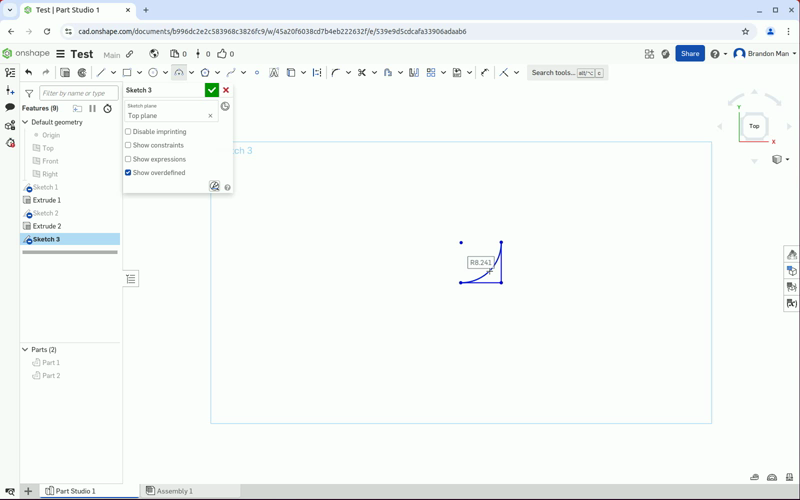
mouse_move(494, 280)
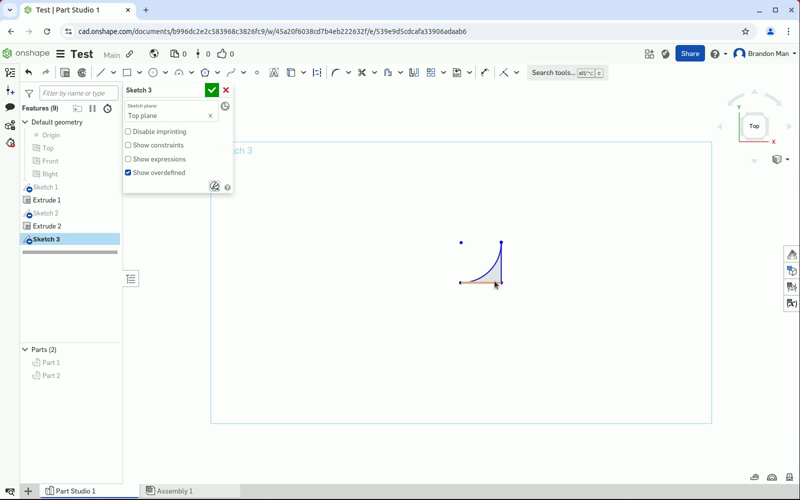
scroll(6)
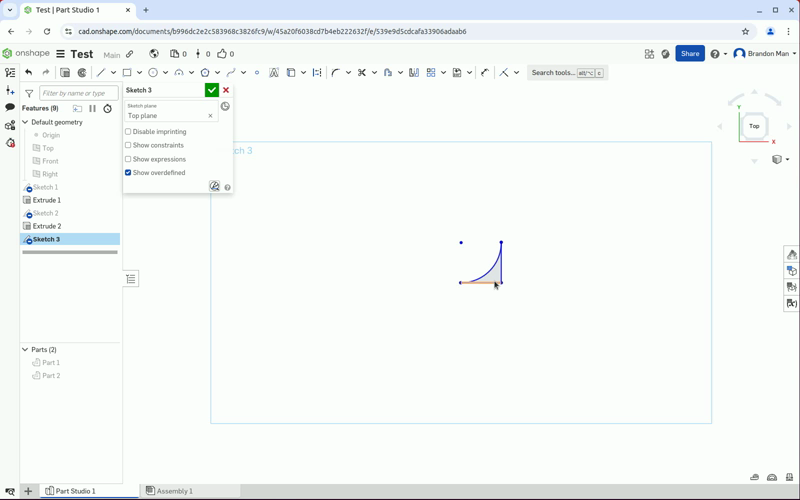
scroll(6)
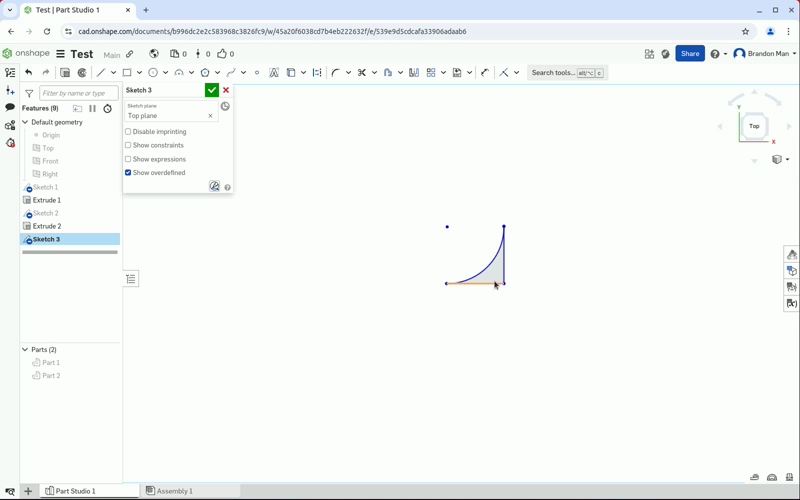
scroll(6)
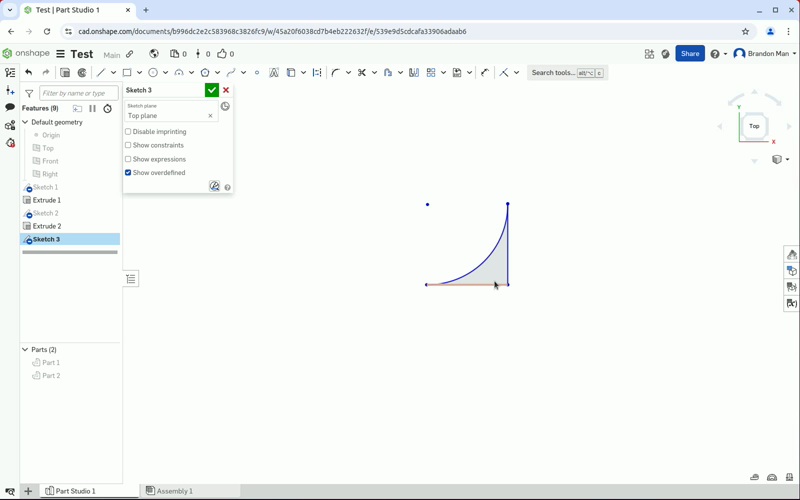
scroll(6)
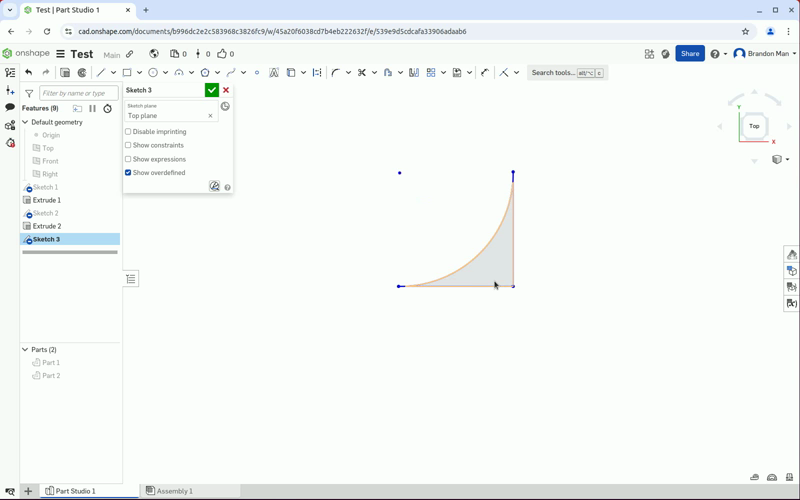
scroll(6)
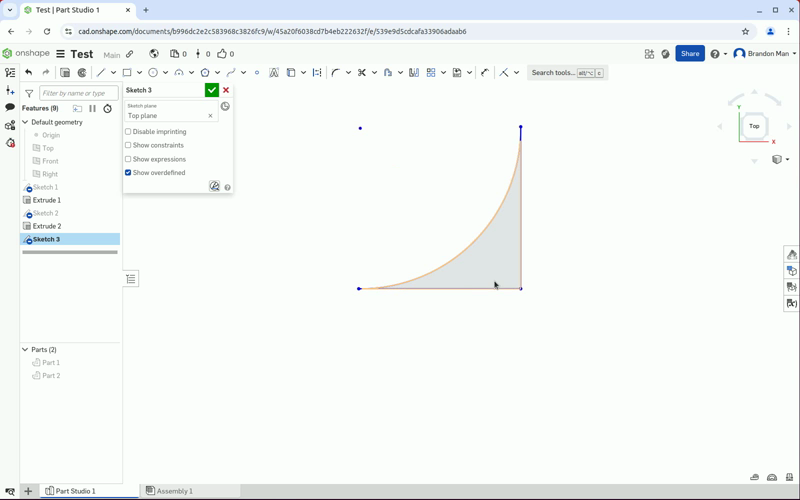
scroll(6)
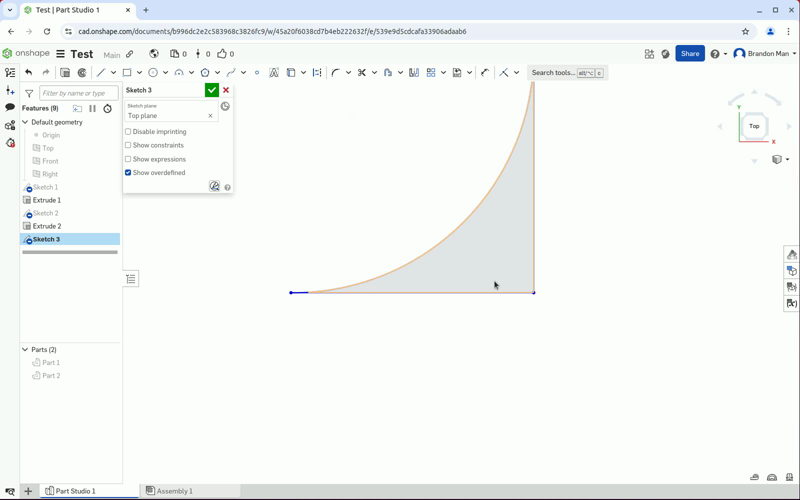
scroll(6)
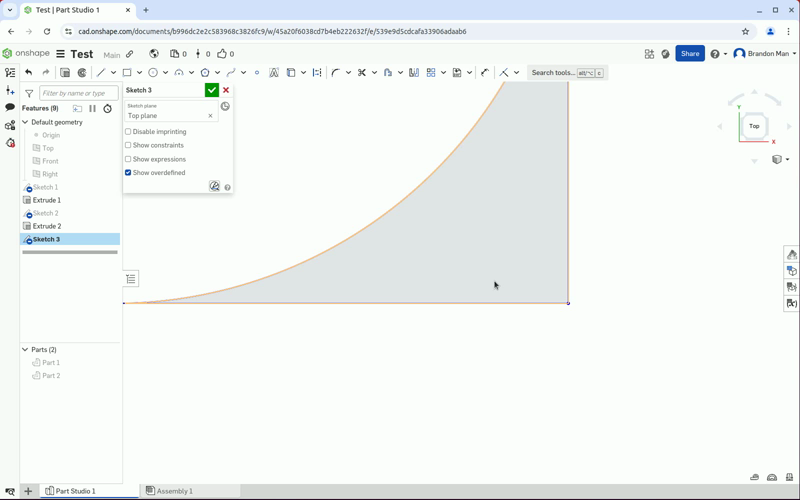
click(494, 280)
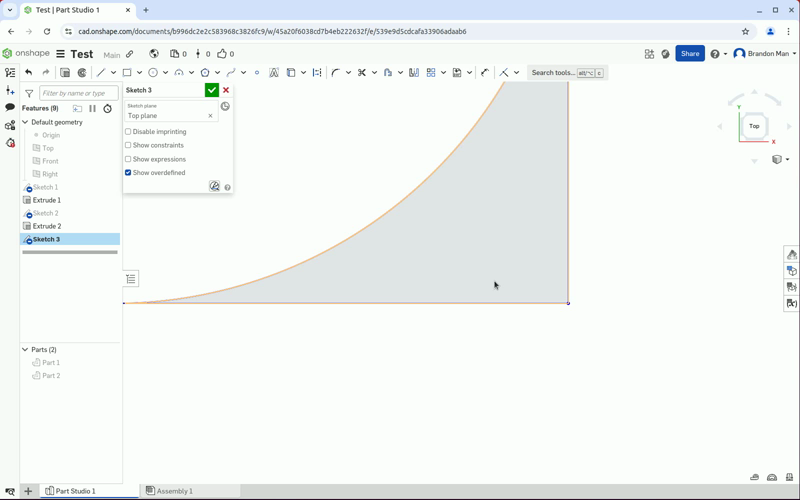
scroll(-6)
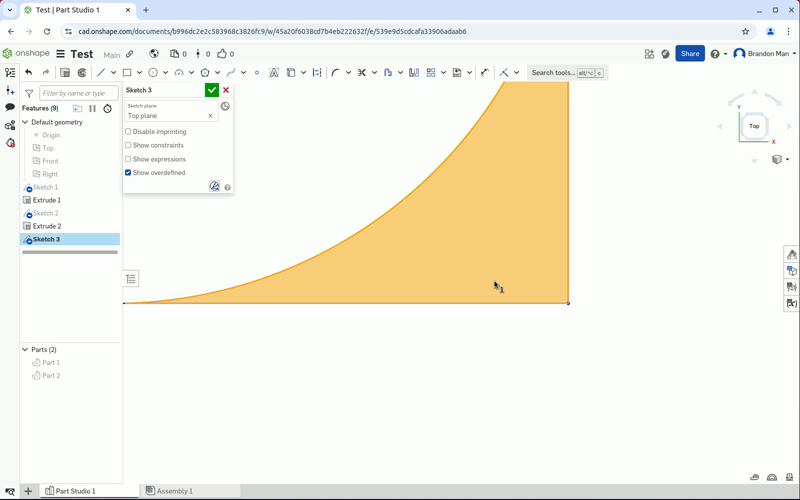
scroll(-6)
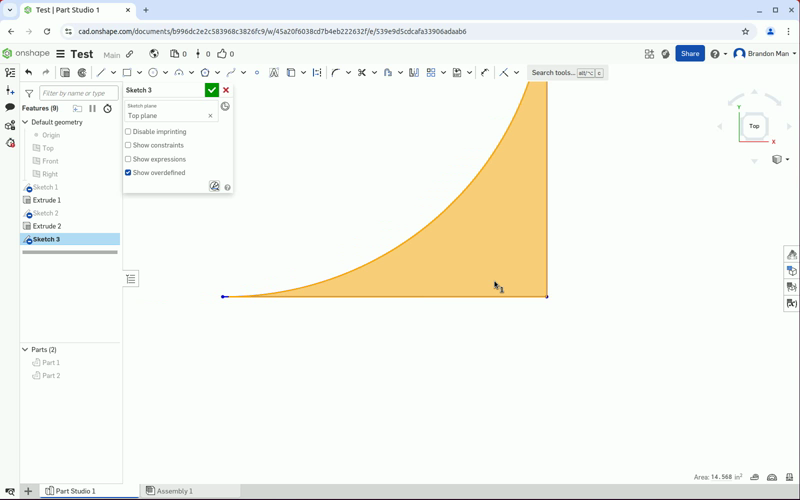
scroll(-6)
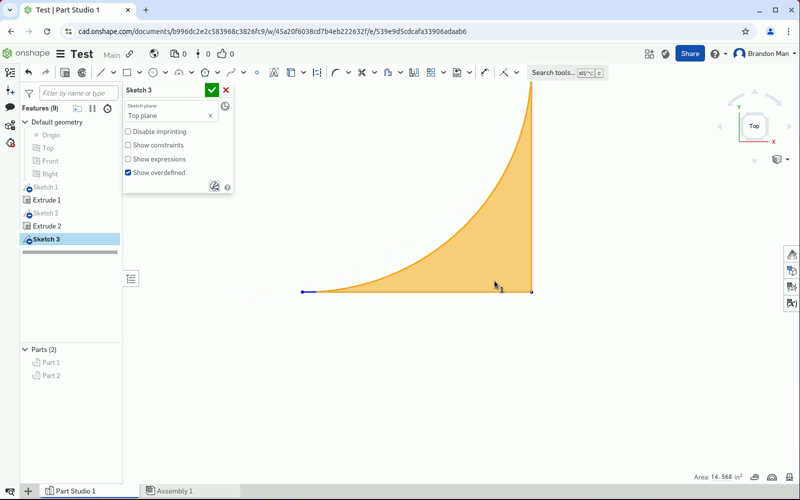
scroll(-6)
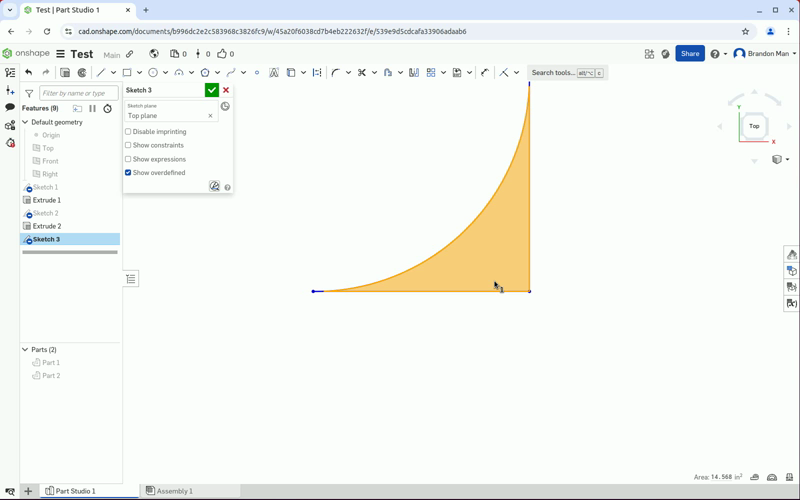
scroll(-6)
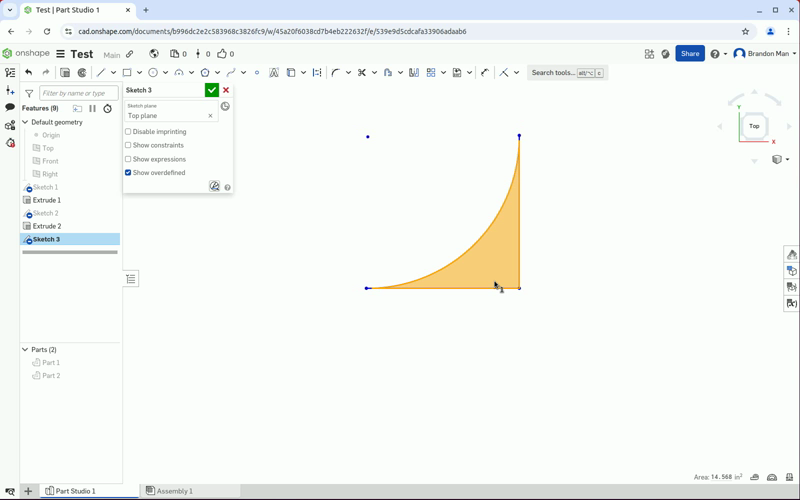
scroll(-6)
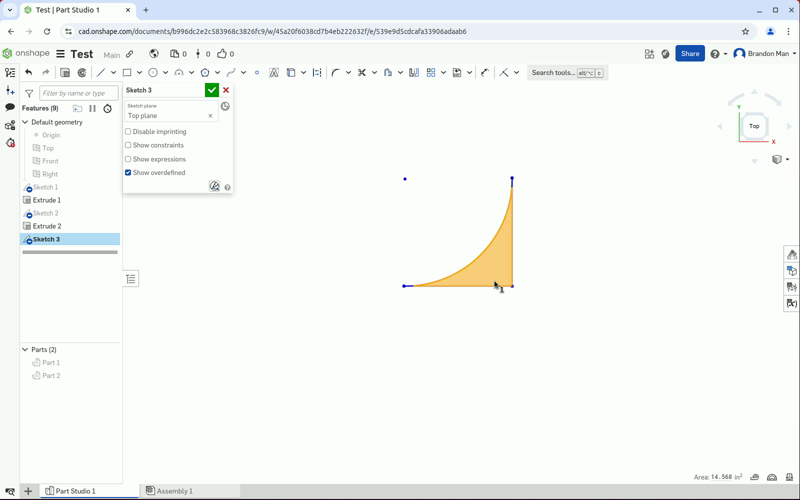
scroll(-6)
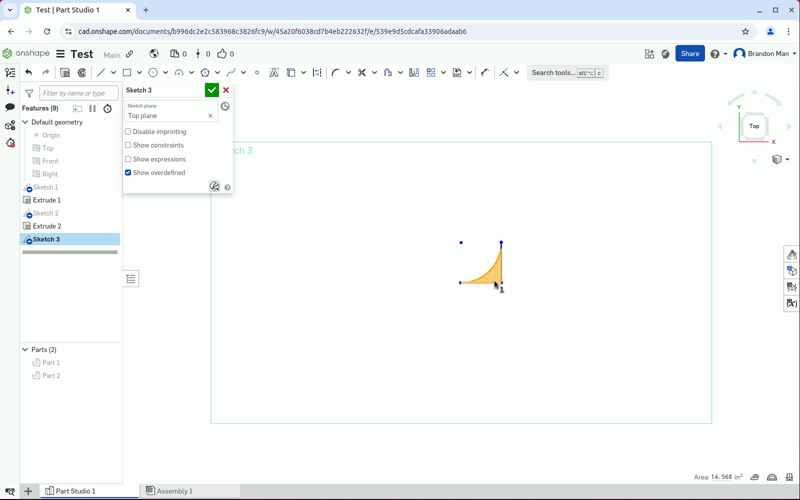
mouse_move(73, 352)
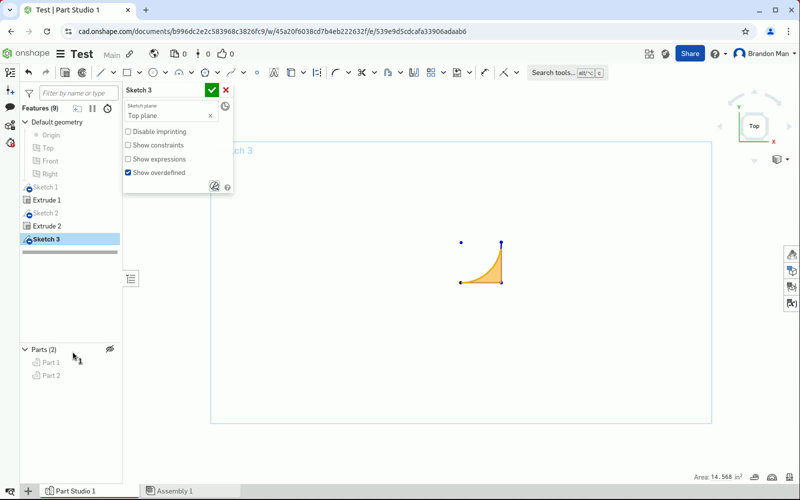
key(shift+y)
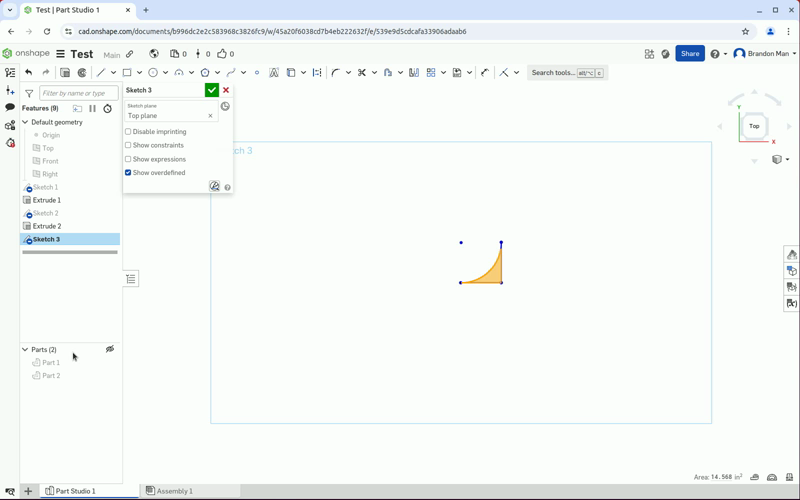
key(shift+e)
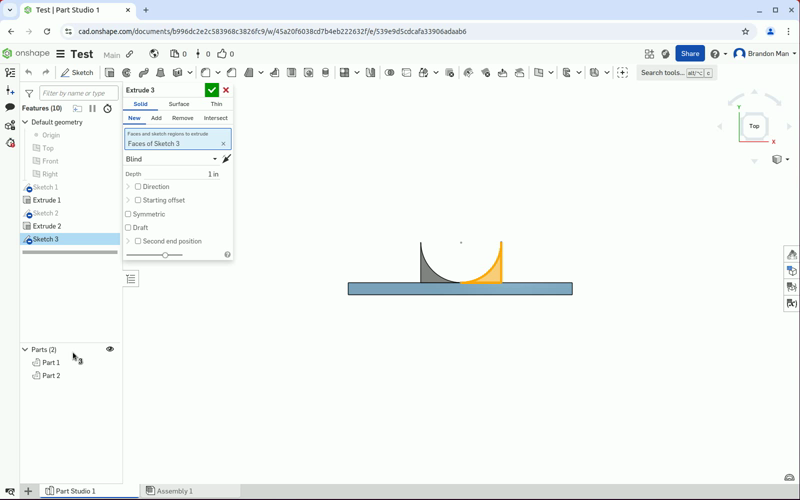
mouse_move(143, 106)
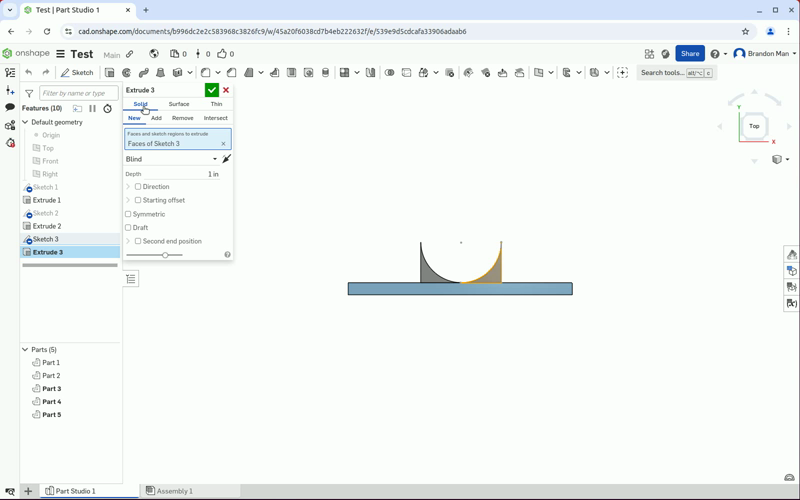
click(143, 106)
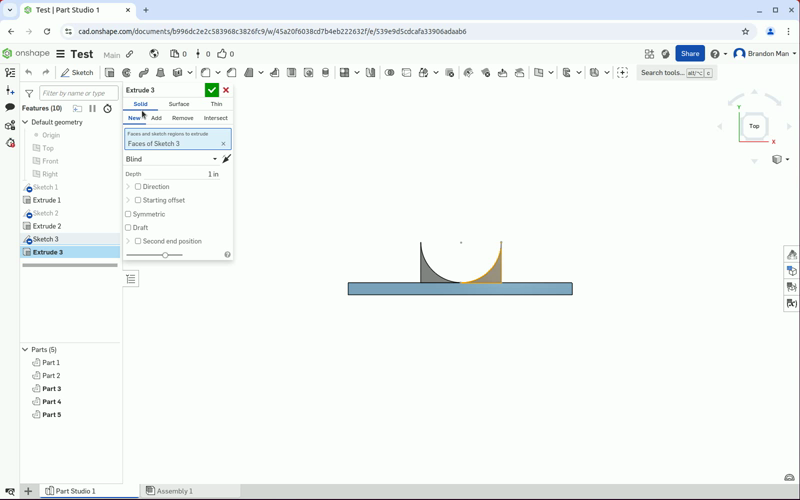
mouse_move(137, 120)
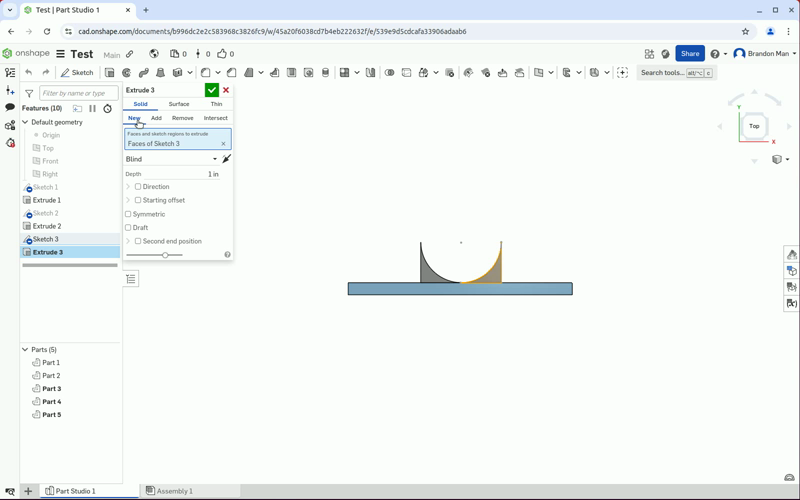
click(137, 120)
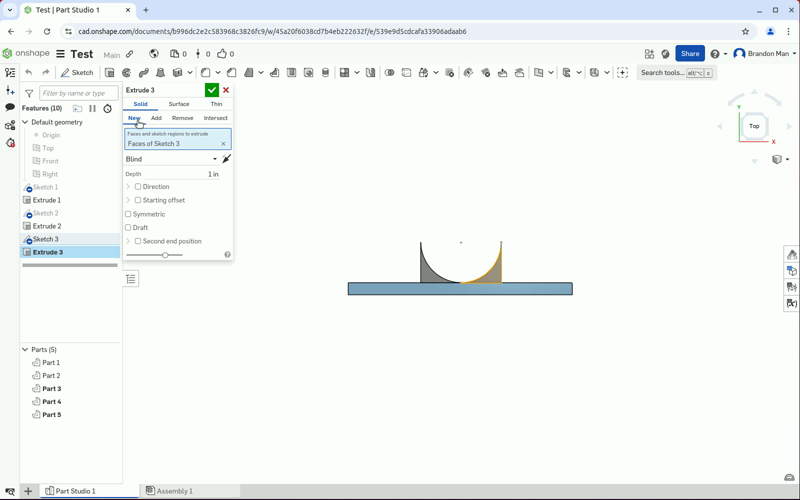
key(tab, 4)
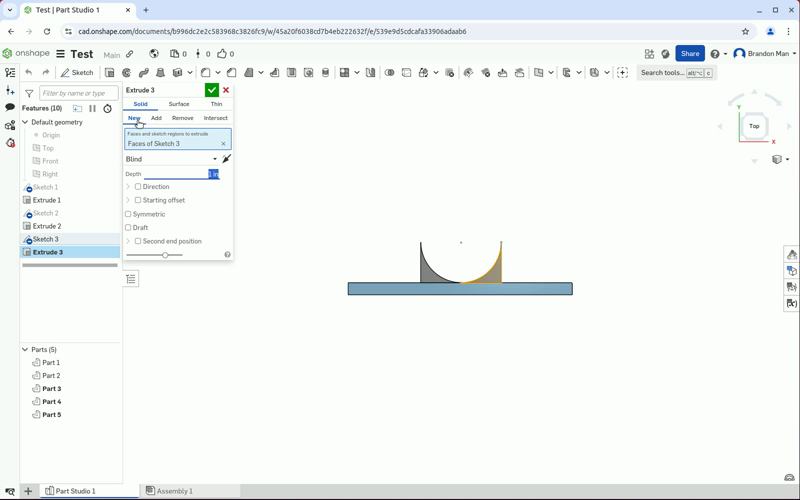
text(23.108)
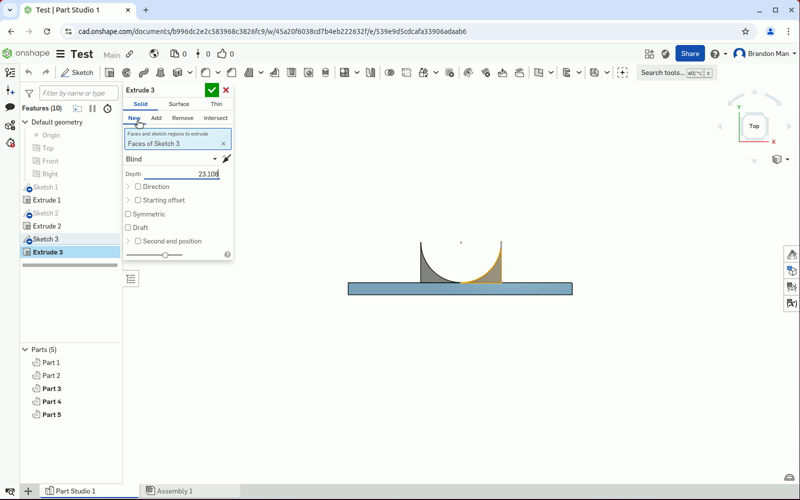
key(enter)
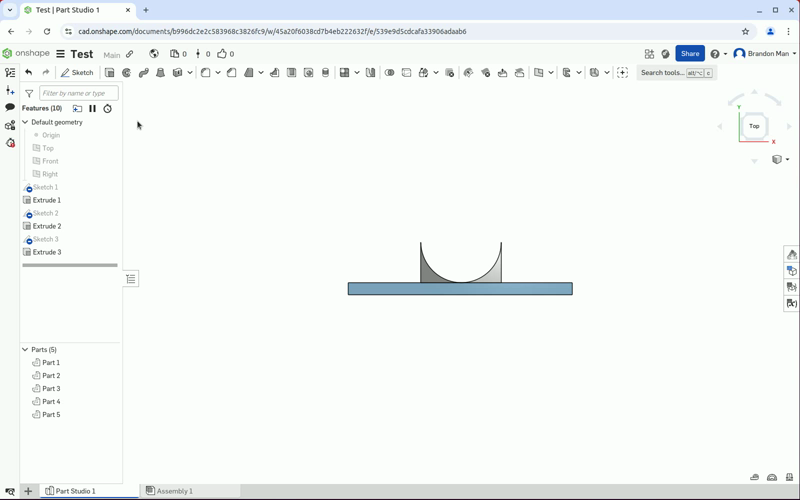
key(shift+h)
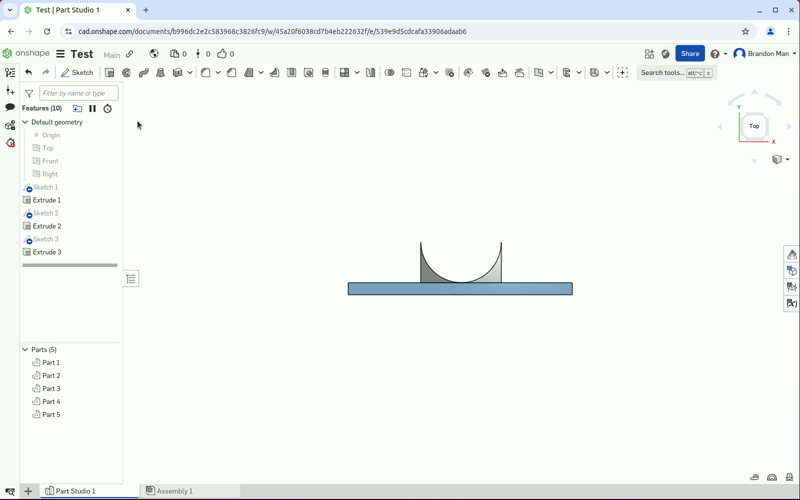
key(shift+h)
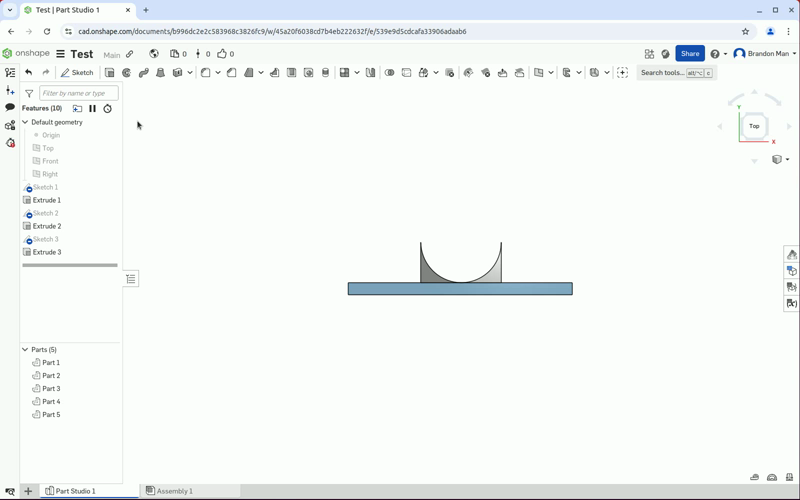
mouse_move(73, 189)
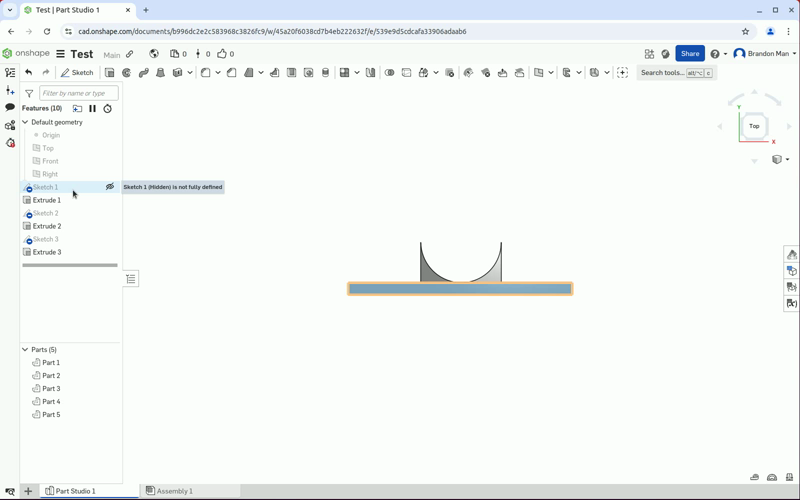
click(73, 189)
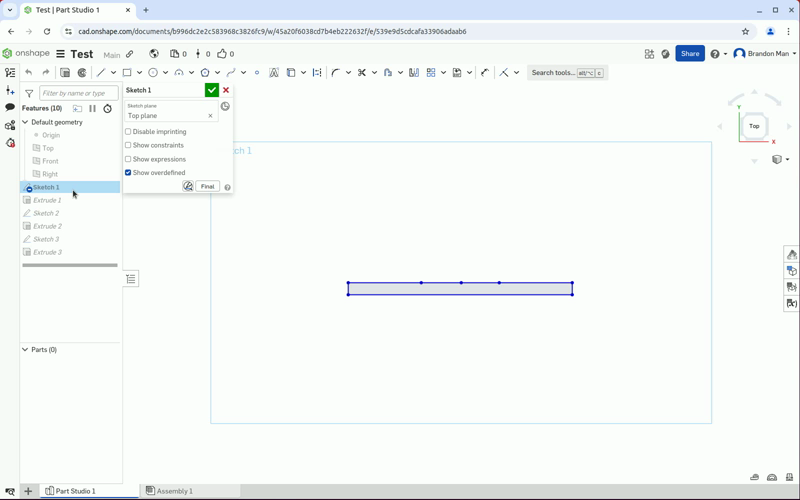
mouse_move(229, 92)
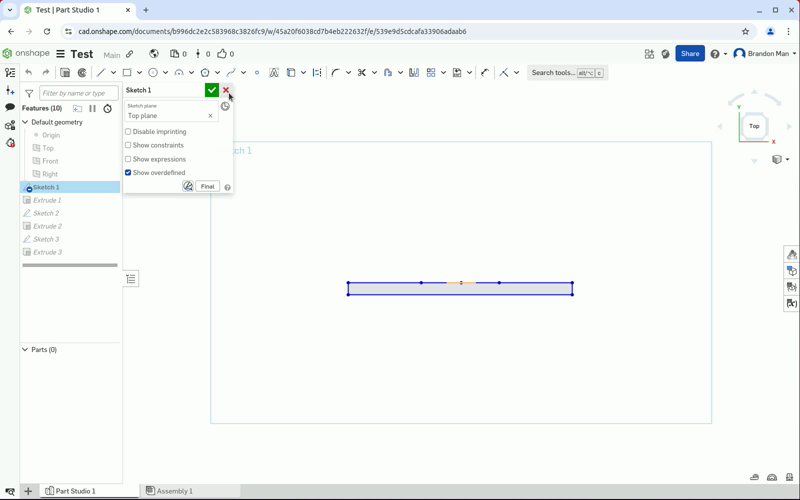
click(229, 92)
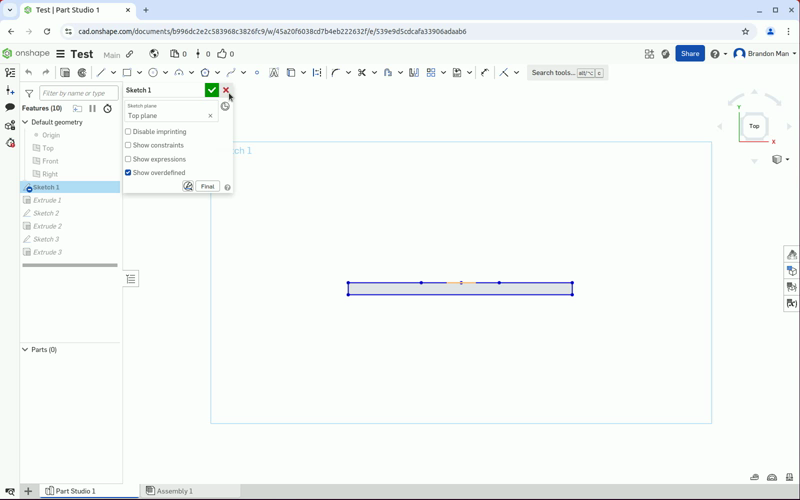
key(shift+s)
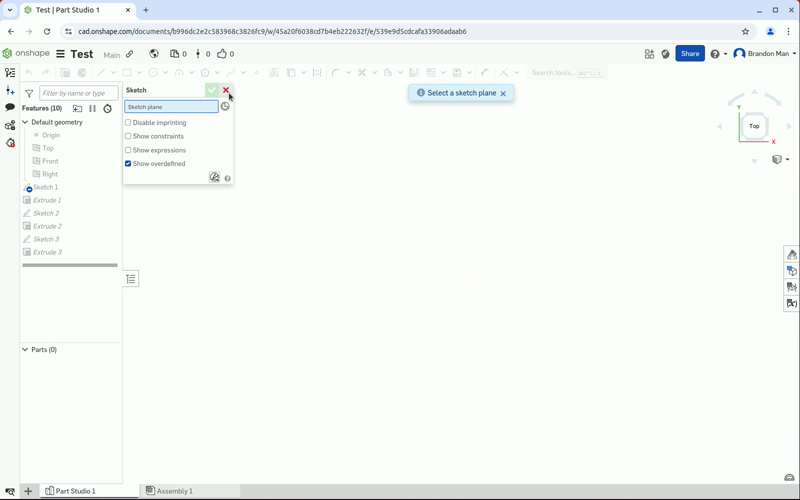
mouse_move(73, 150)
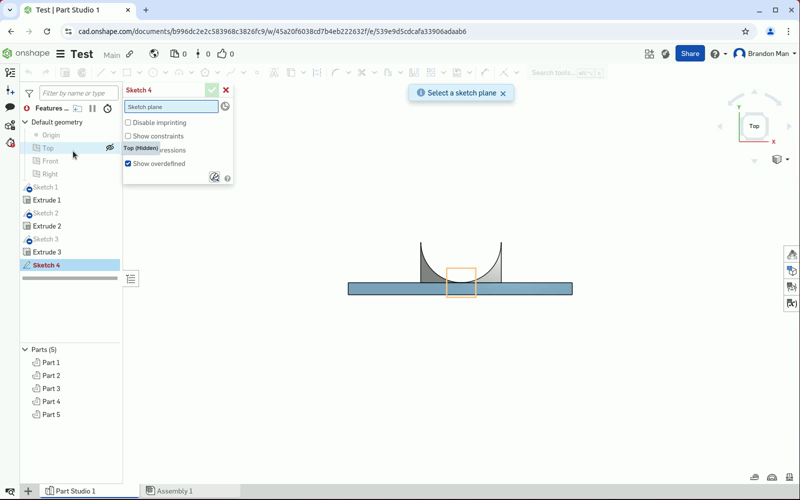
click(73, 150)
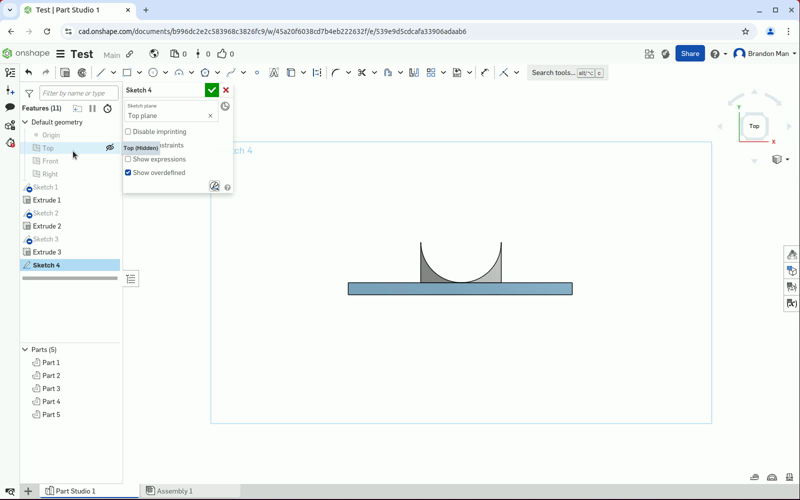
mouse_move(73, 352)
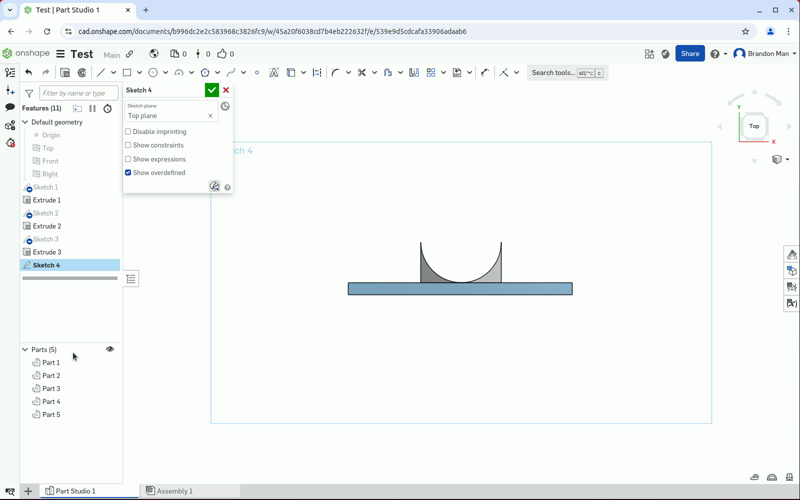
key(y)
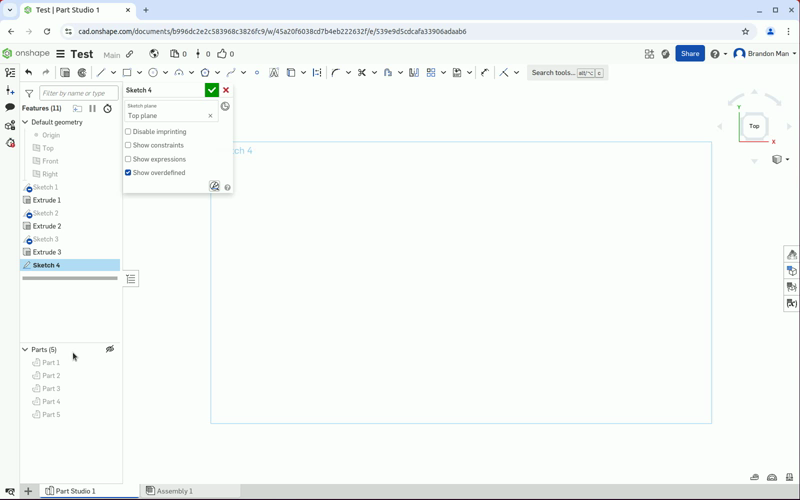
key(c)
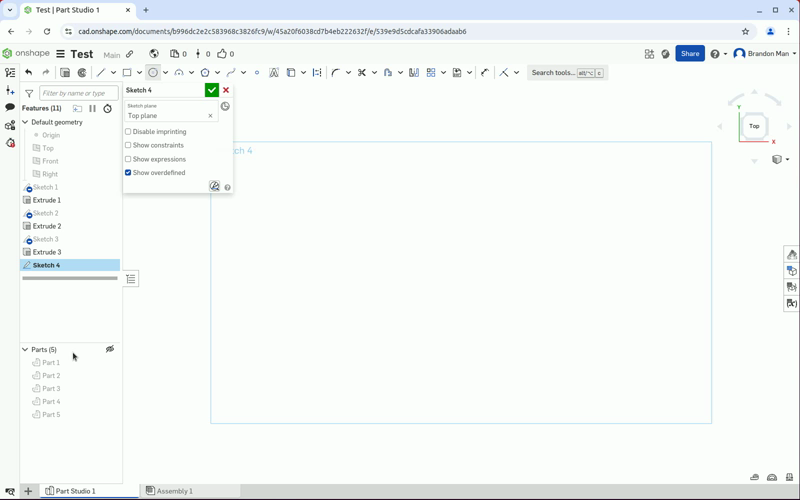
key_down(shift)
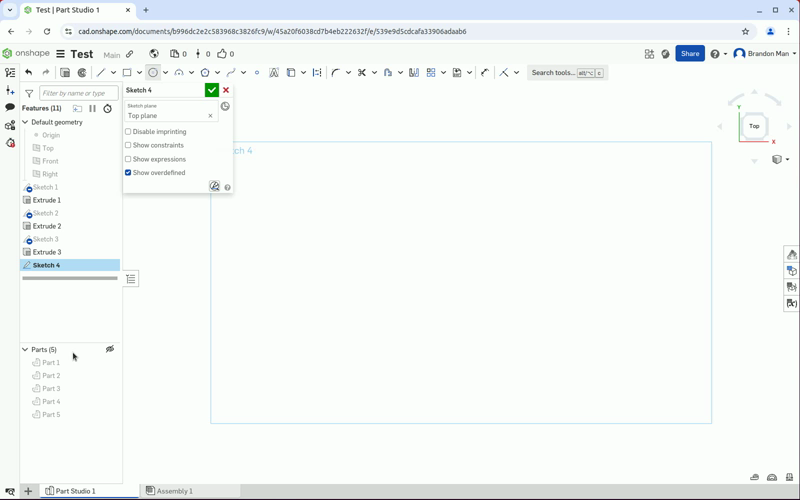
mouse_move(460, 243)
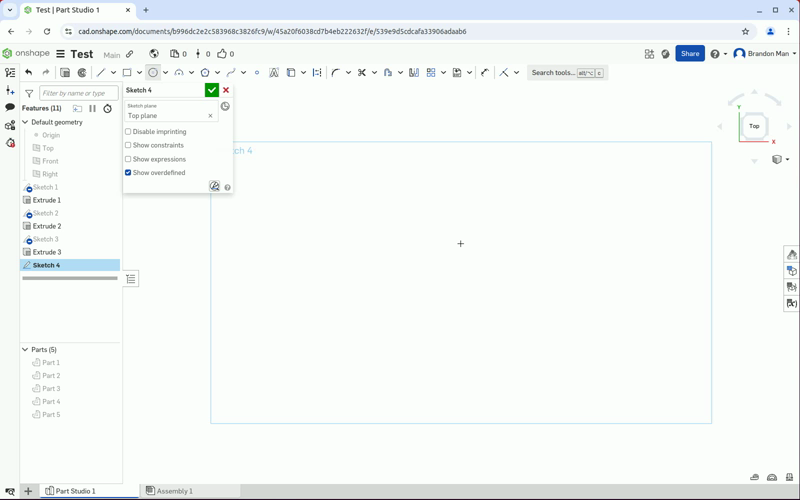
click(460, 243)
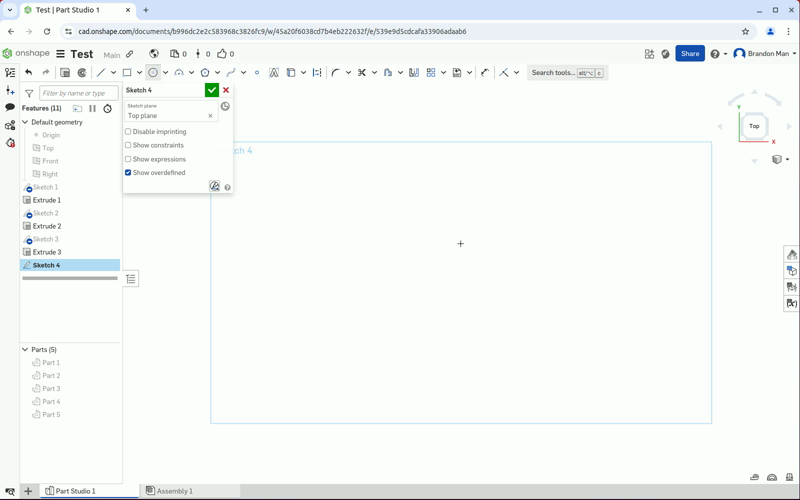
key_up(shift)
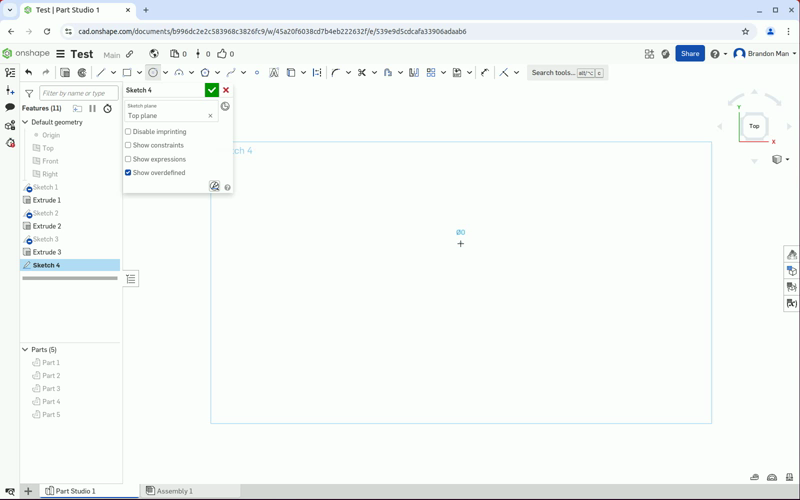
mouse_move(500, 243)
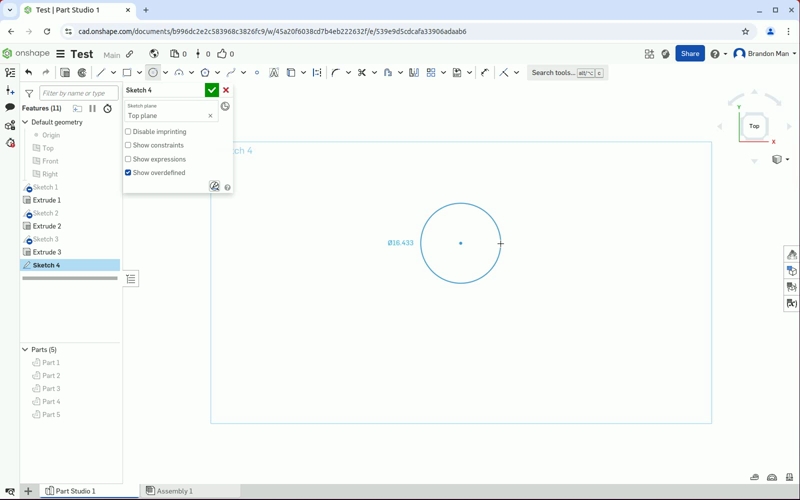
click(500, 243)
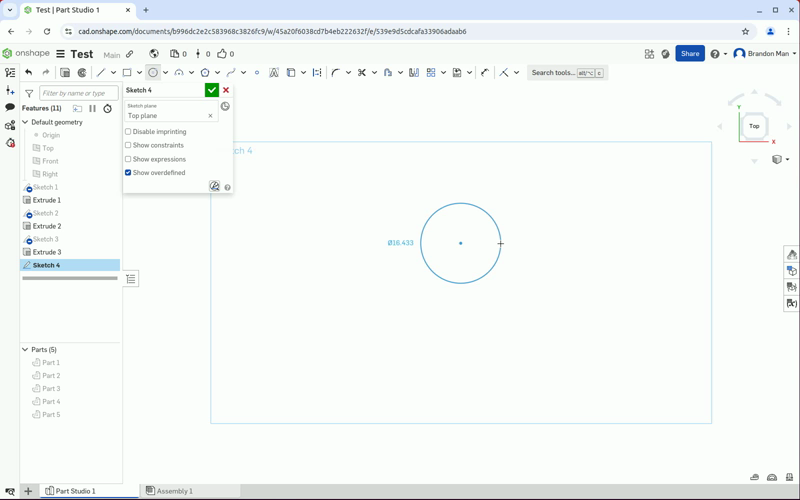
key(esc)
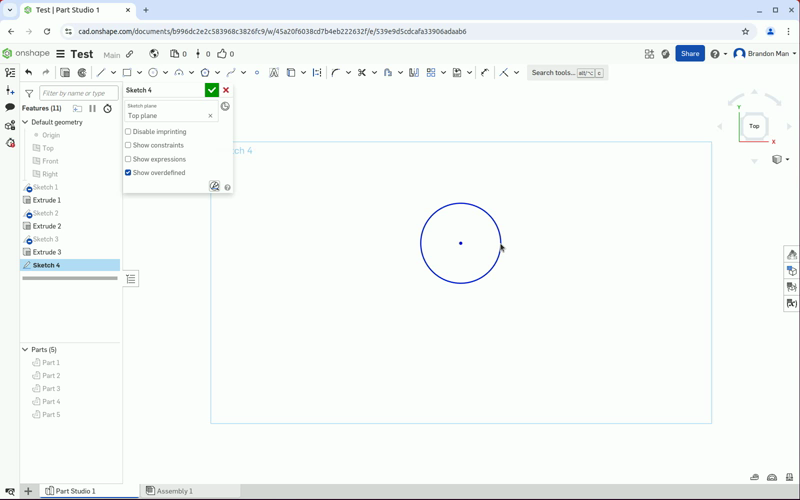
key(c)
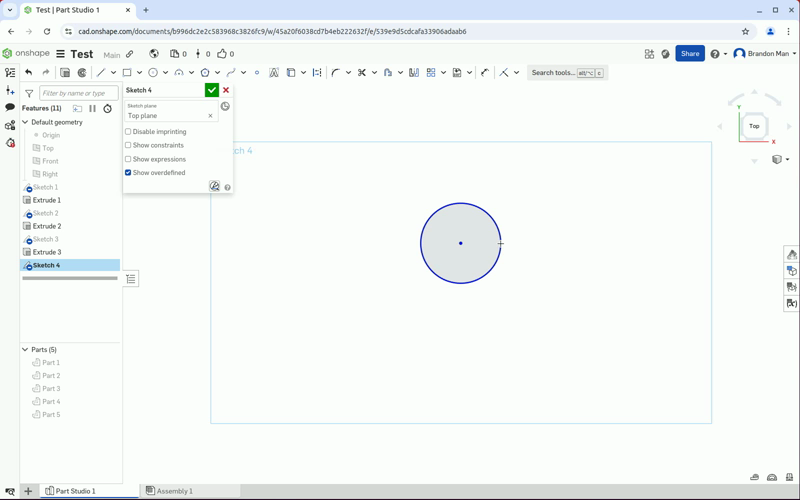
key_down(shift)
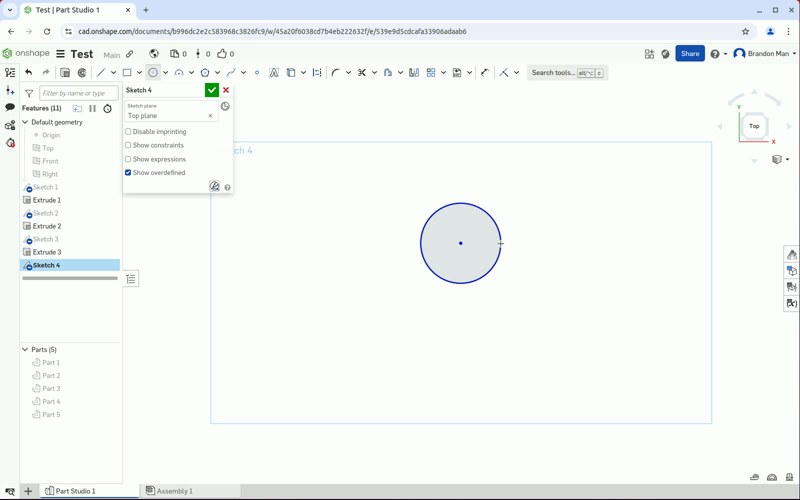
mouse_move(460, 243)
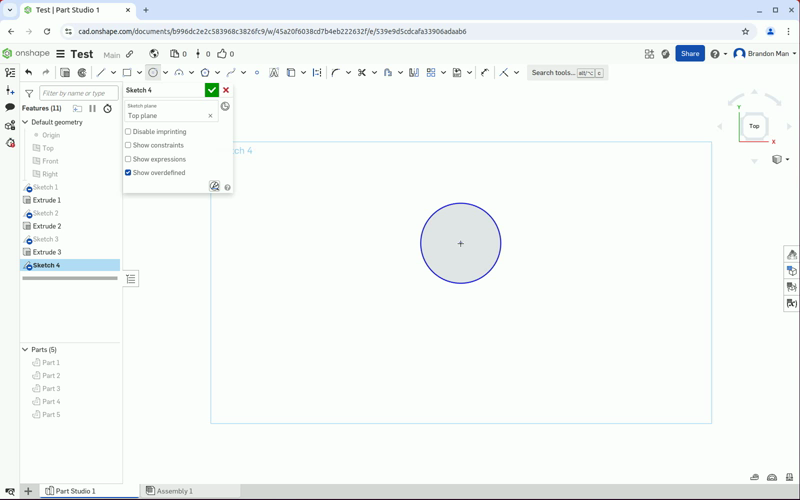
click(460, 243)
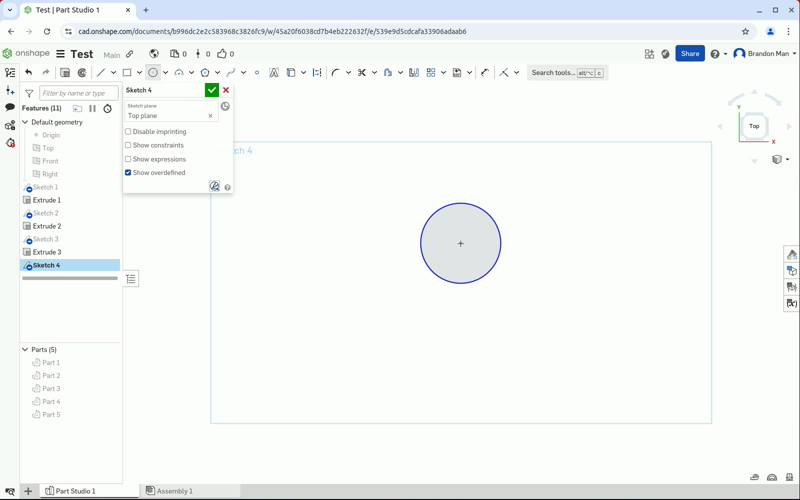
key_up(shift)
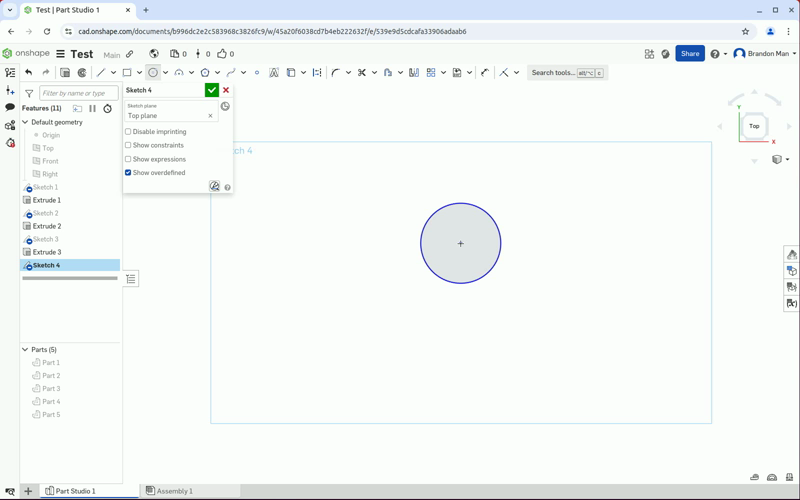
mouse_move(489, 243)
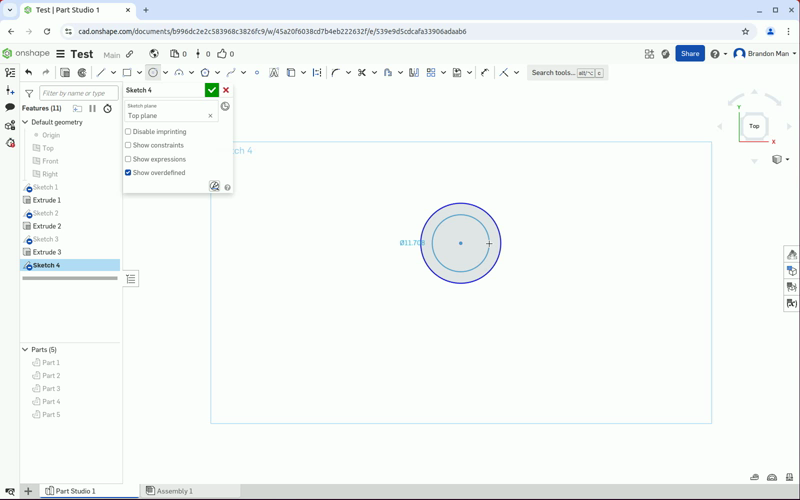
click(489, 243)
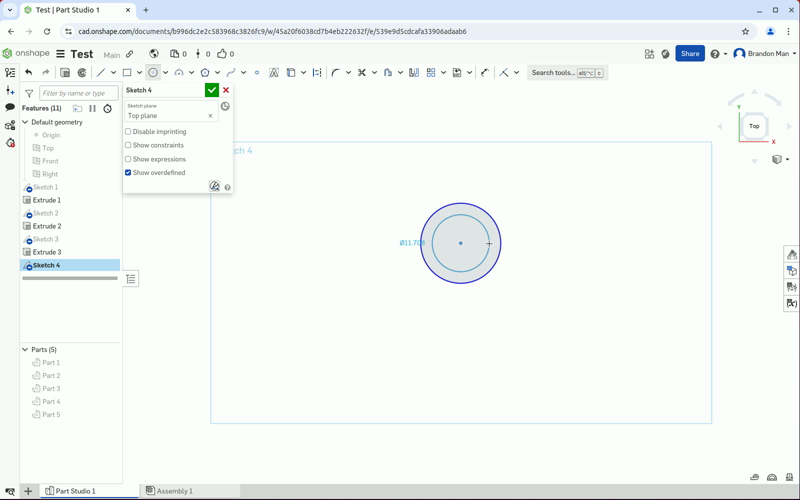
key(esc)
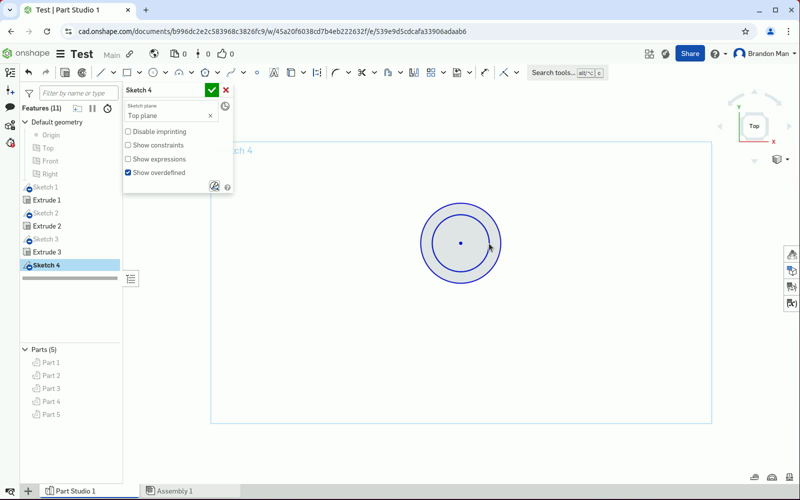
mouse_move(440, 265)
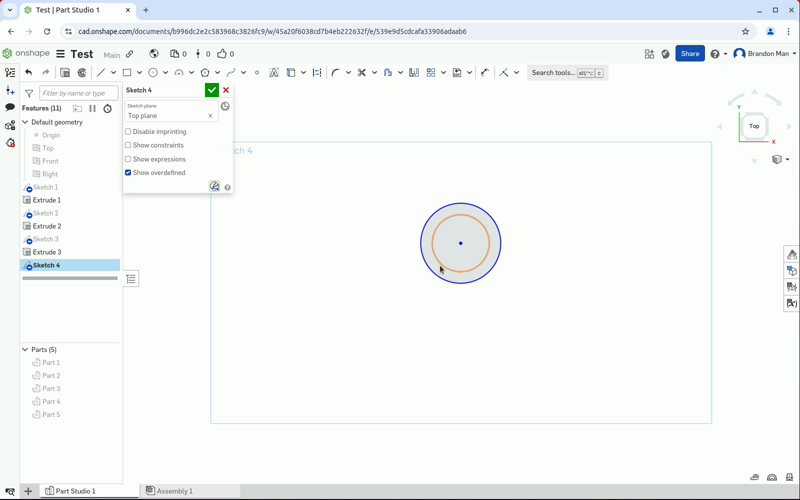
click(440, 265)
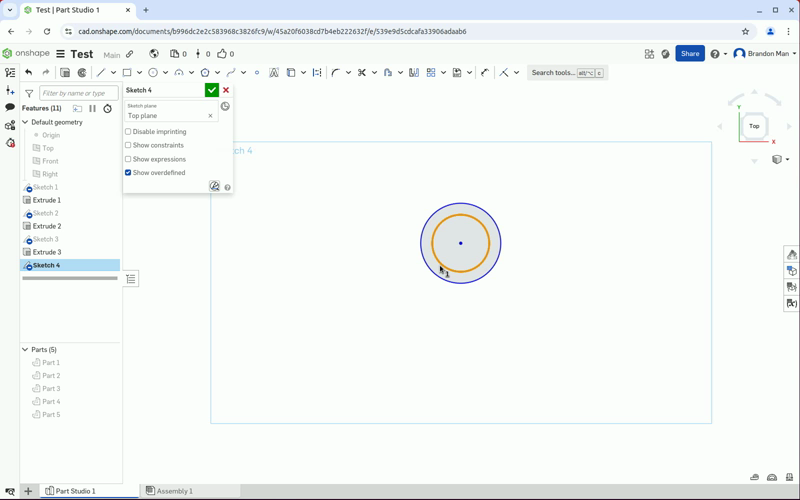
mouse_move(73, 352)
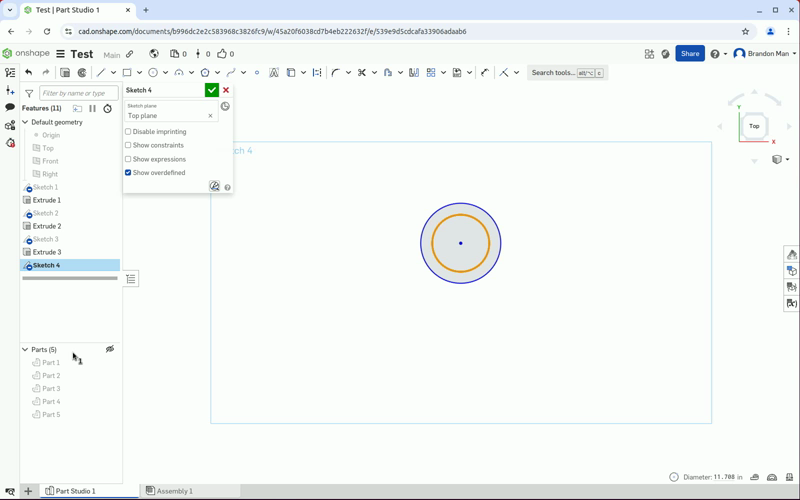
key(shift+y)
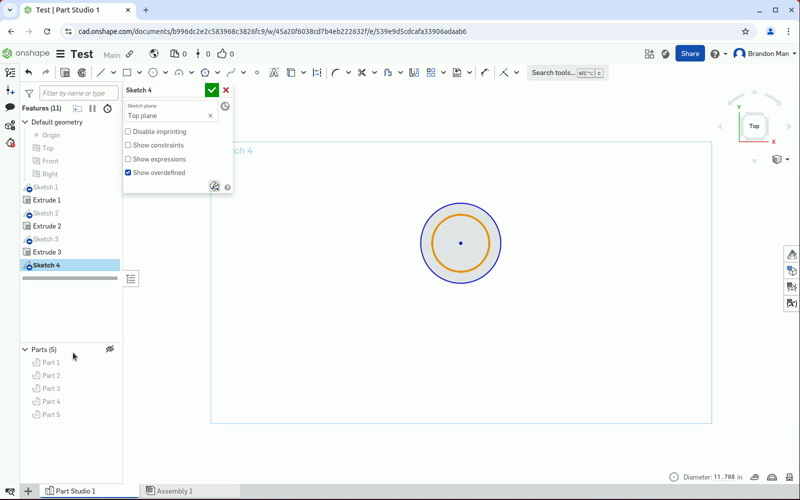
key(shift+e)
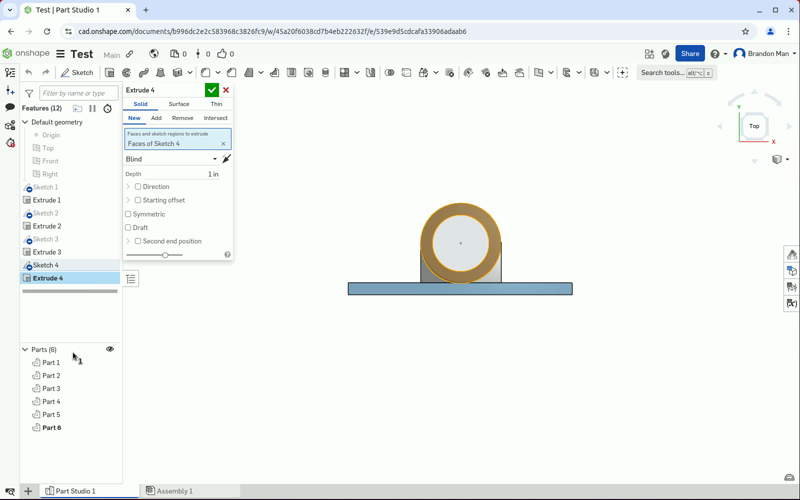
mouse_move(143, 106)
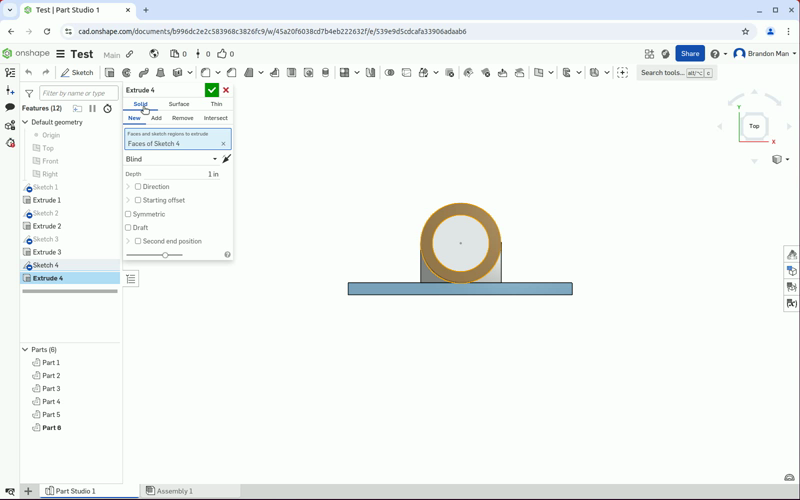
click(143, 106)
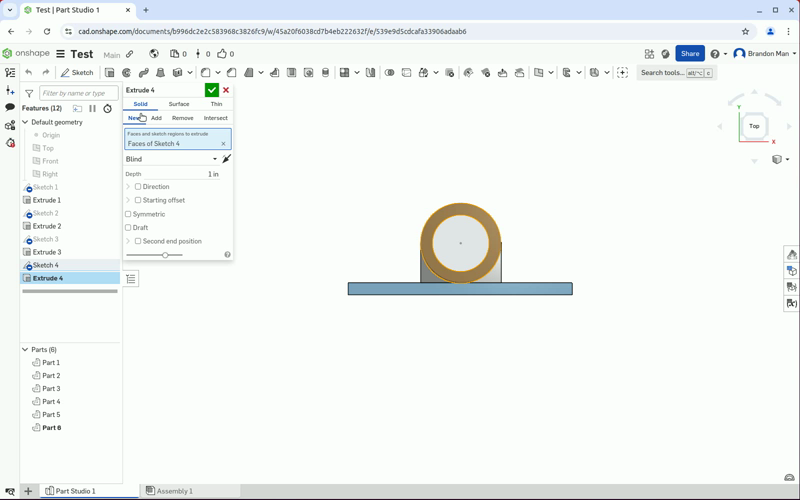
mouse_move(137, 120)
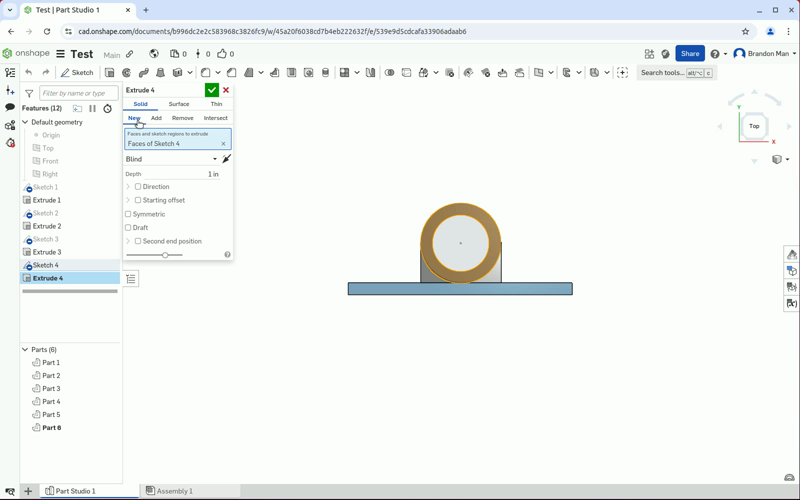
click(137, 120)
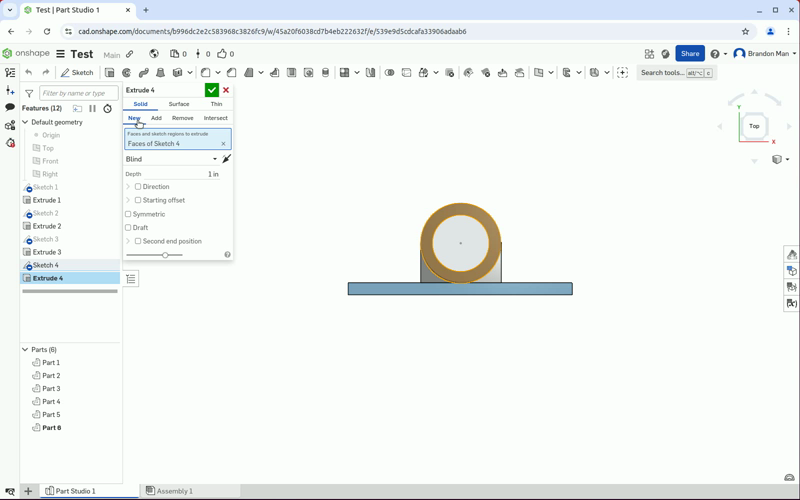
key(tab, 4)
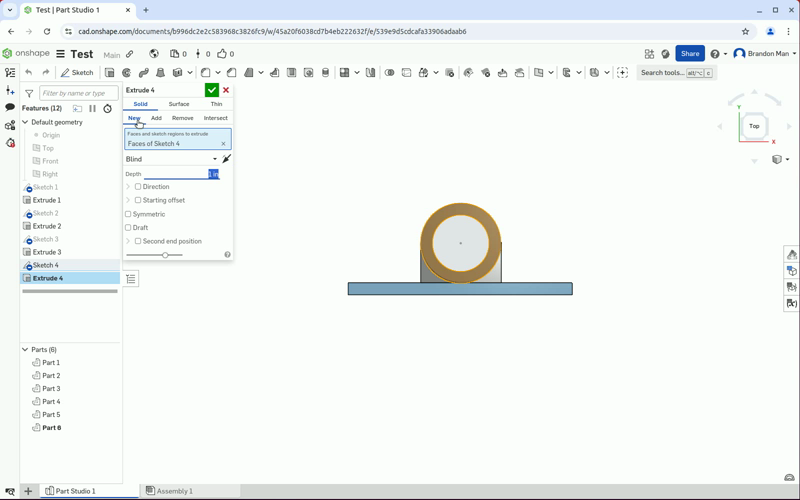
text(23.108)
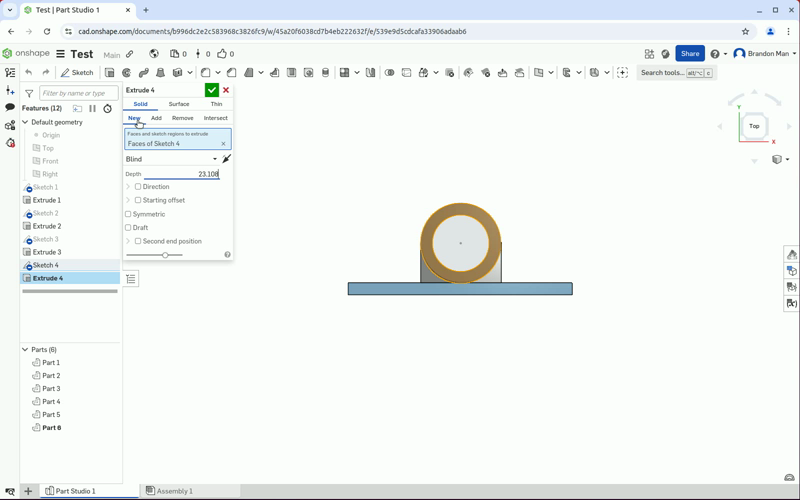
key(enter)
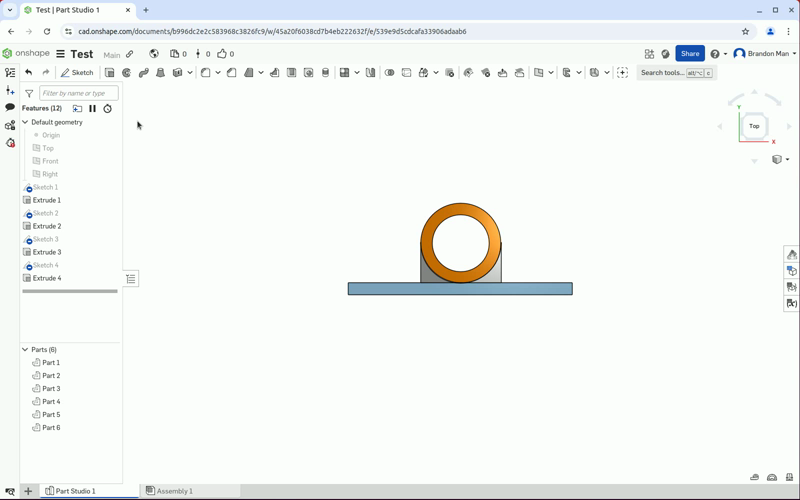
key(shift+h)
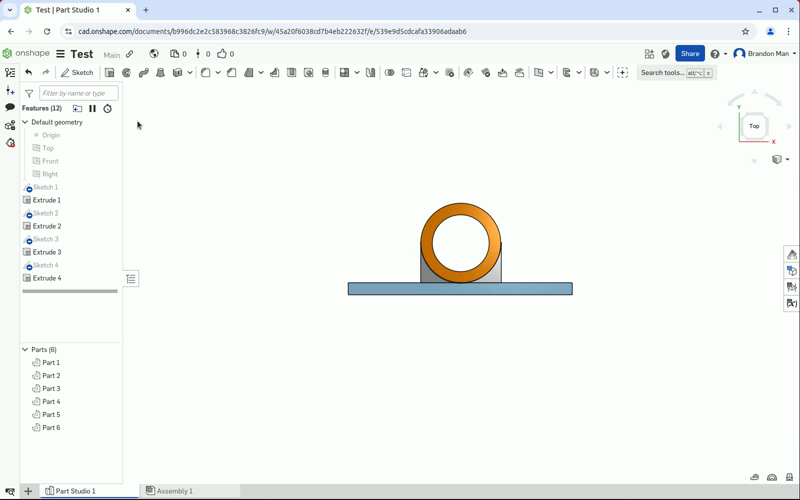
key(shift+h)
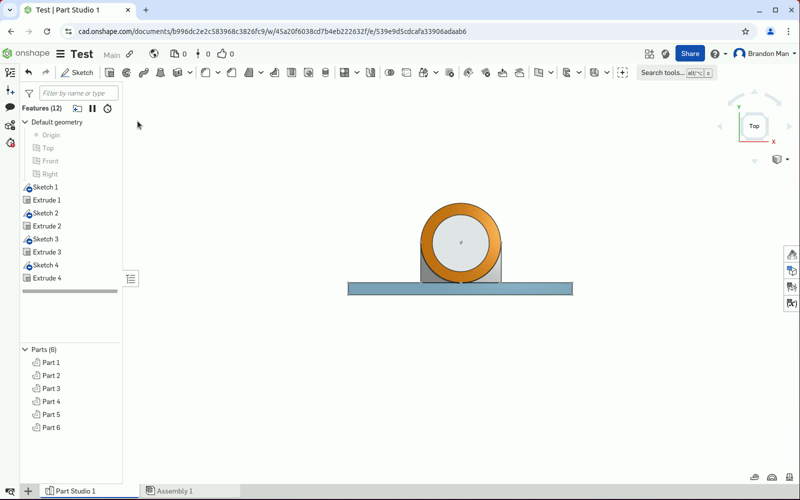
key(shift+7)
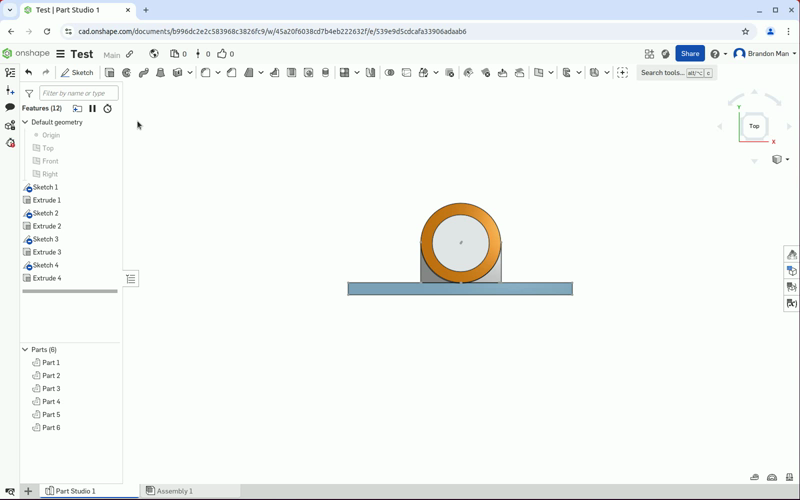
key(up, 3)
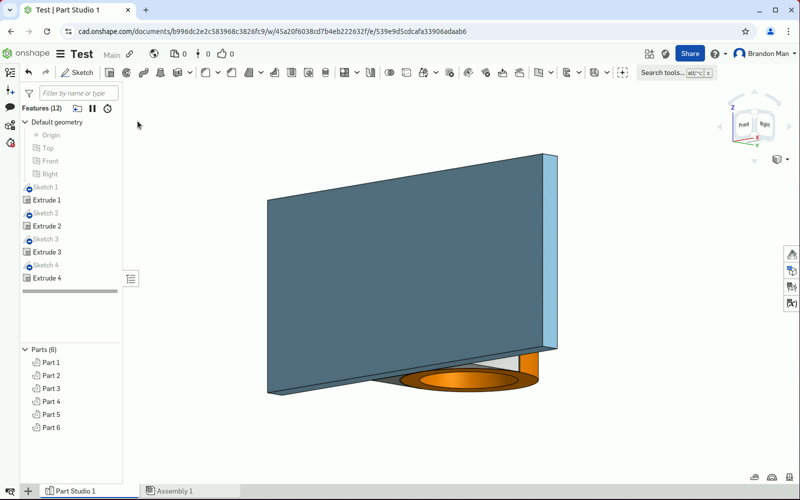
key(left, 3)
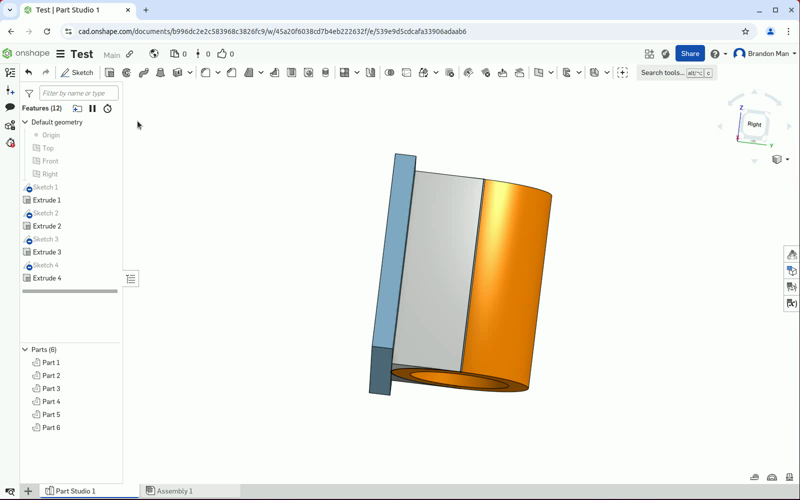
key(right, 3)
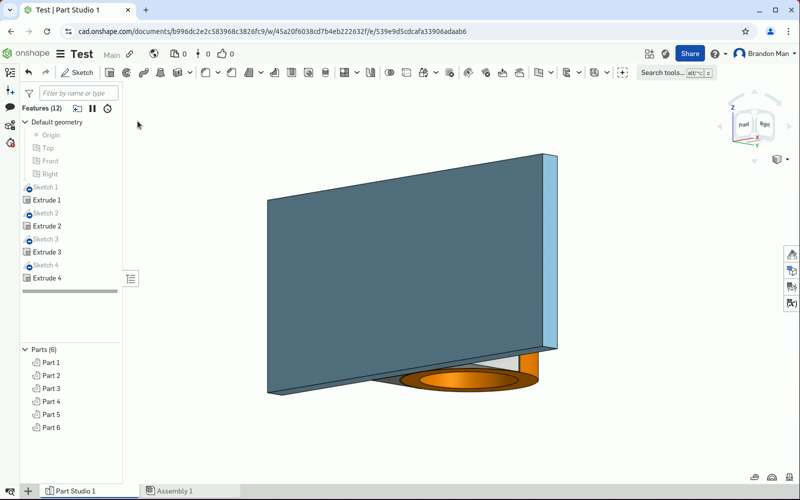
key(down, 3)
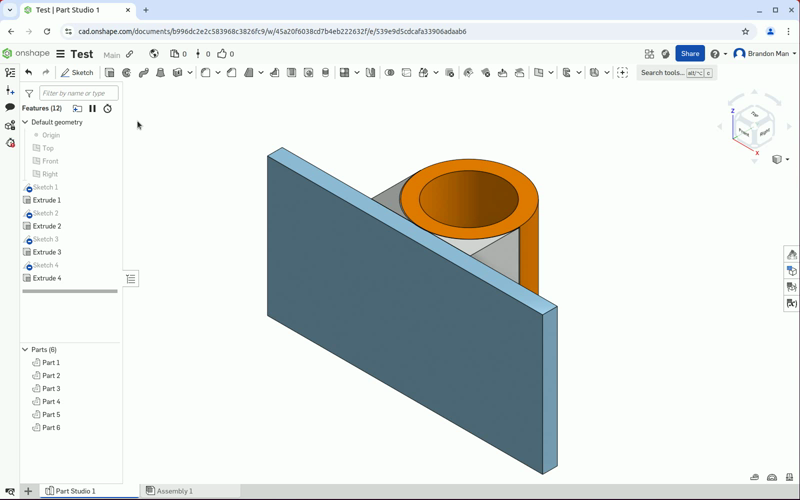
mouse_move(73, 189)
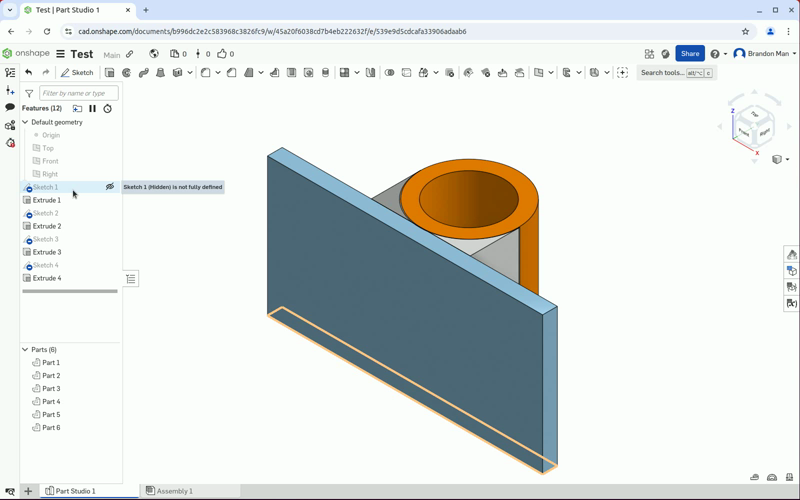
click(73, 189)